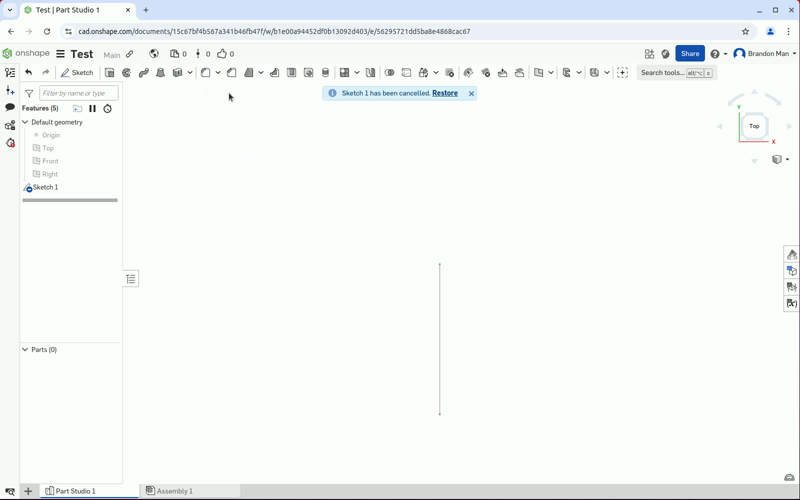
key(shift+h)
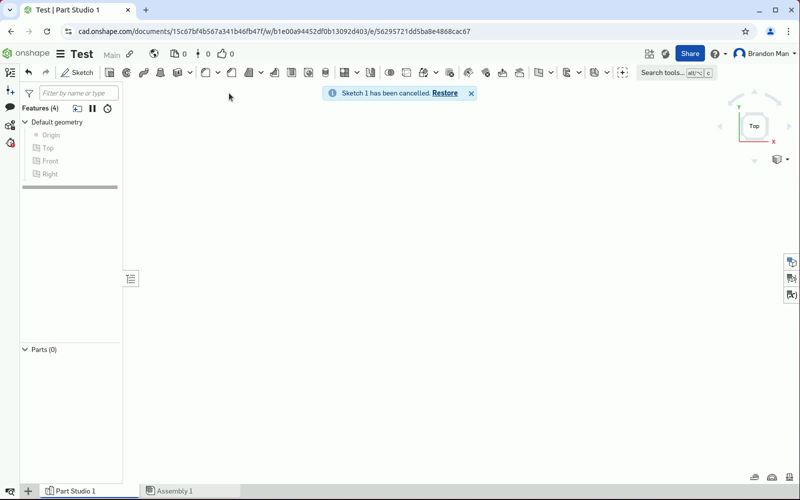
mouse_move(73, 352)
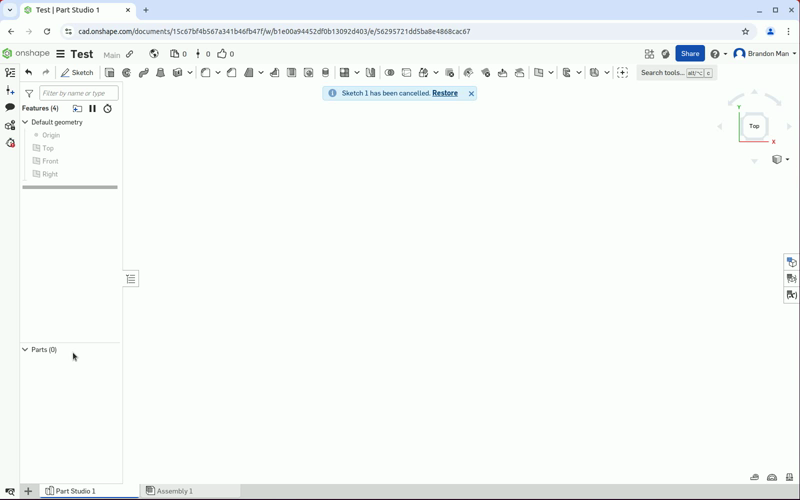
key(y)
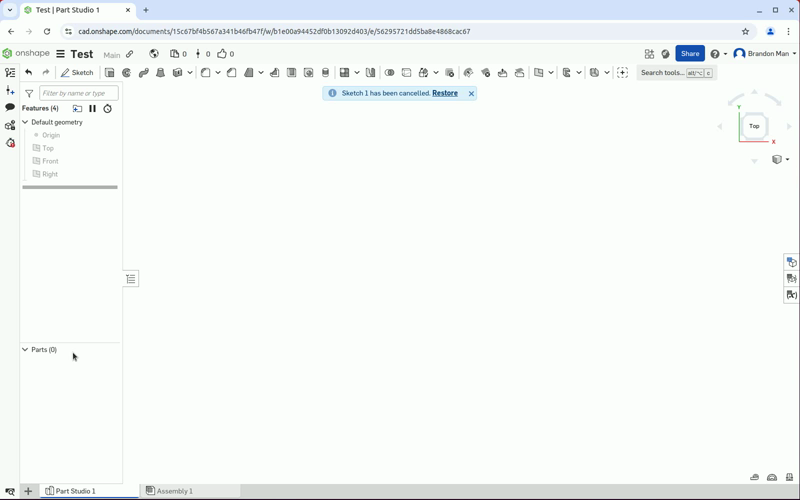
key(shift+p)
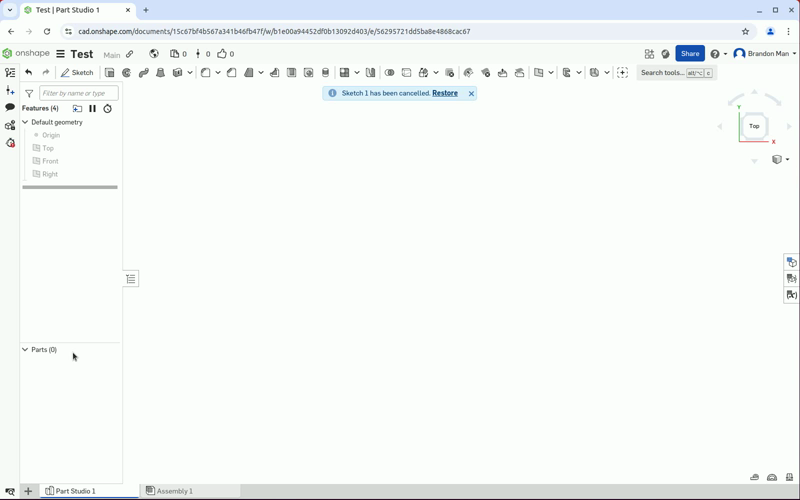
key(space)
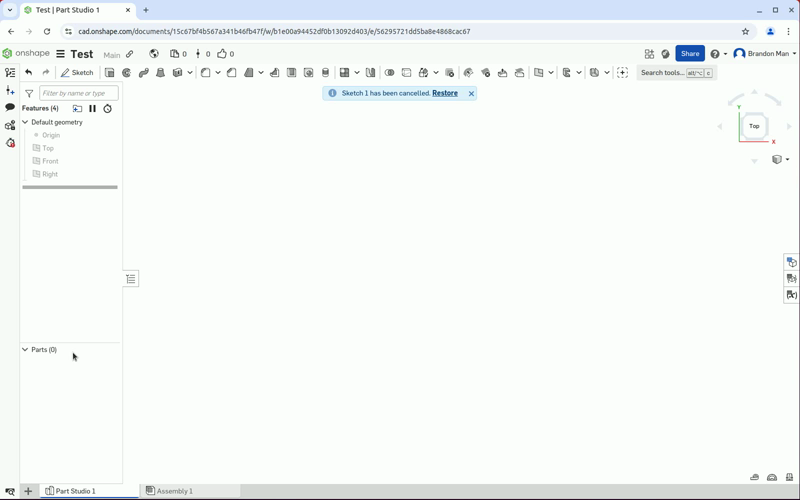
key_down(shift)
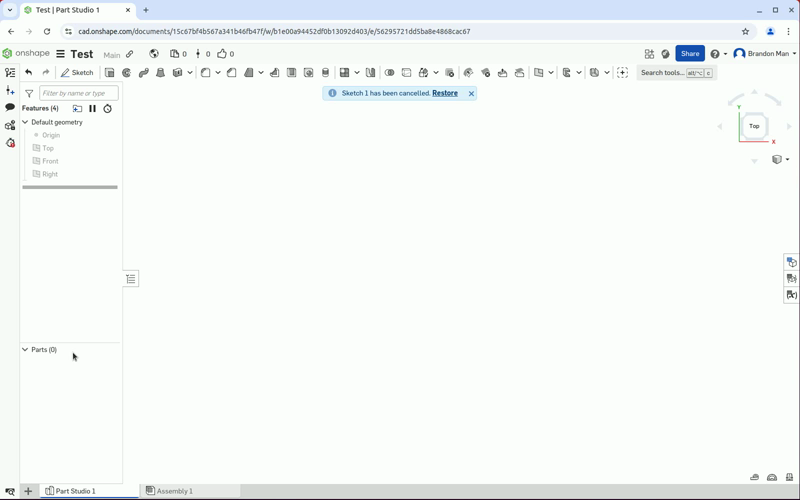
key(up)
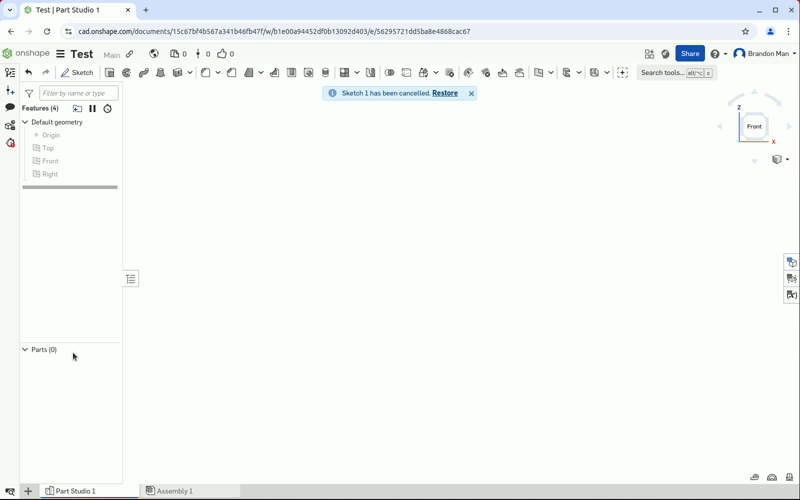
key_up(shift)
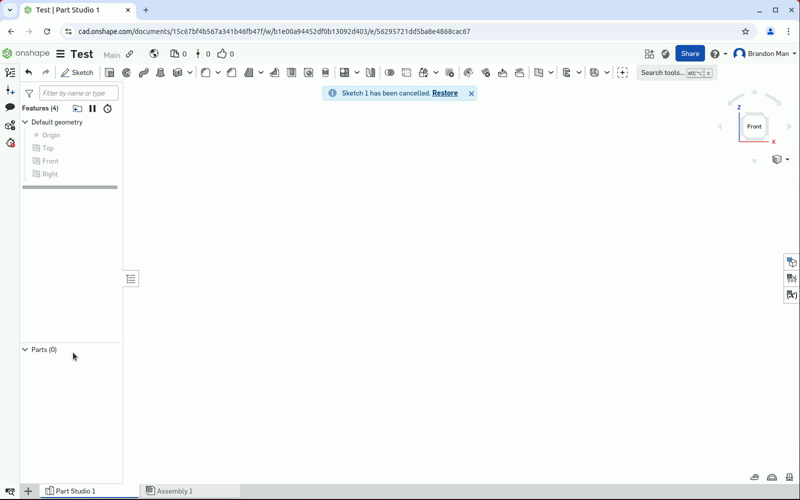
mouse_move(73, 352)
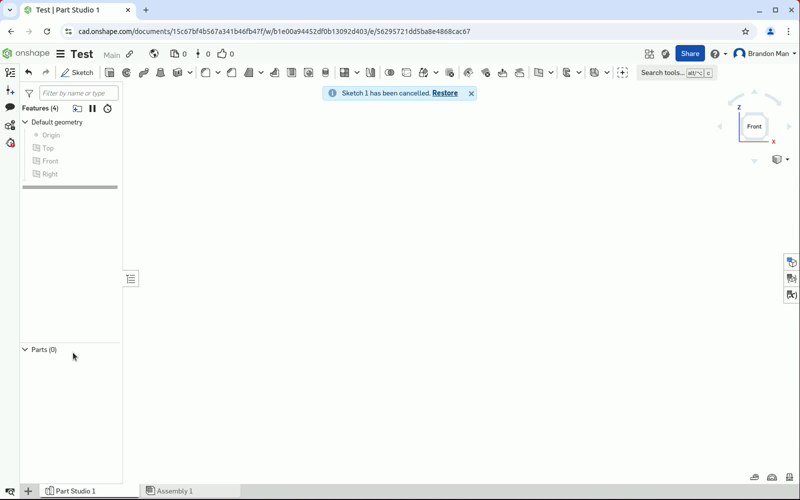
key(shift+y)
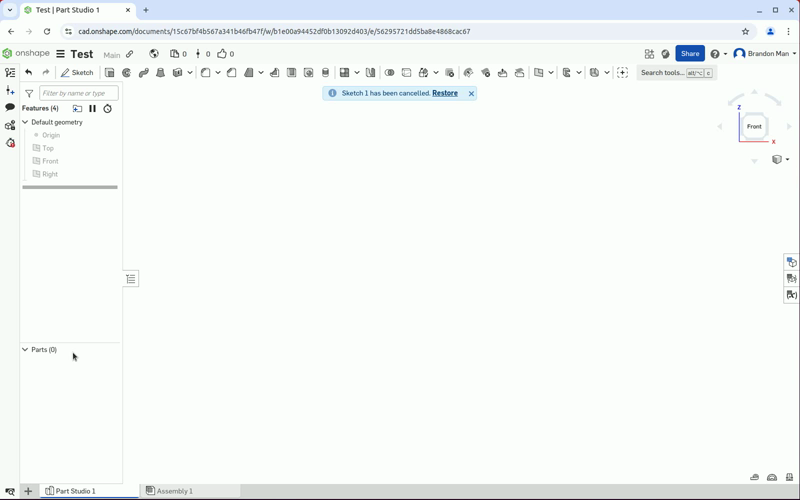
key(shift+s)
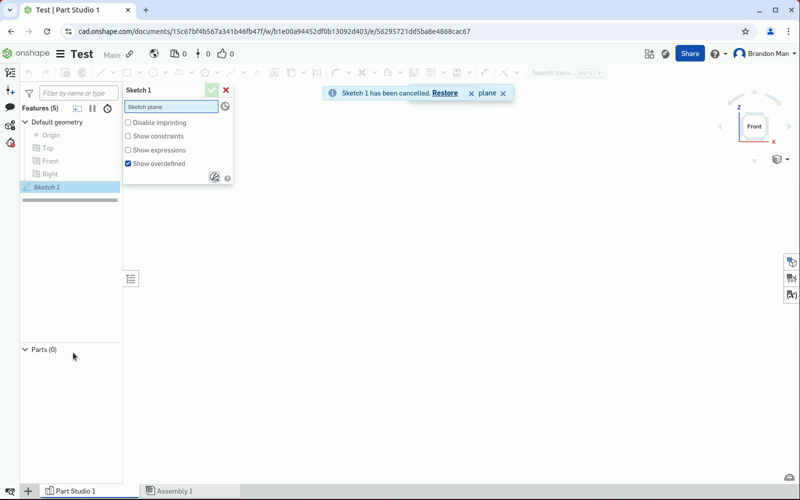
mouse_move(73, 163)
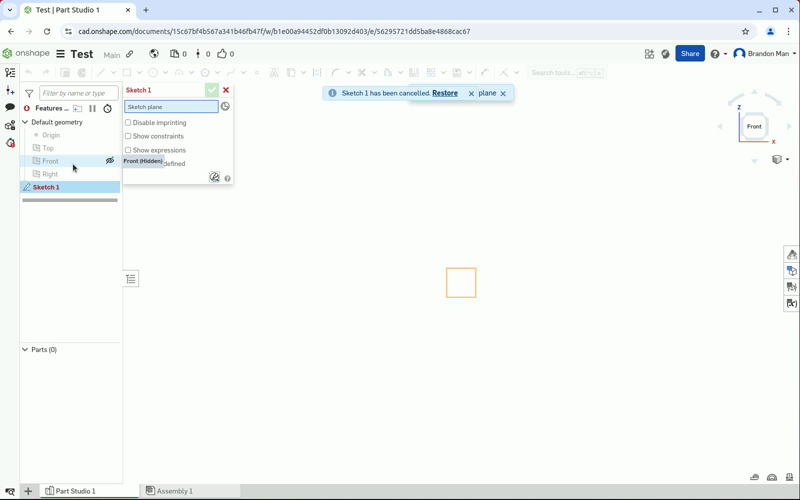
click(73, 163)
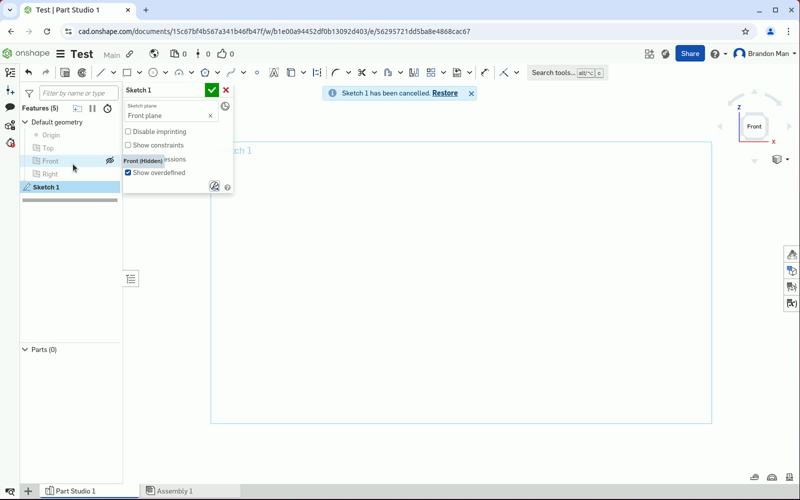
mouse_move(73, 352)
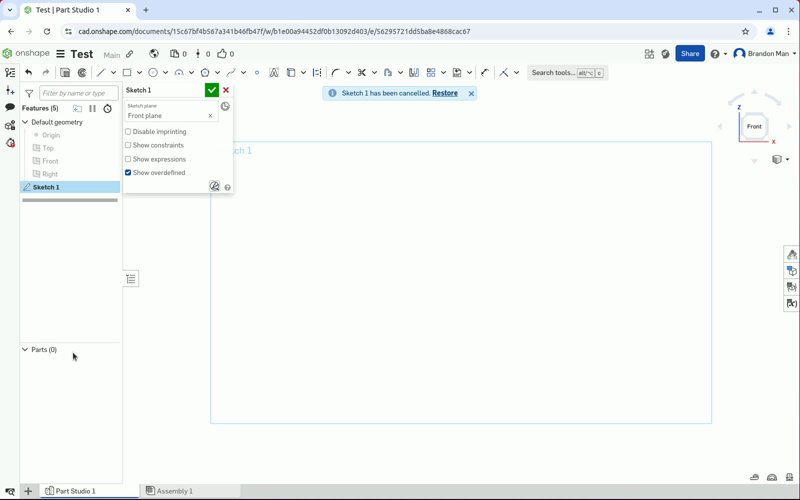
key(y)
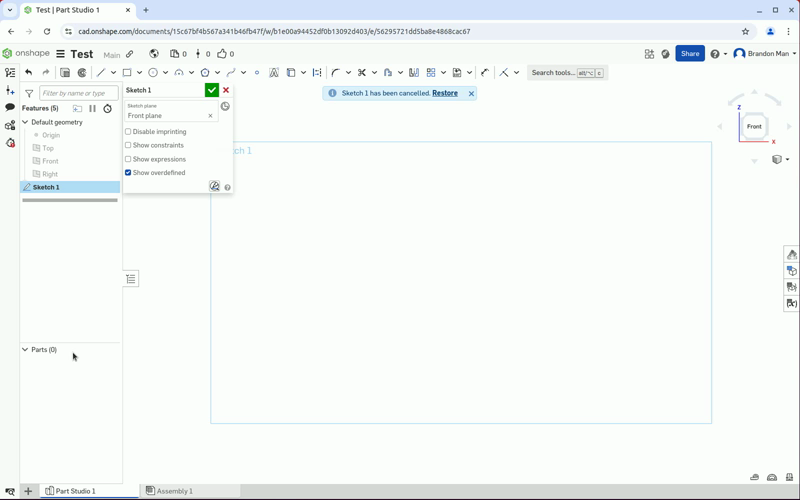
key(l)
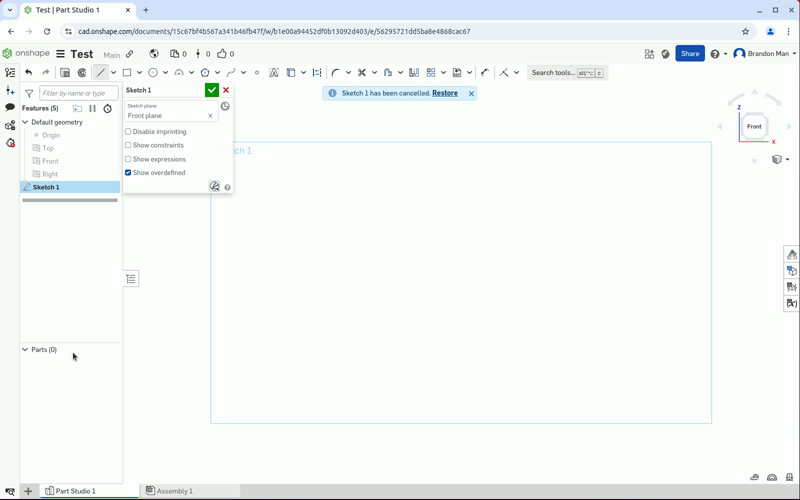
key_down(shift)
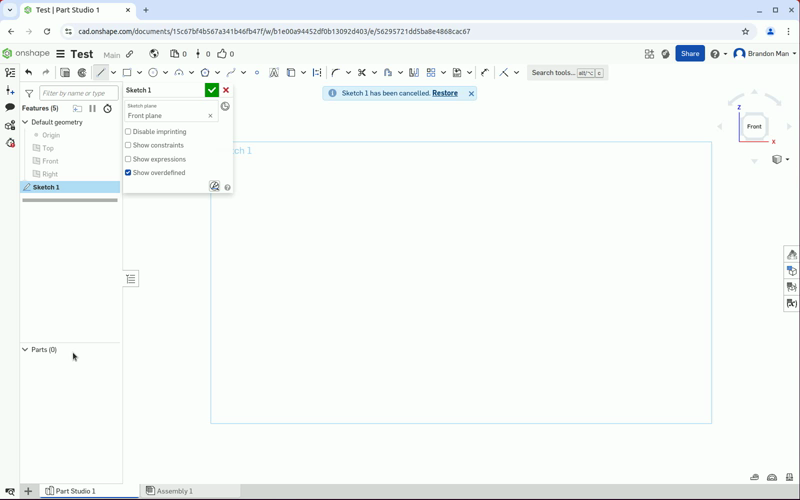
mouse_move(447, 284)
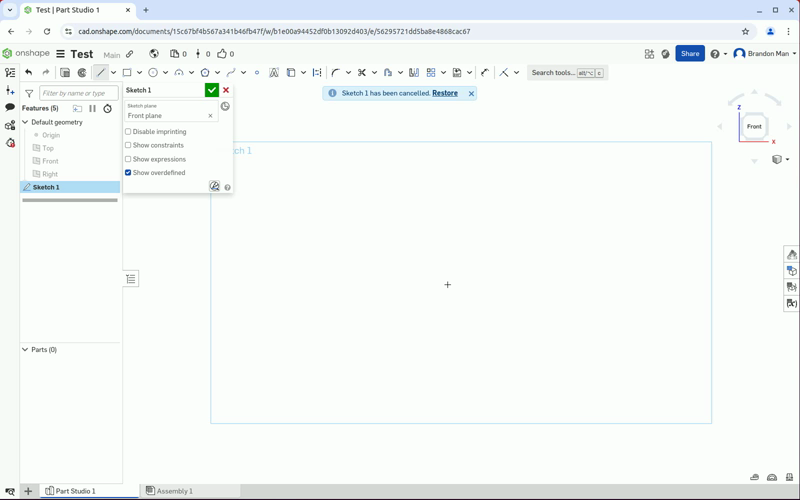
click(447, 284)
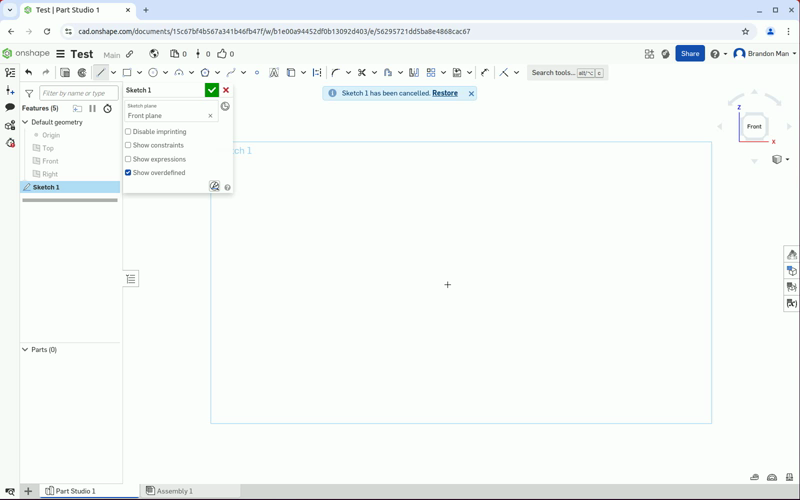
key_up(shift)
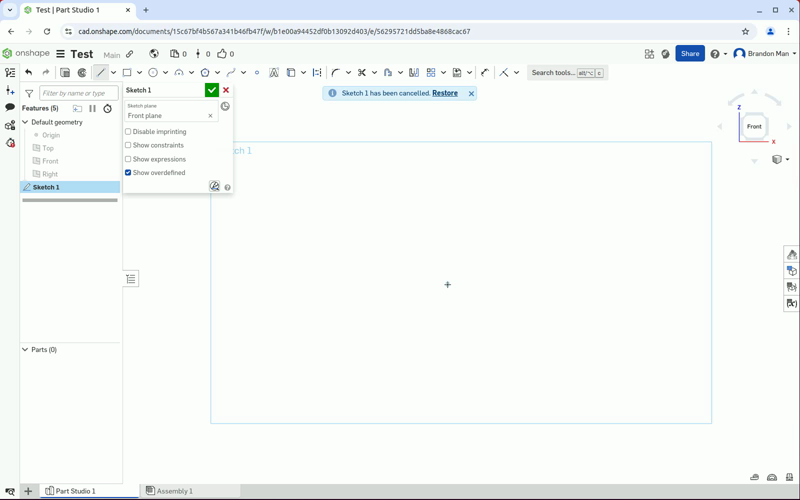
key_down(shift)
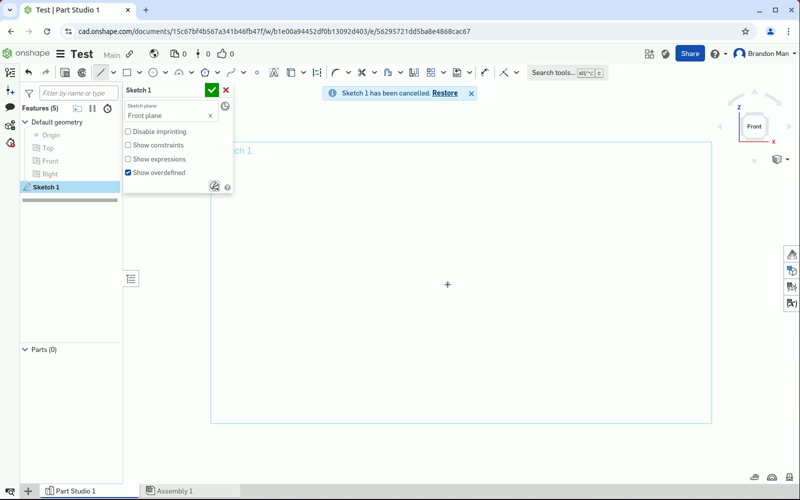
mouse_move(526, 284)
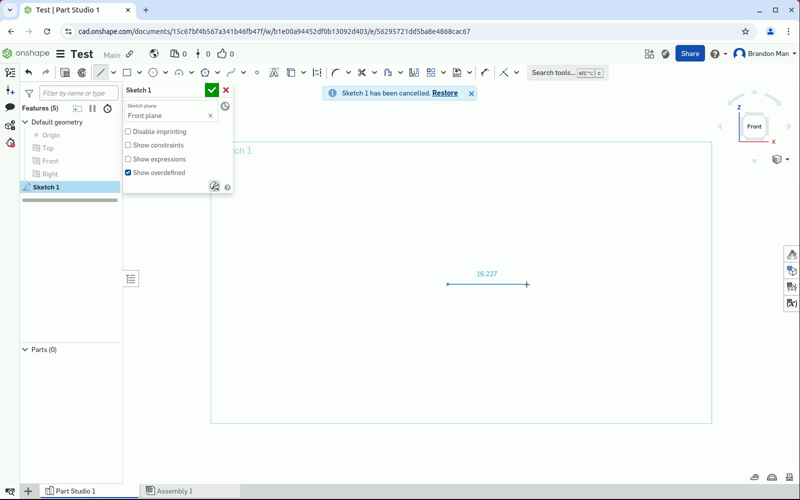
click(526, 284)
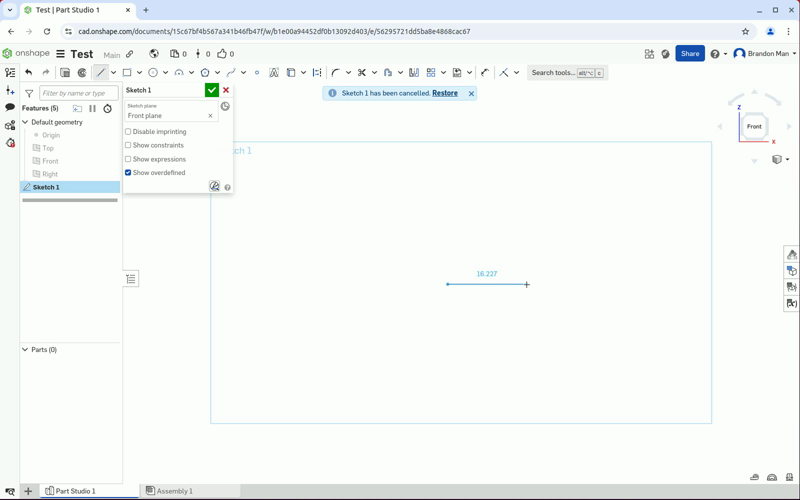
key_up(shift)
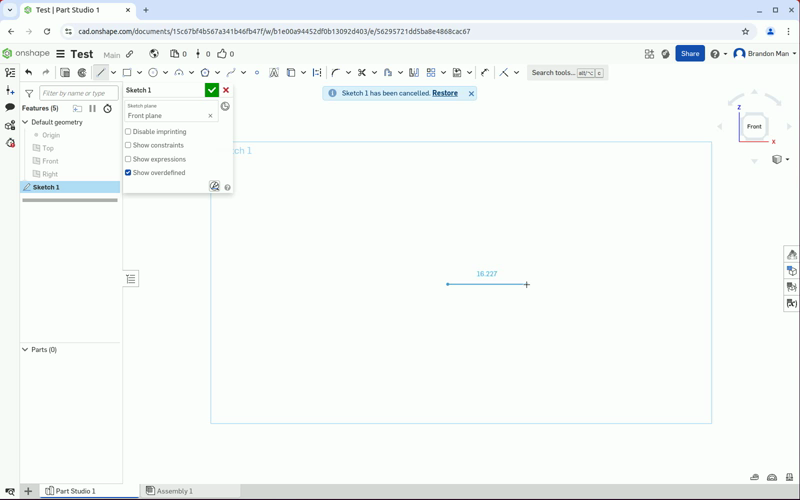
key_down(shift)
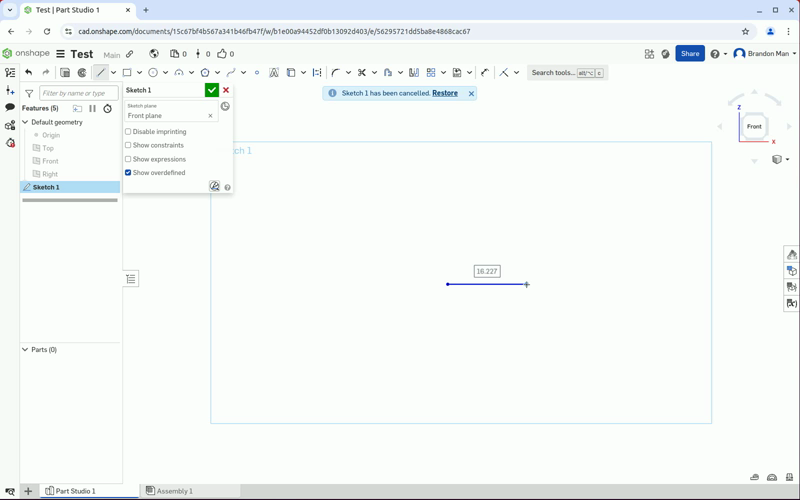
mouse_move(526, 216)
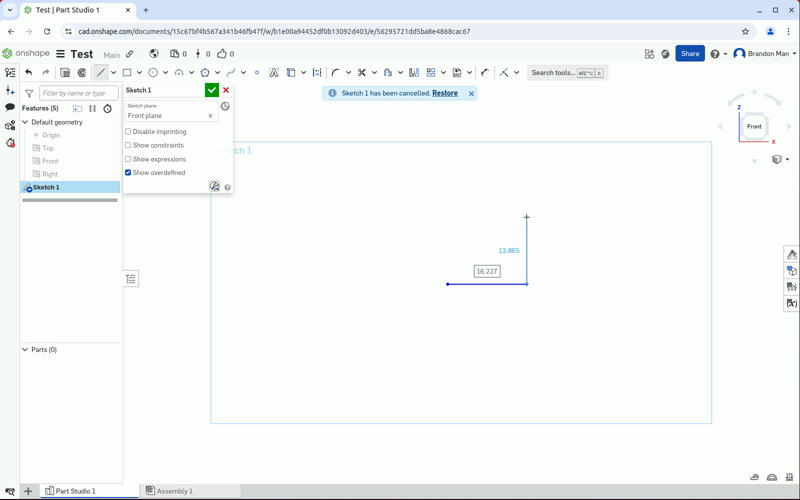
click(526, 216)
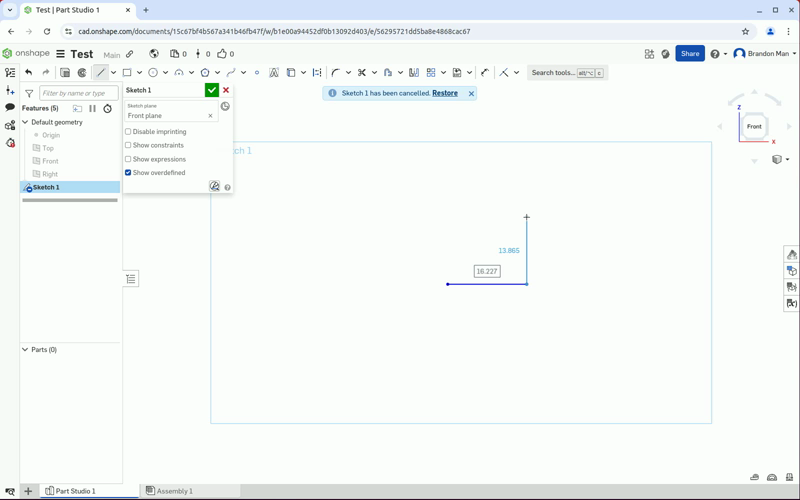
key_up(shift)
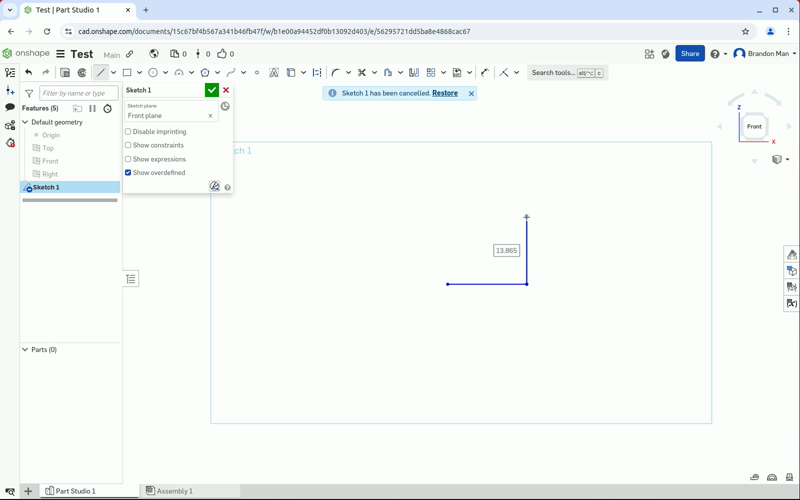
key_down(shift)
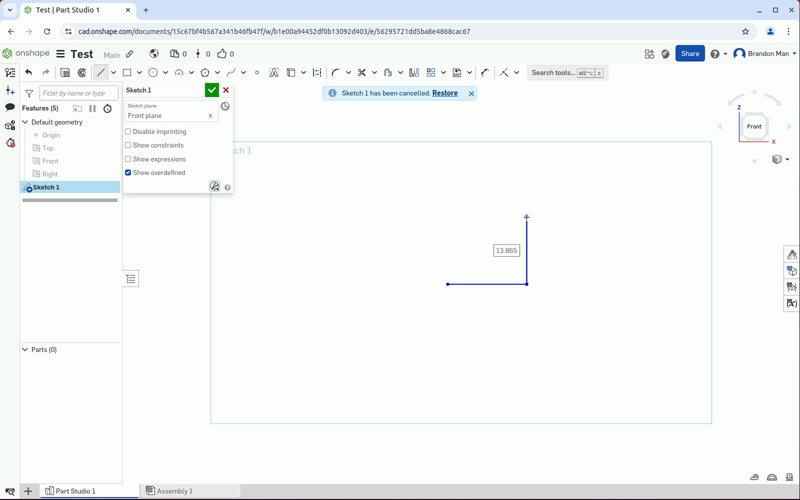
mouse_move(447, 216)
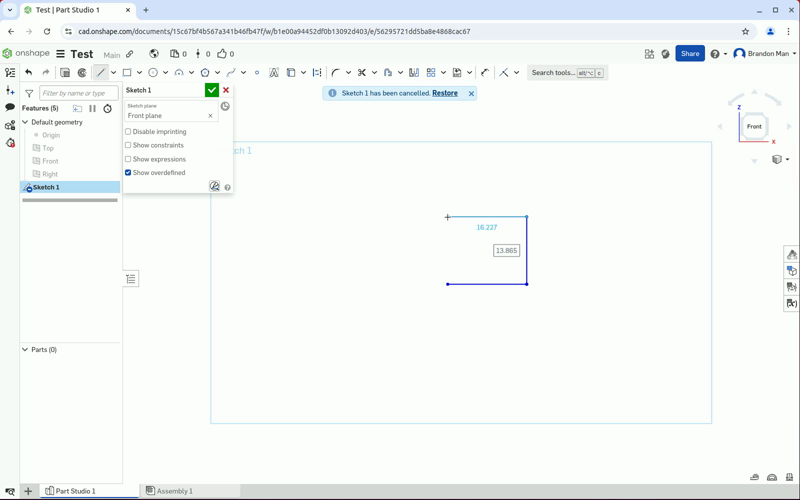
click(447, 216)
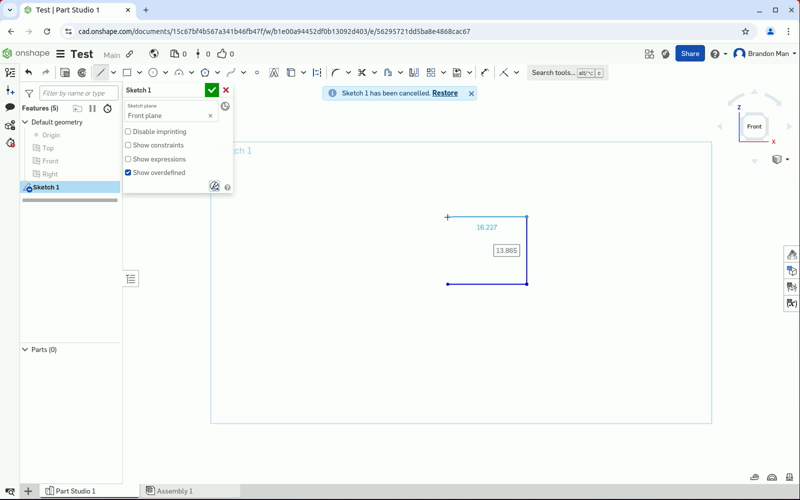
key_up(shift)
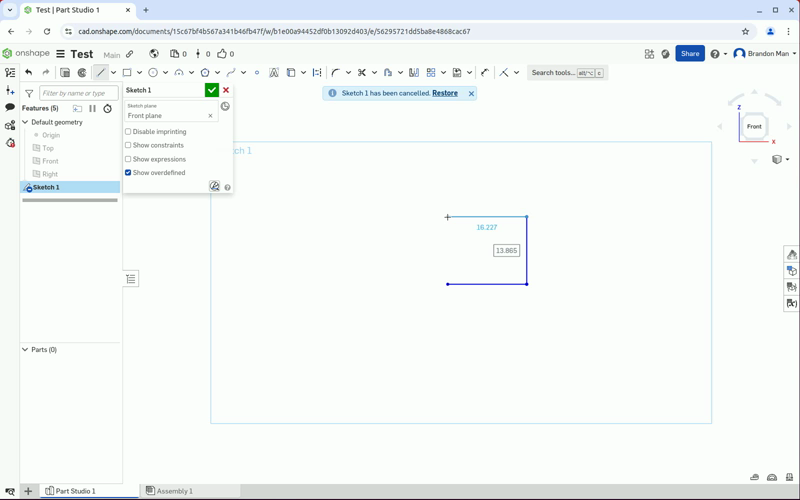
key_down(shift)
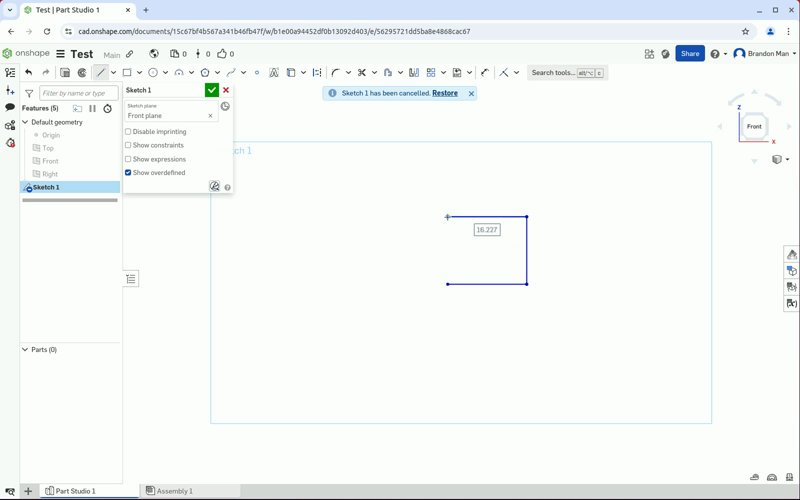
mouse_move(447, 284)
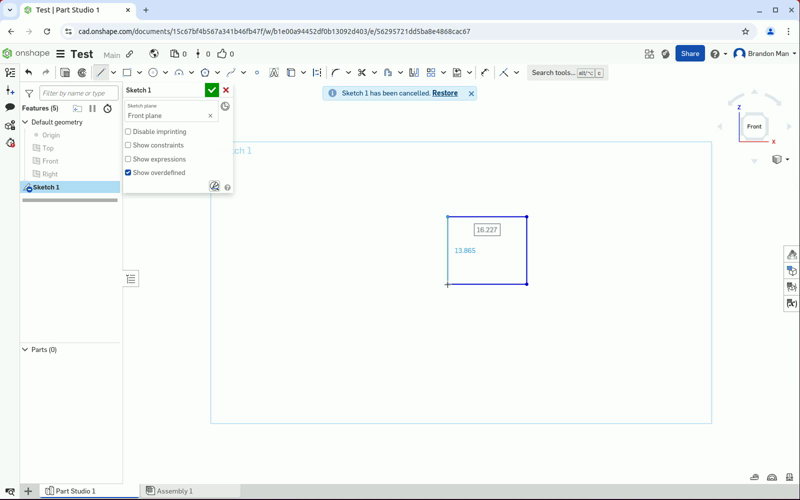
key_up(shift)
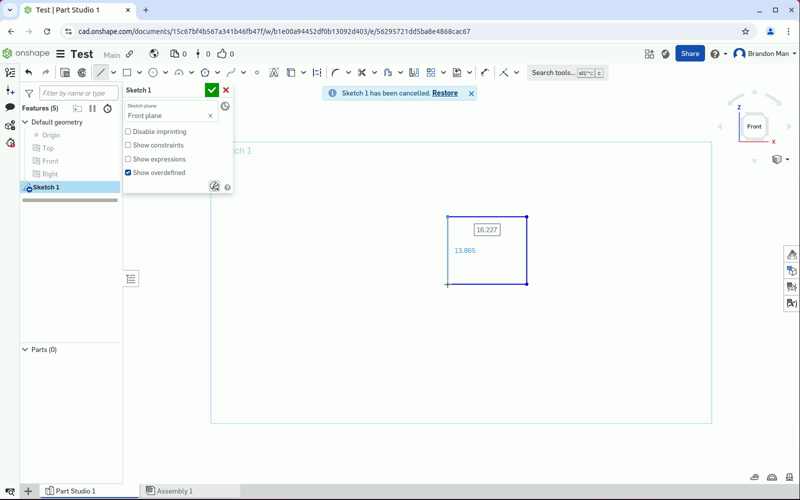
click(447, 284)
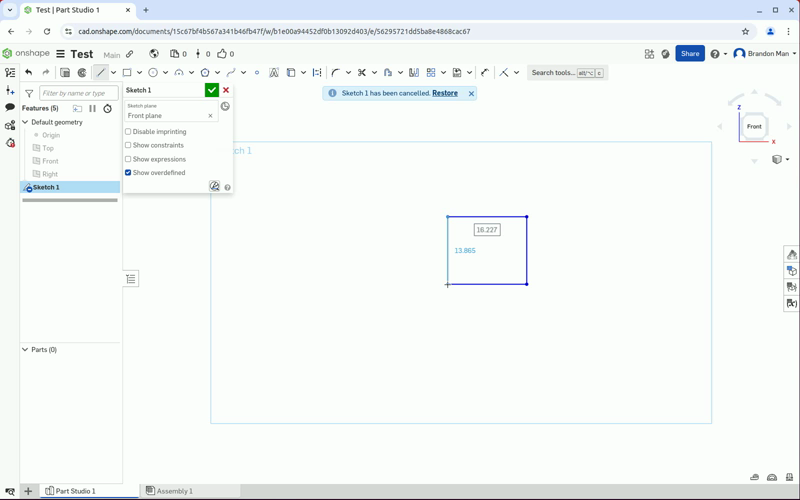
key(esc)
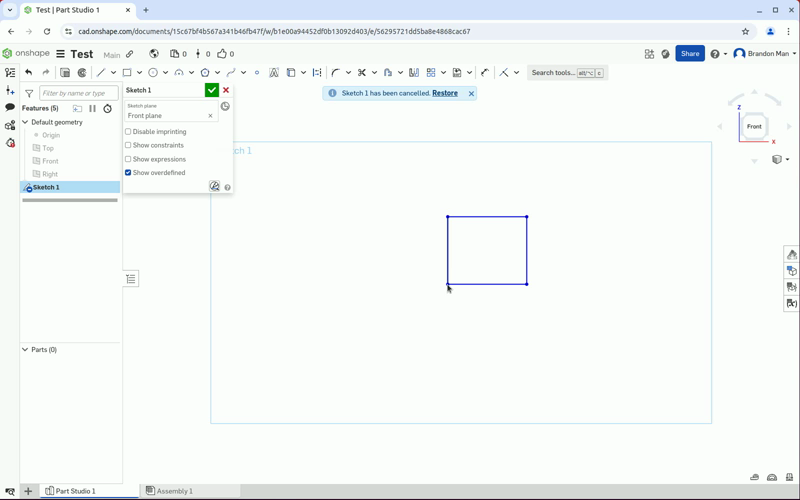
mouse_move(494, 275)
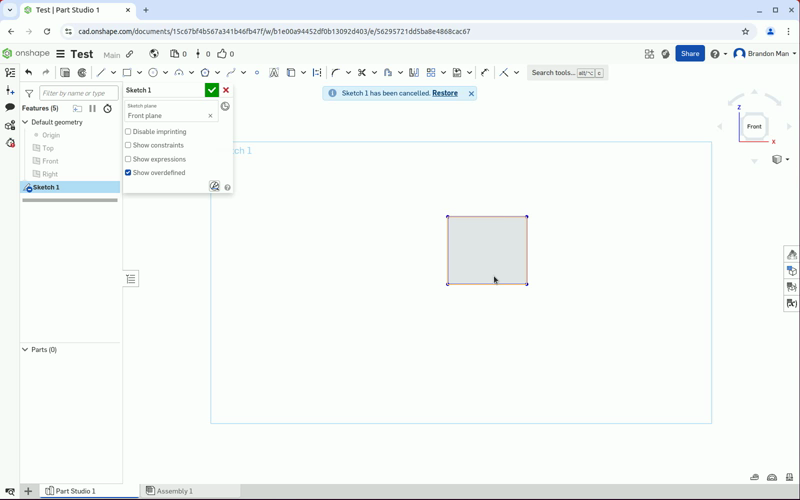
click(494, 275)
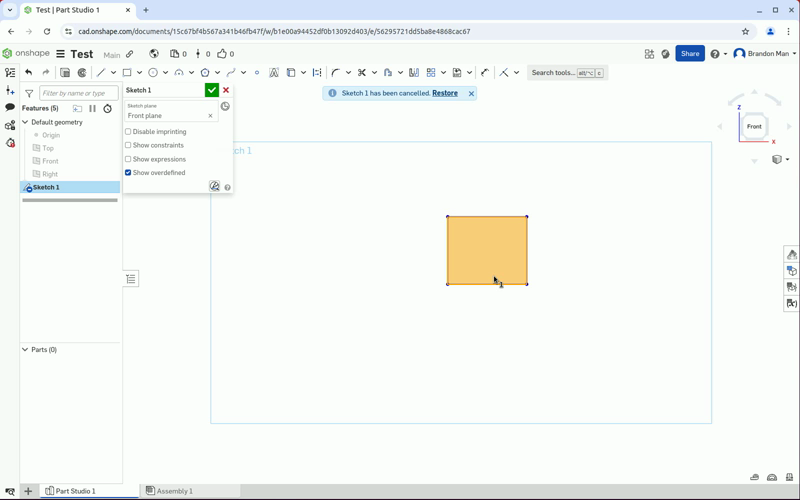
mouse_move(73, 352)
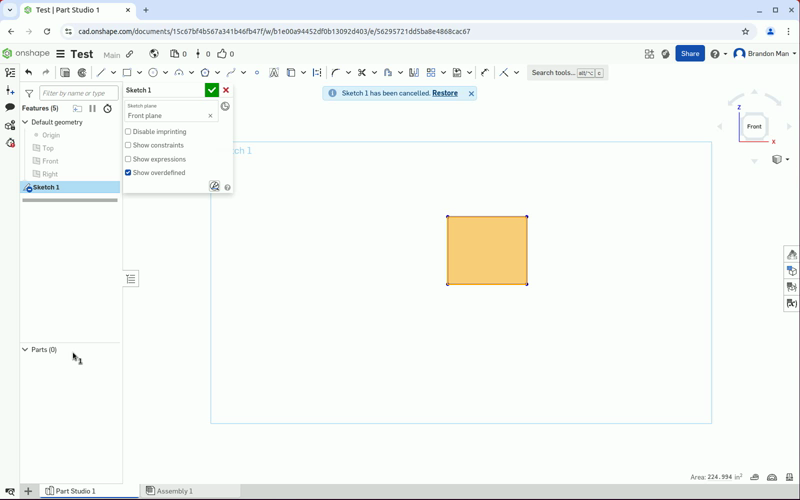
key(shift+y)
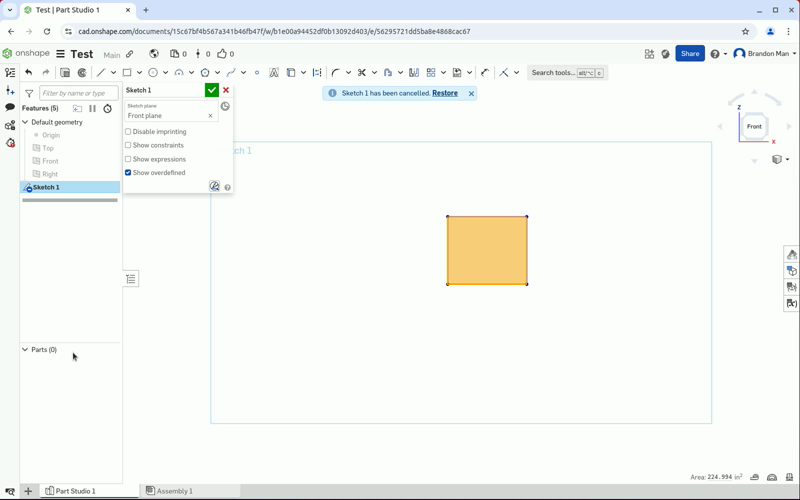
key(shift+e)
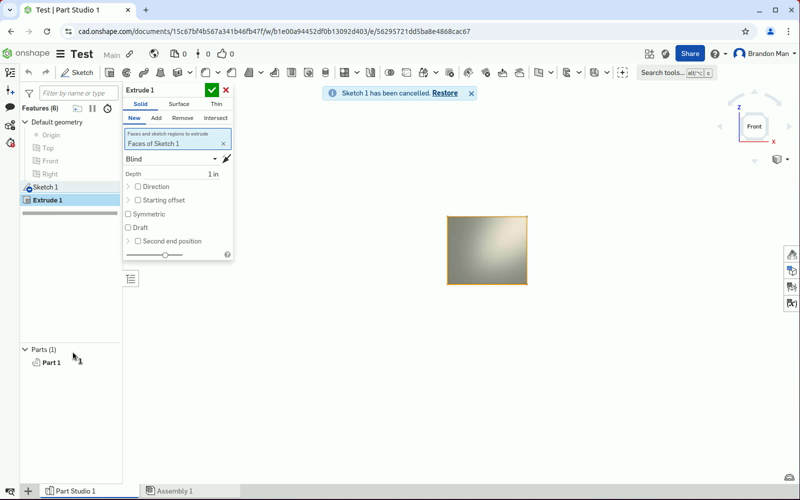
mouse_move(143, 106)
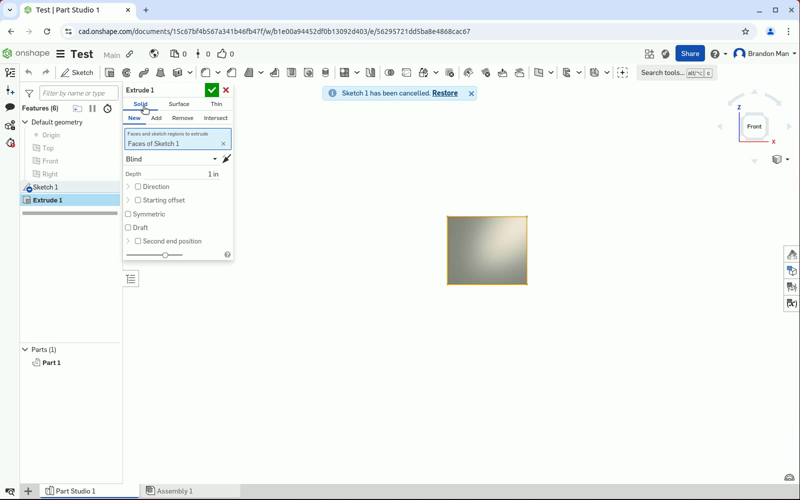
click(143, 106)
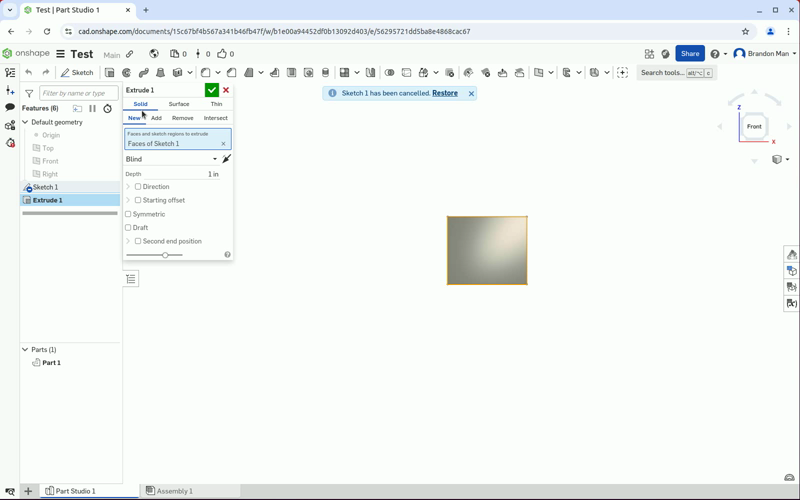
mouse_move(137, 120)
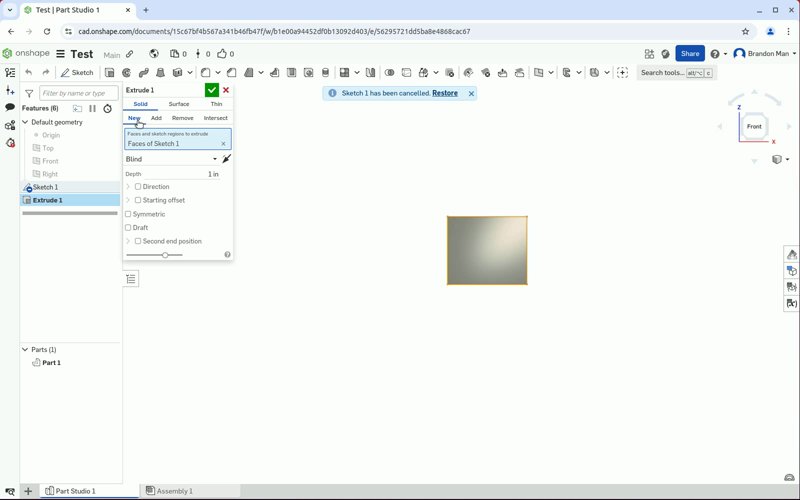
click(137, 120)
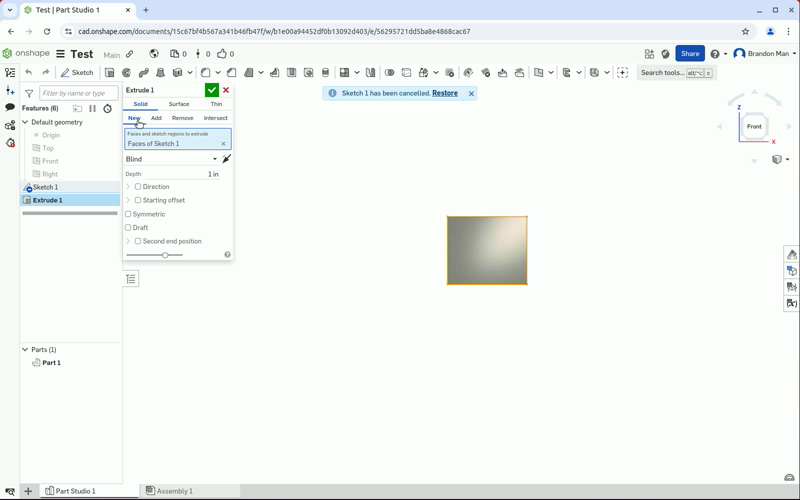
key(tab, 4)
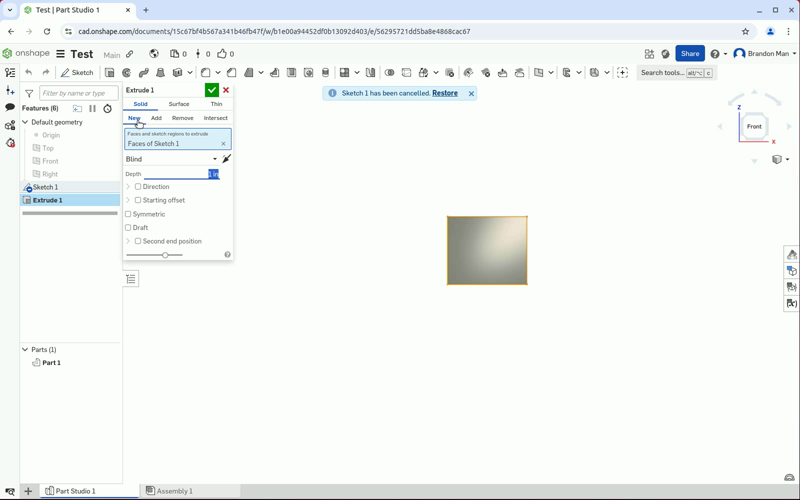
text(23.108)
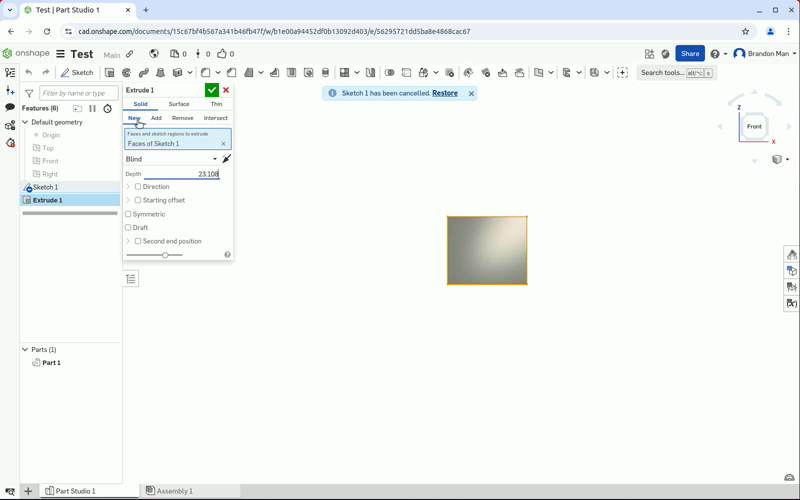
key(enter)
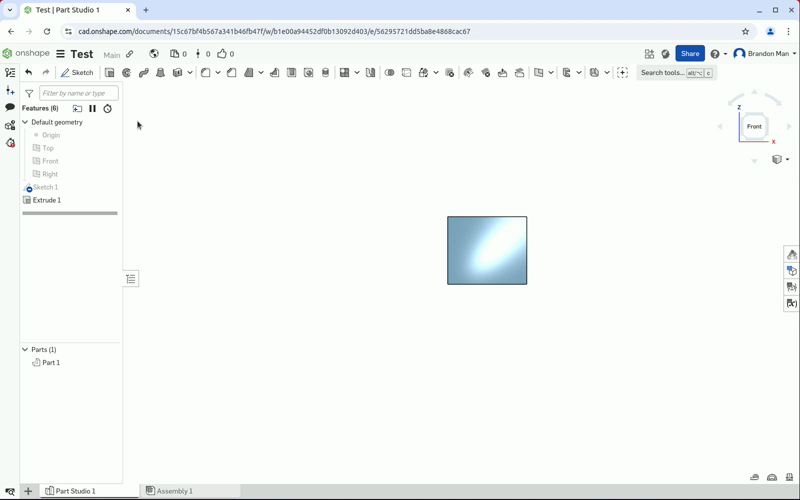
key(shift+h)
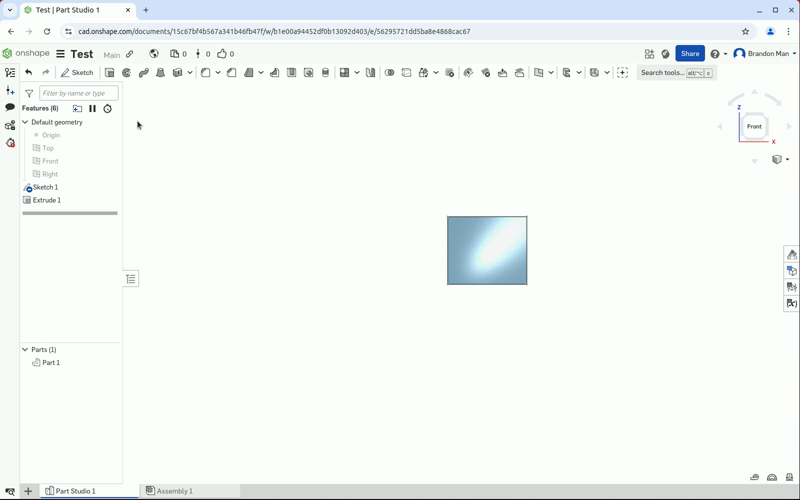
key(shift+h)
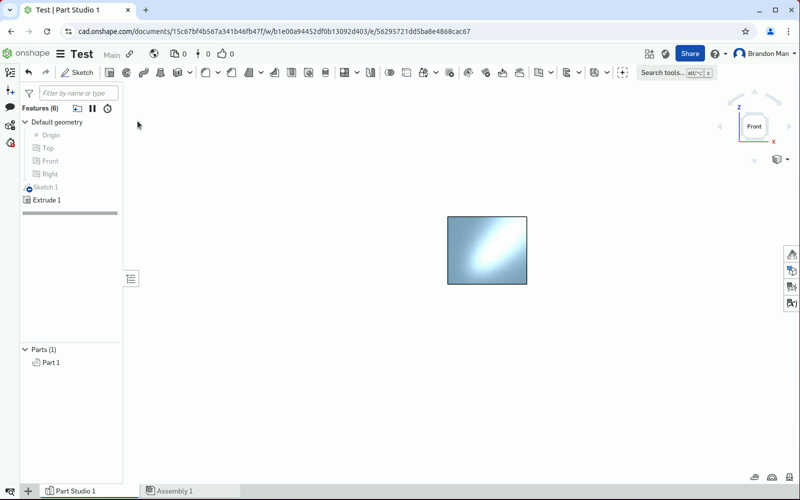
mouse_move(73, 189)
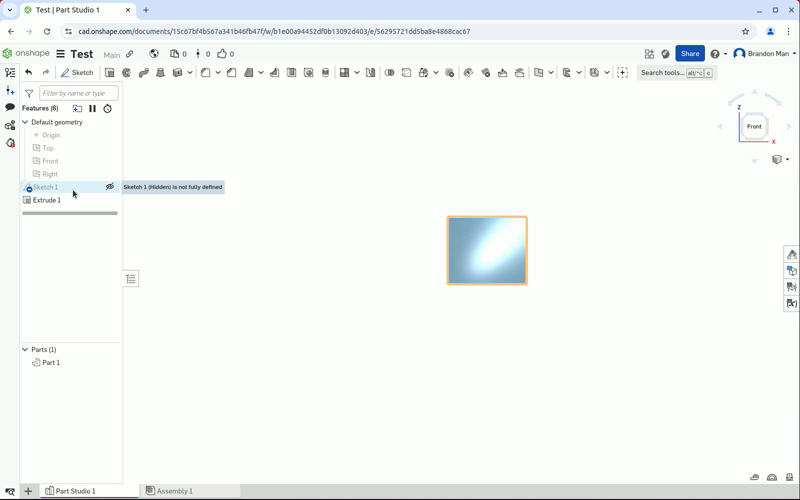
click(73, 189)
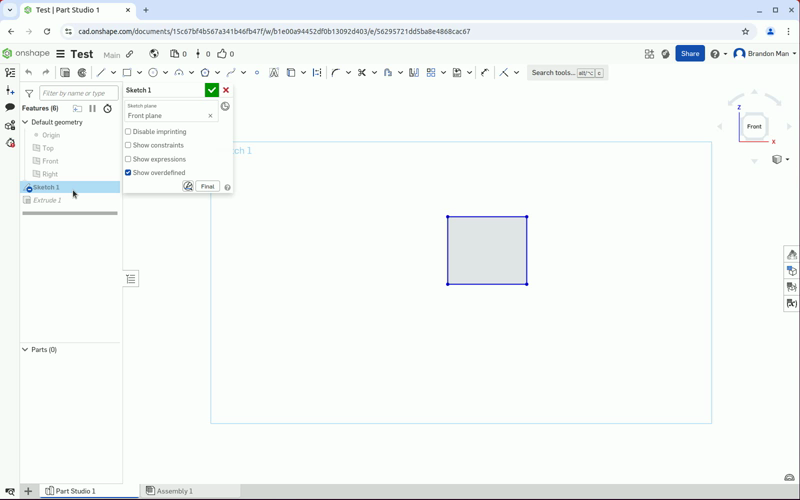
mouse_move(229, 92)
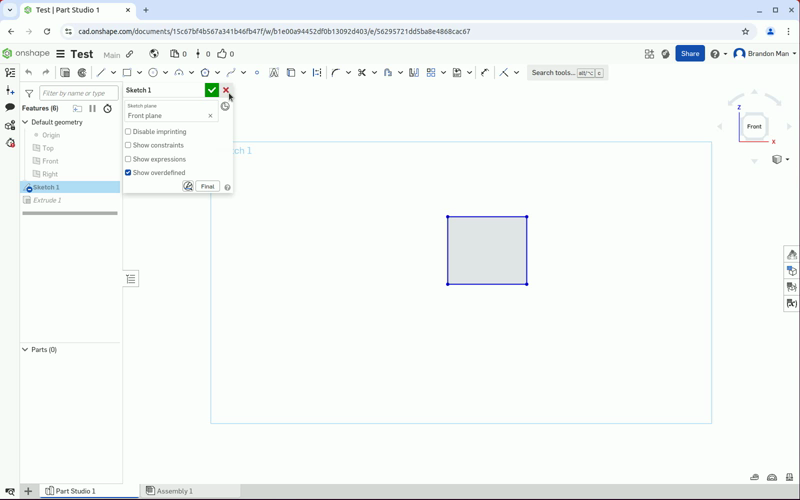
click(229, 92)
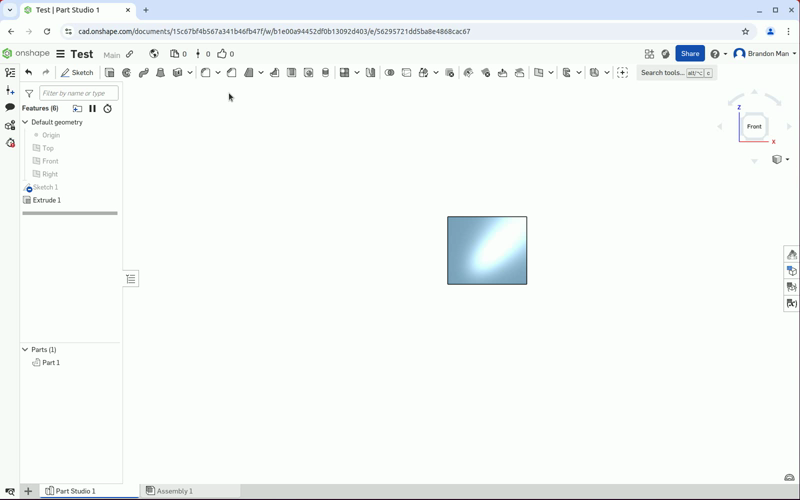
mouse_move(541, 75)
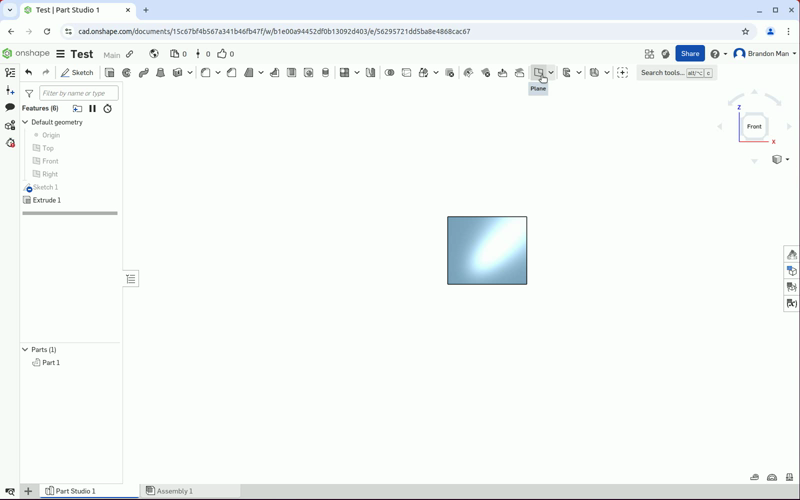
click(541, 75)
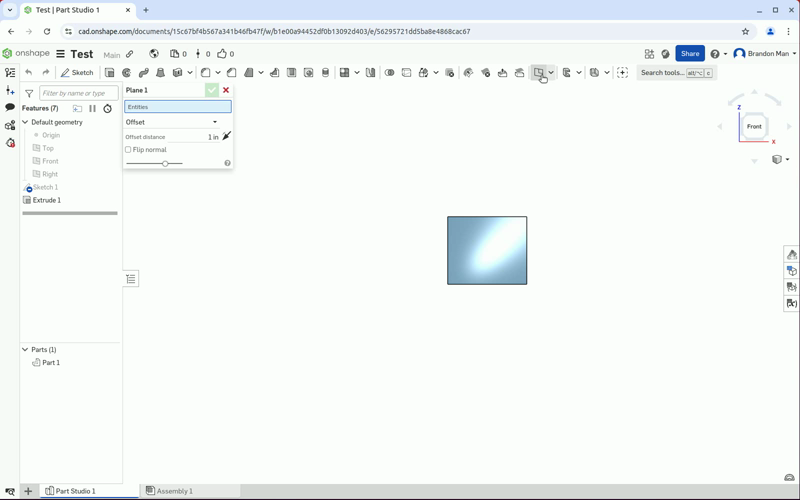
mouse_move(73, 163)
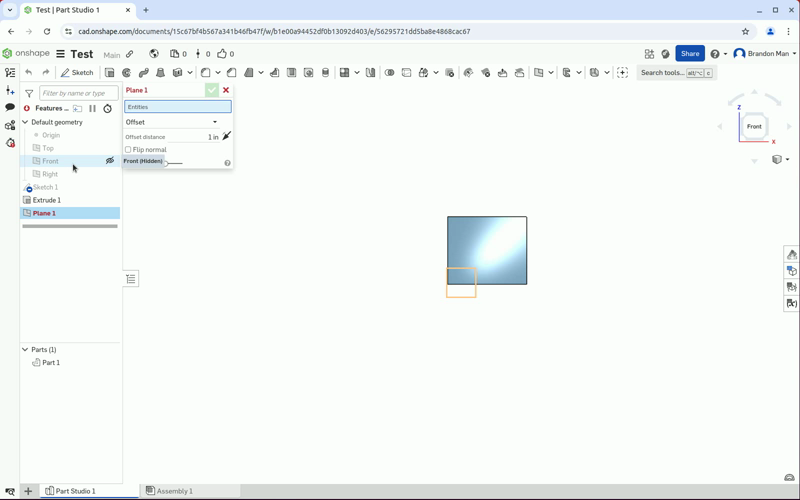
click(73, 163)
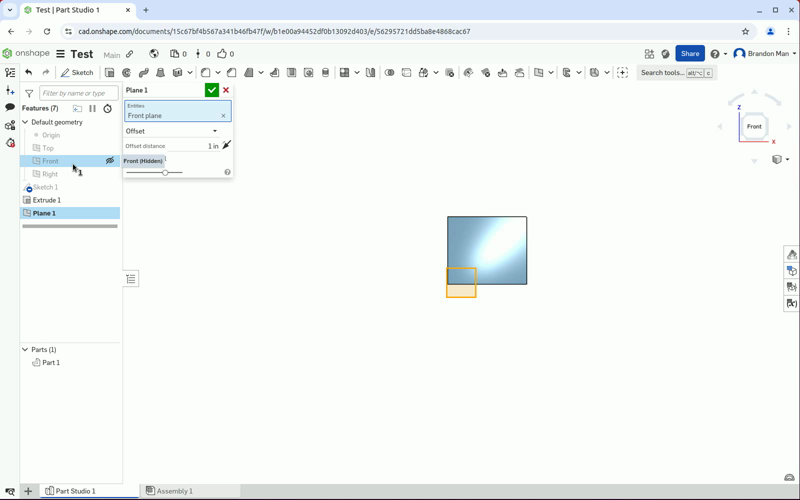
key(tab, 2)
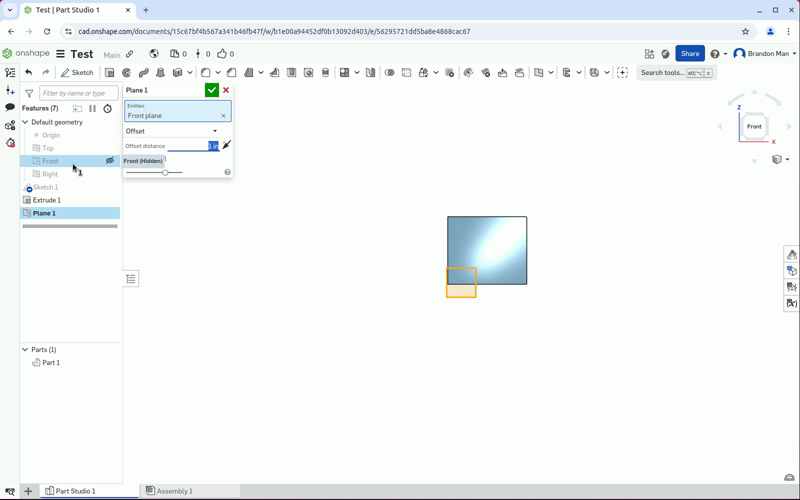
text(23.108)
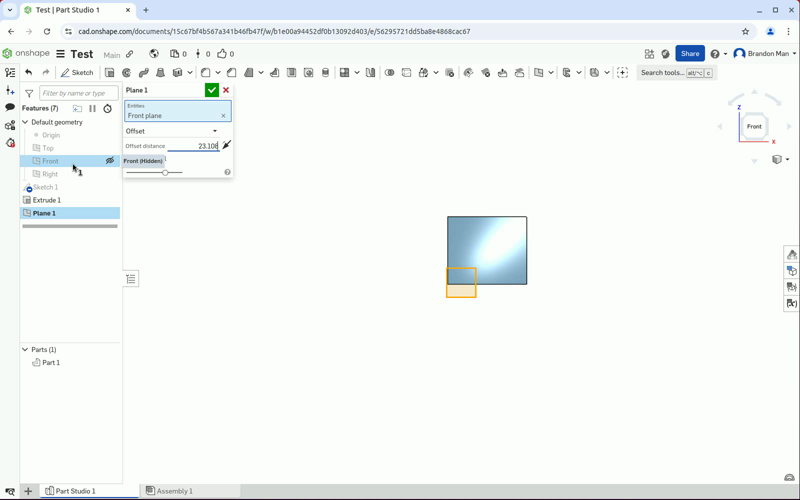
key(enter, 2)
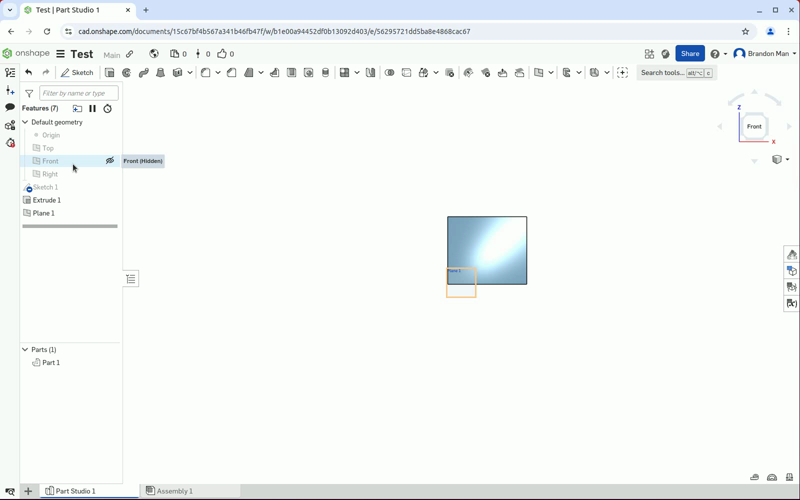
key(shift+s)
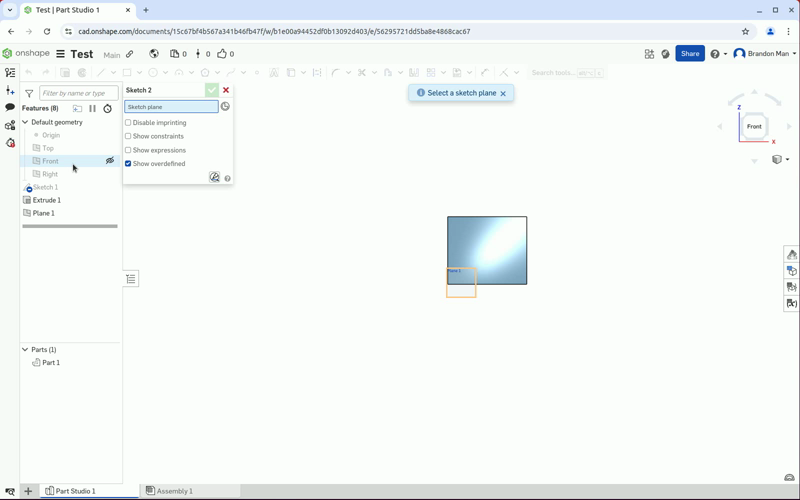
mouse_move(73, 215)
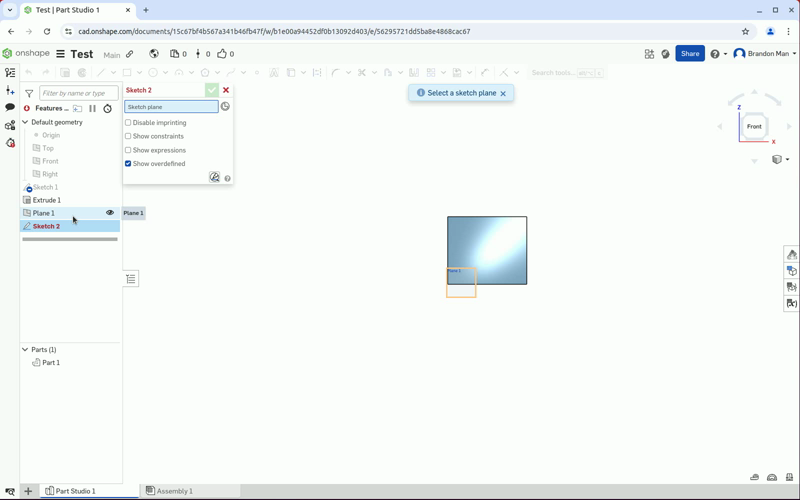
click(73, 215)
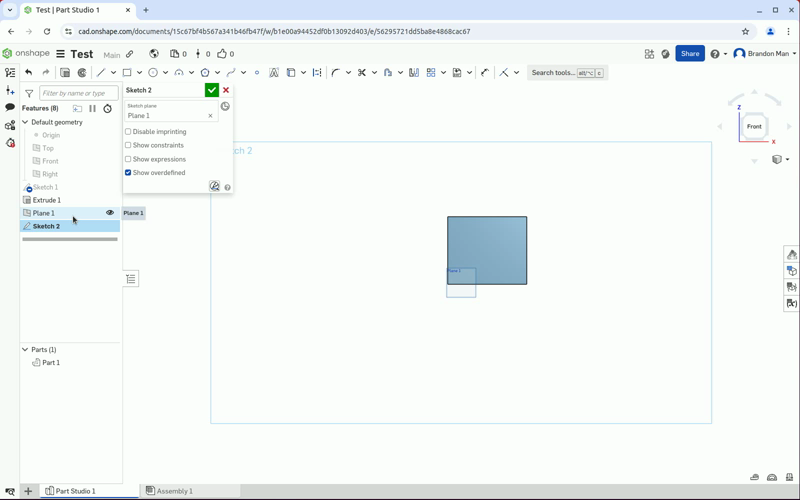
mouse_move(73, 352)
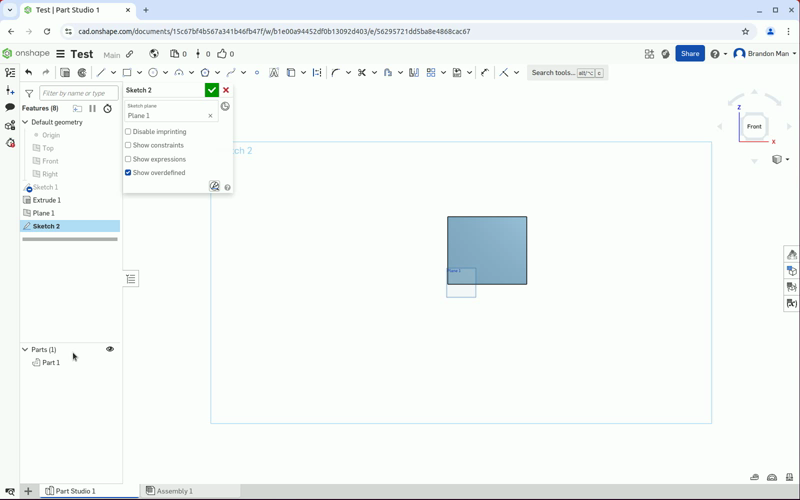
key(y)
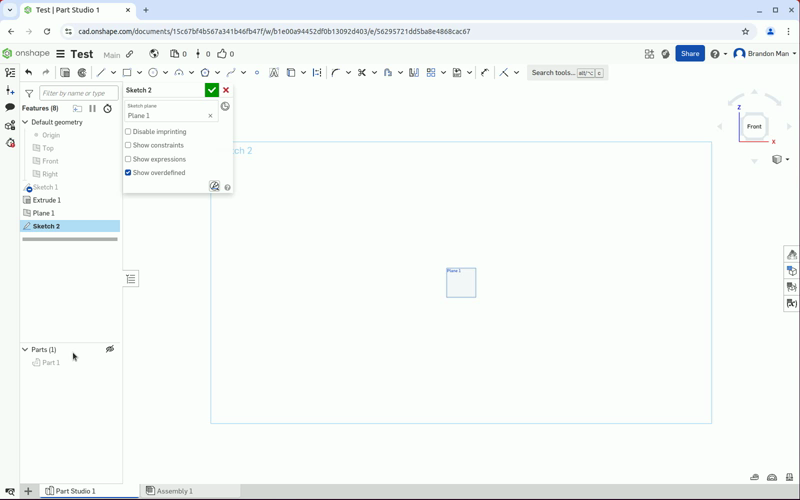
key(l)
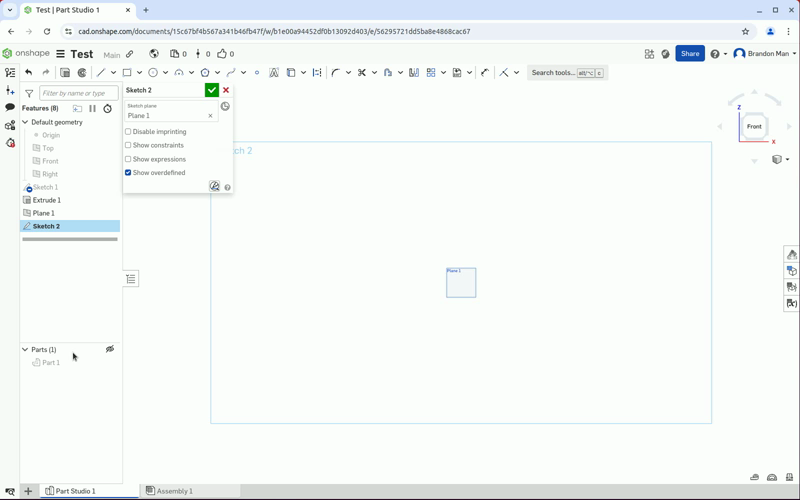
key_down(shift)
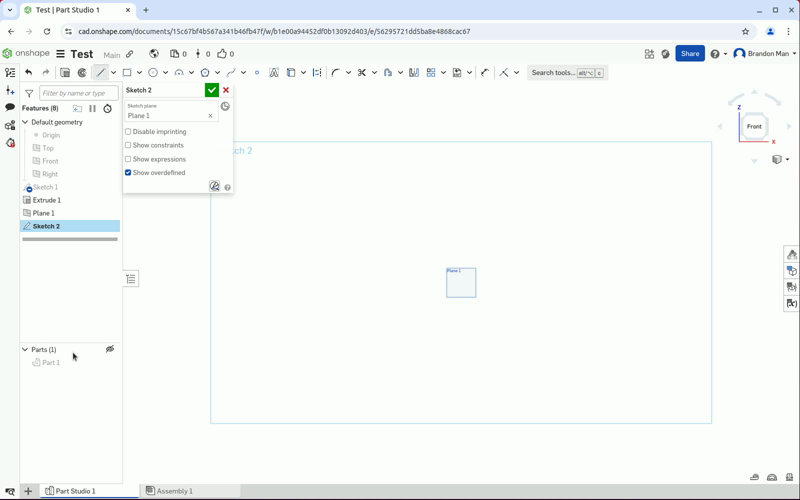
mouse_move(453, 279)
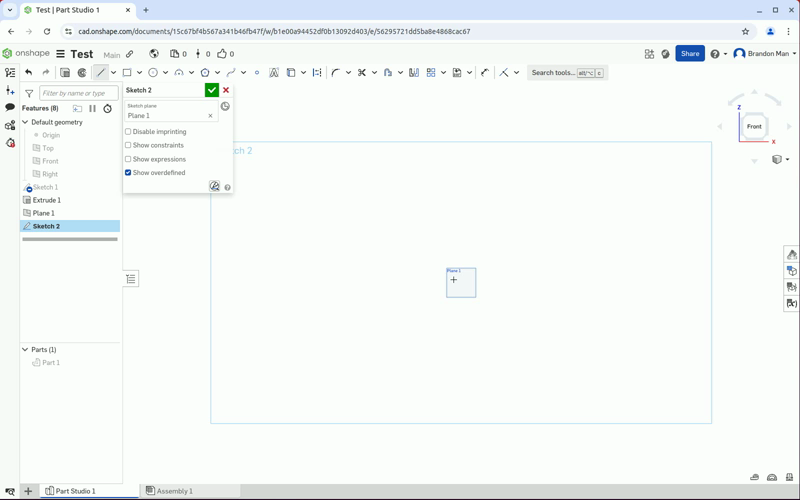
click(453, 279)
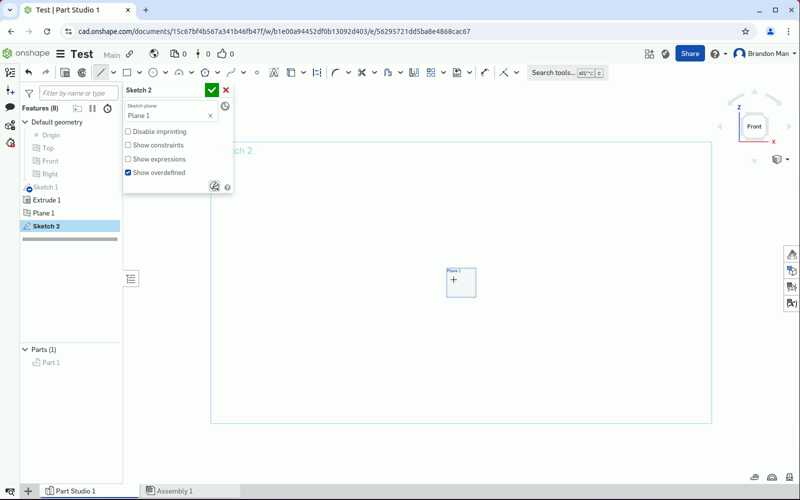
key_up(shift)
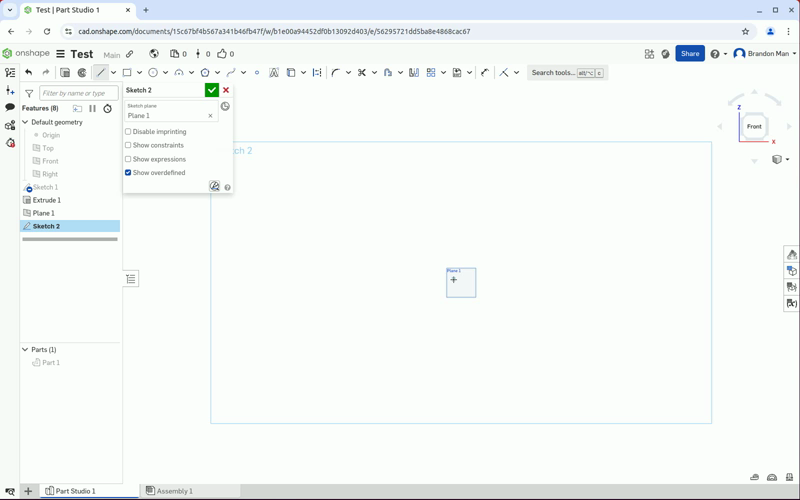
key_down(shift)
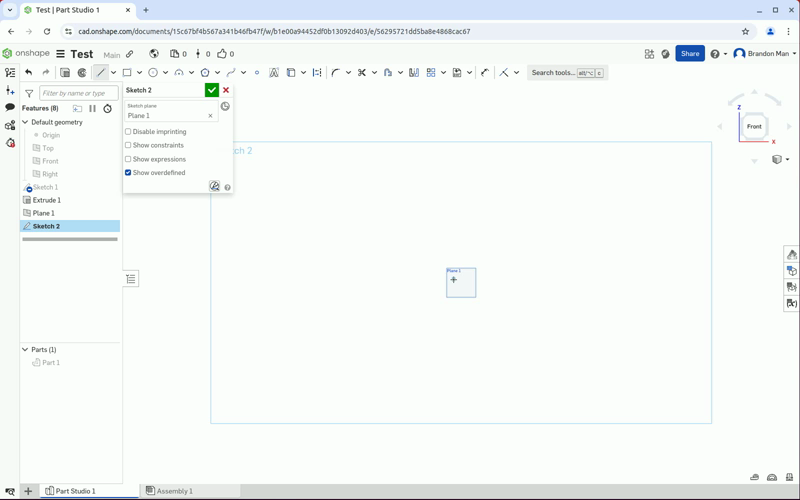
mouse_move(522, 279)
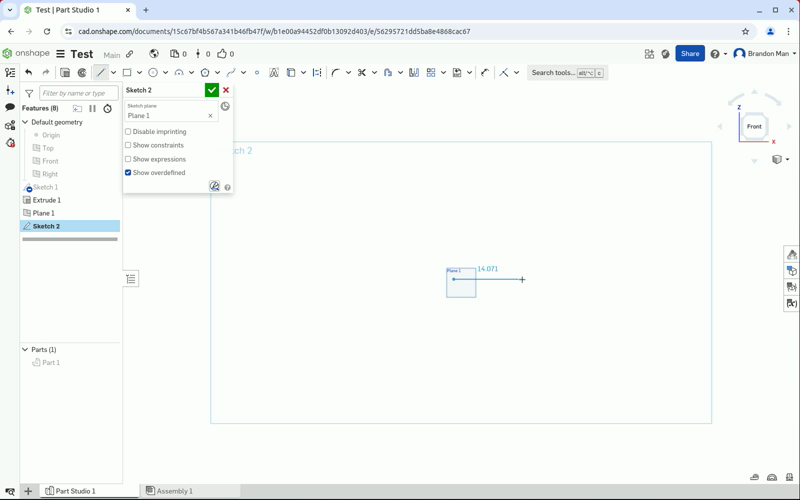
click(522, 279)
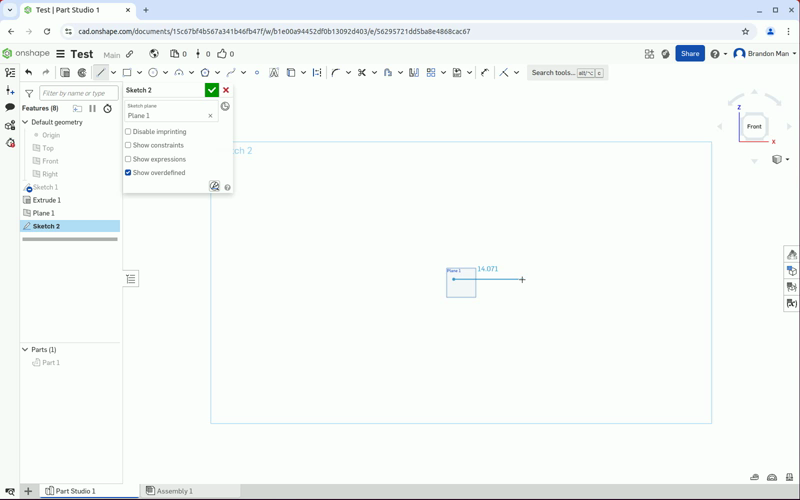
key_up(shift)
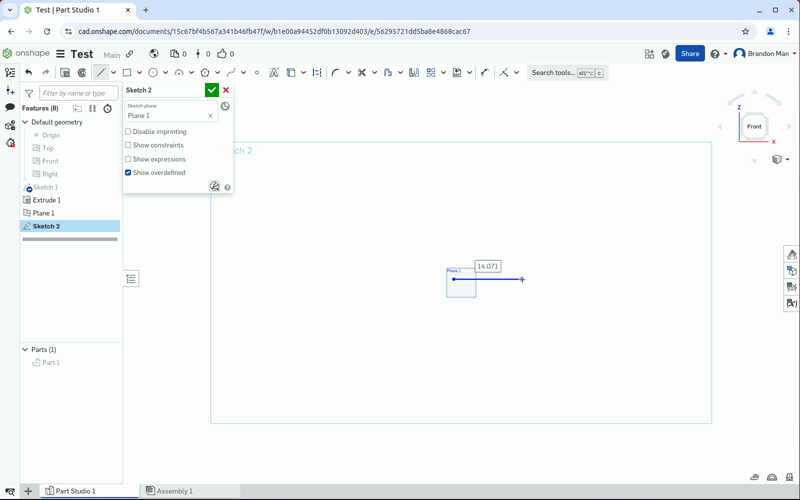
key_down(shift)
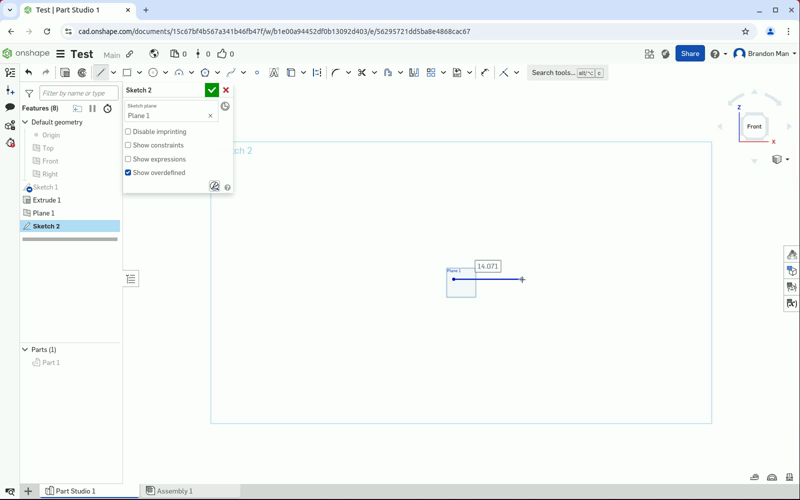
mouse_move(552, 279)
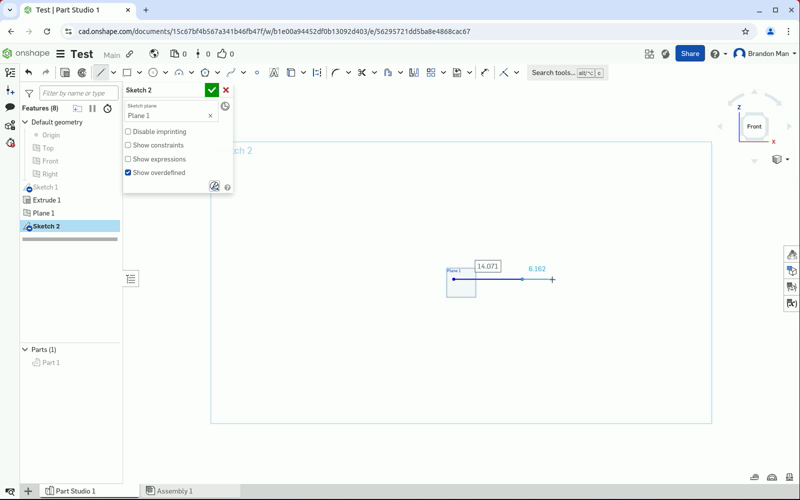
mouse_move(522, 222)
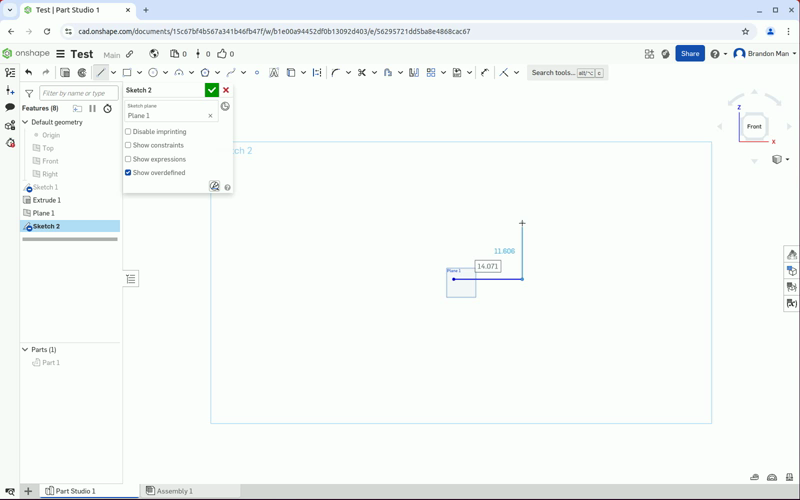
click(522, 222)
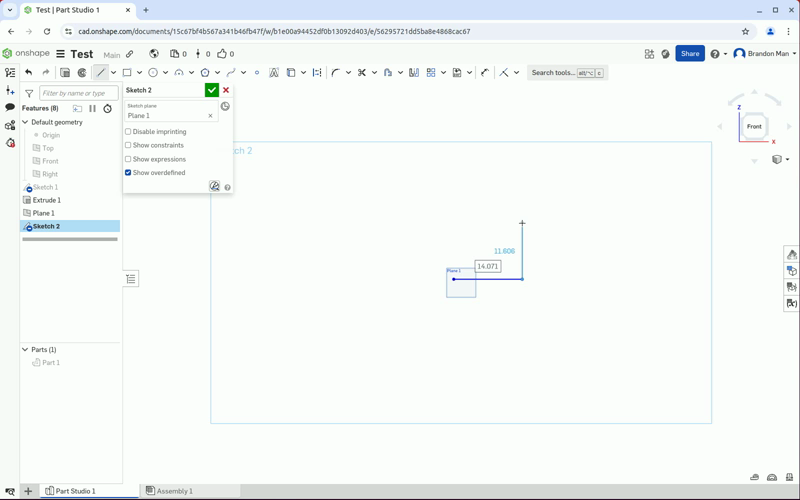
key_up(shift)
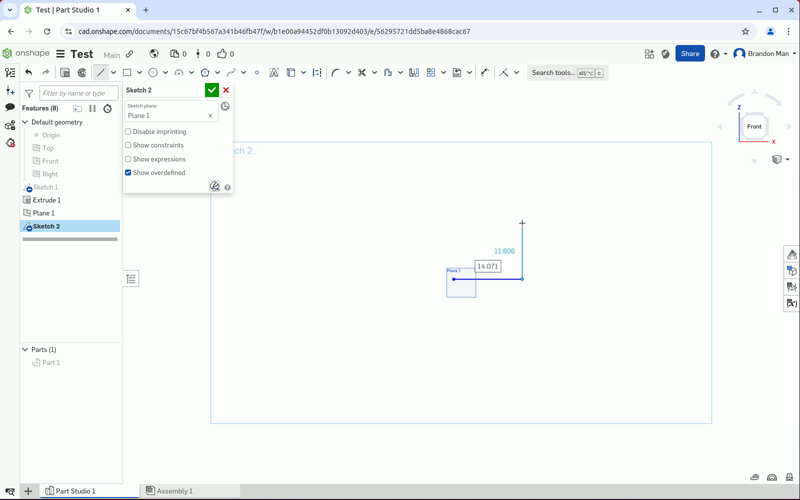
key_down(shift)
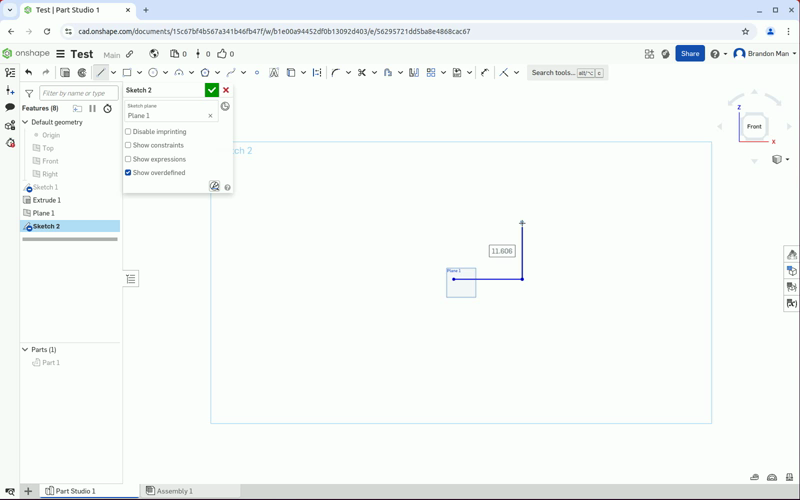
mouse_move(453, 222)
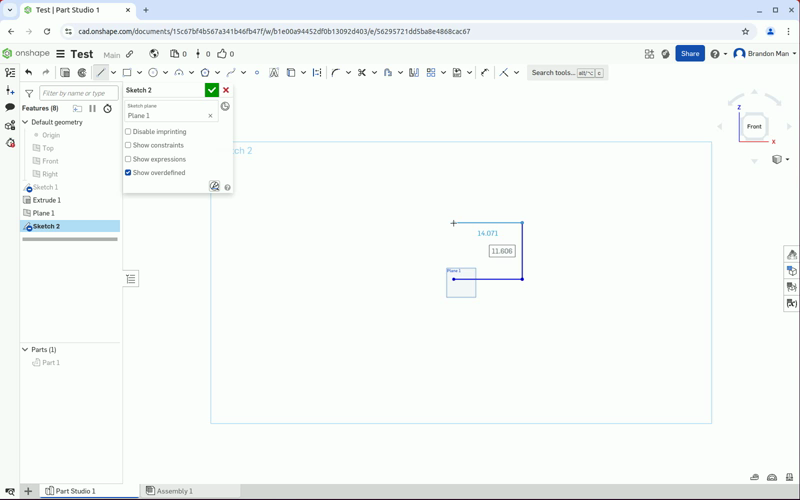
click(453, 222)
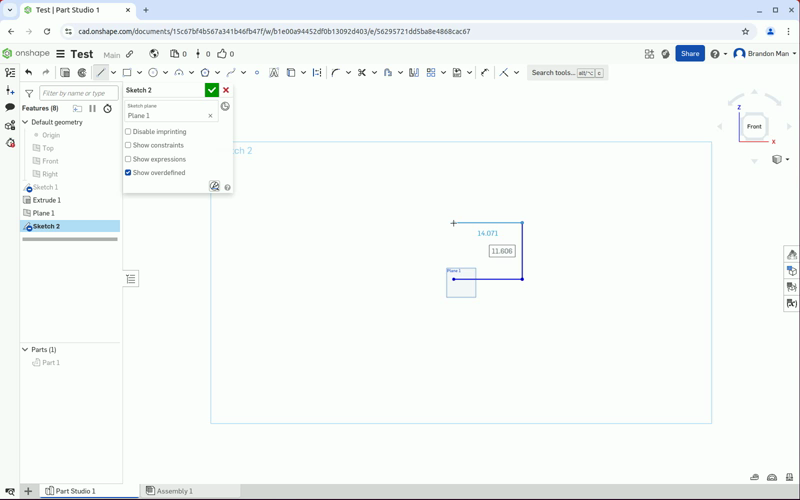
key_up(shift)
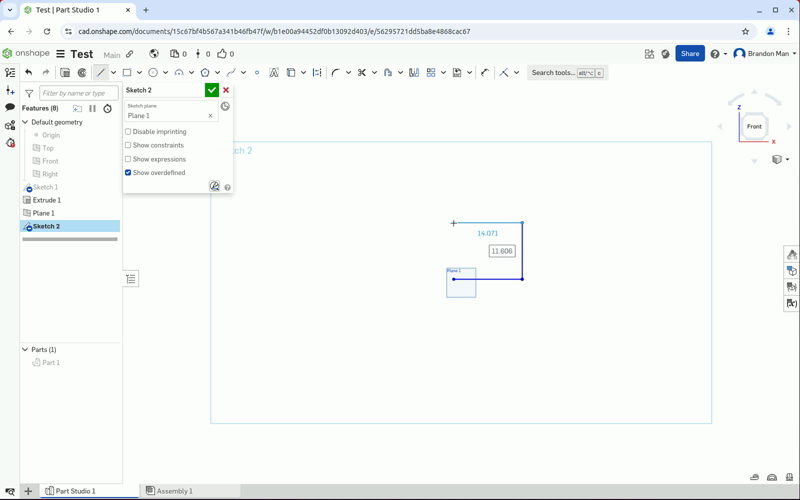
mouse_move(483, 222)
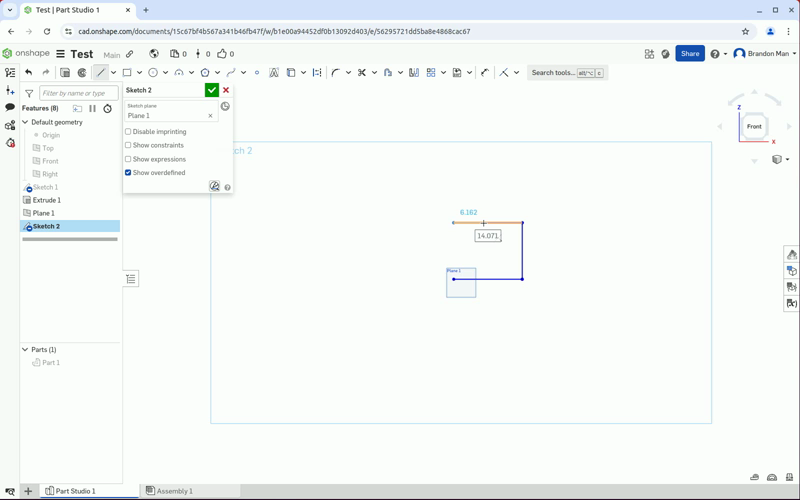
key_down(shift)
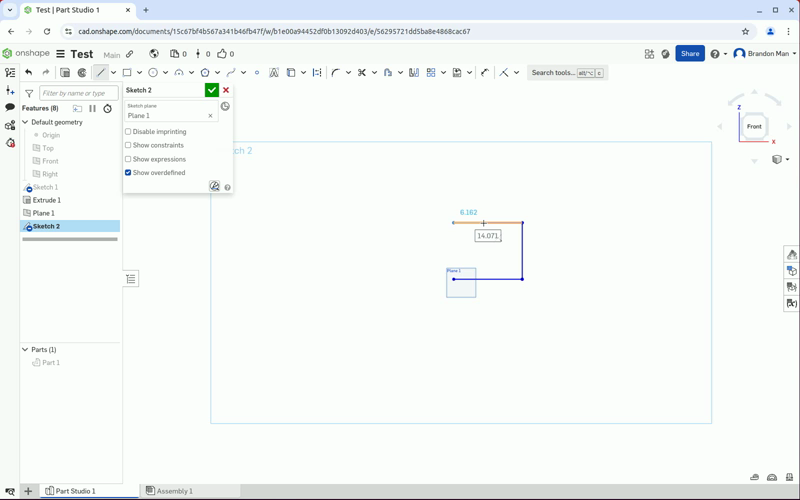
mouse_move(453, 279)
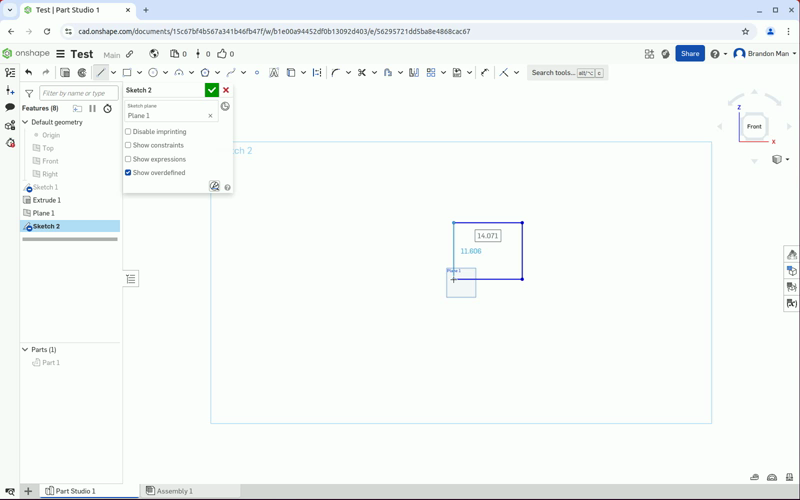
key_up(shift)
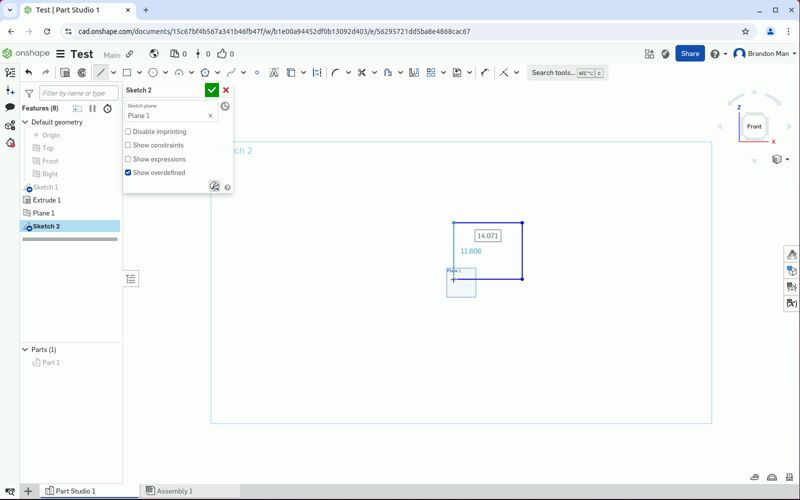
click(453, 279)
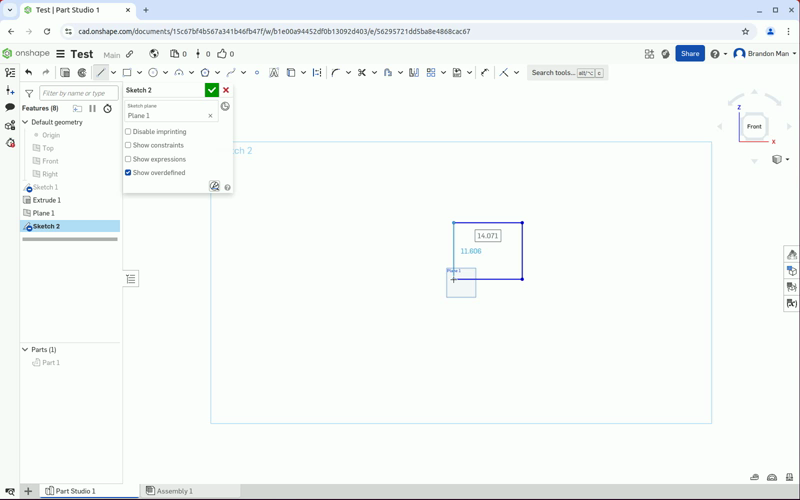
key(esc)
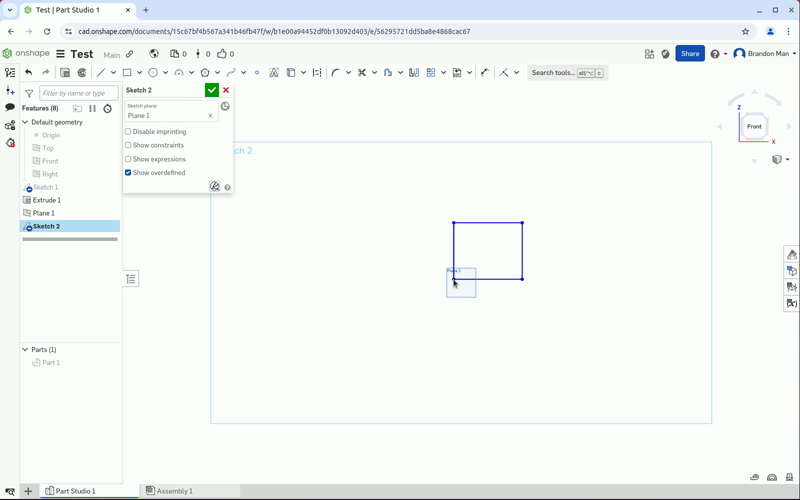
mouse_move(489, 258)
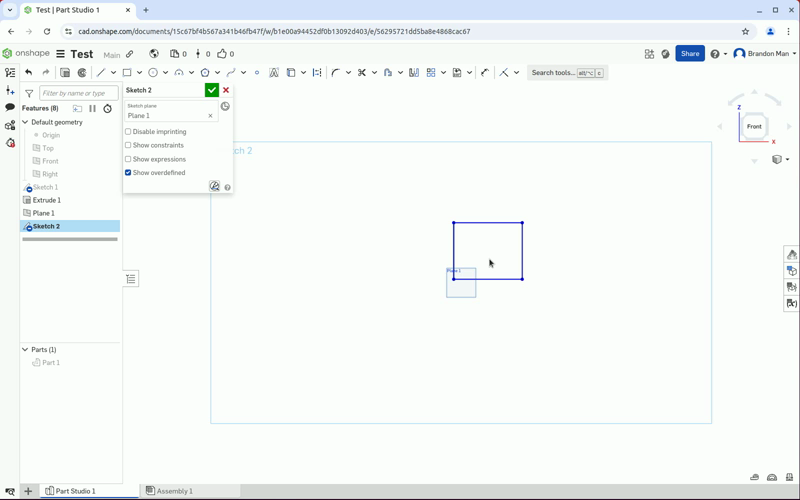
click(489, 258)
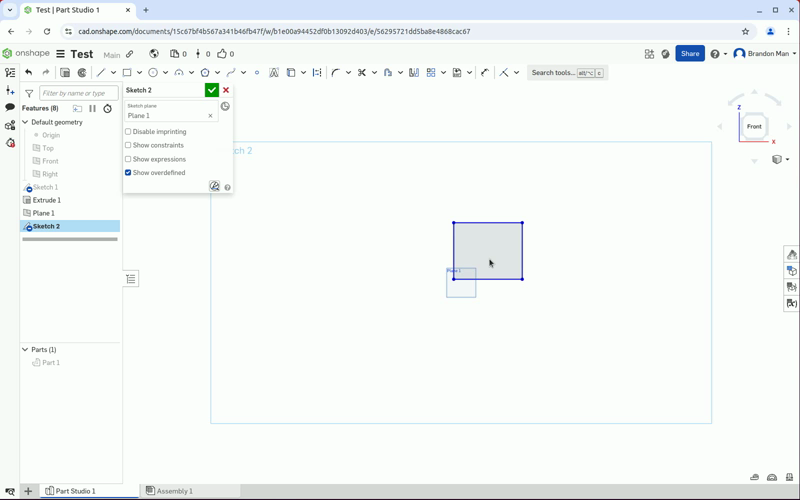
mouse_move(73, 352)
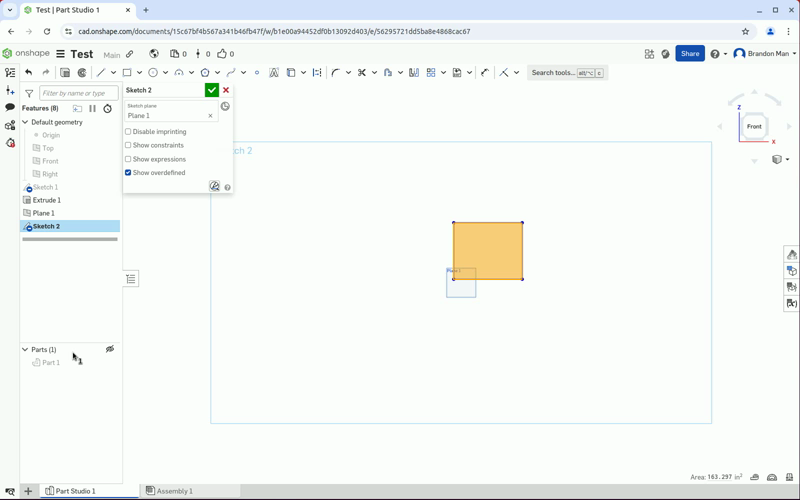
key(shift+y)
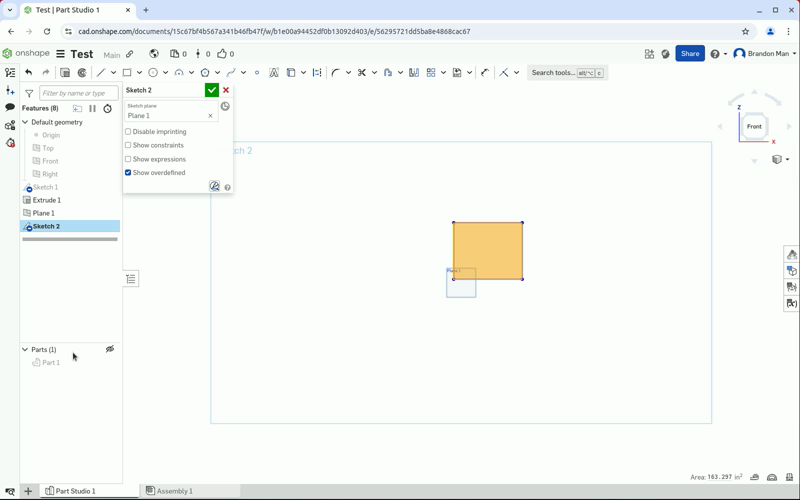
key(shift+e)
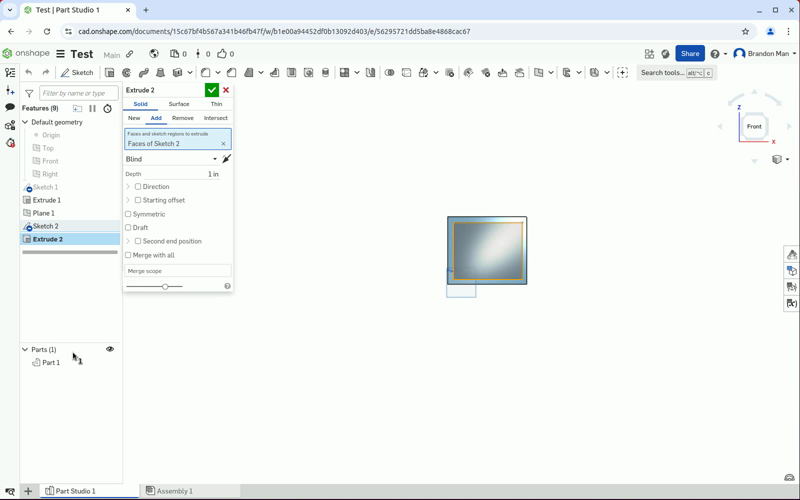
mouse_move(143, 106)
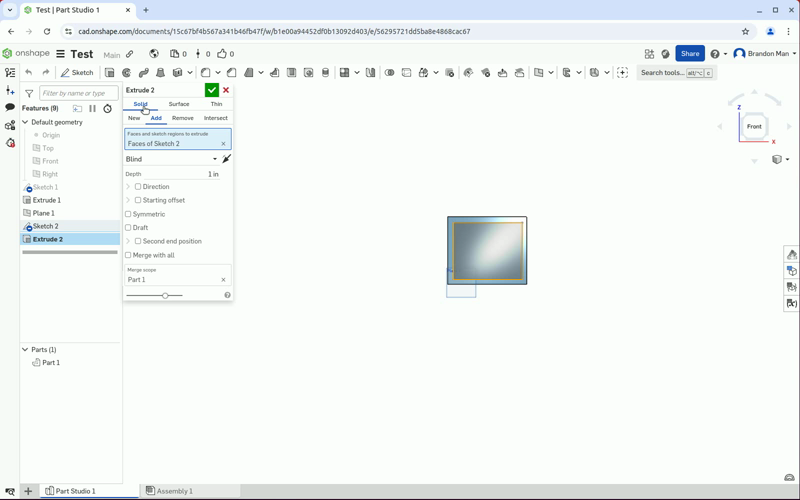
click(143, 106)
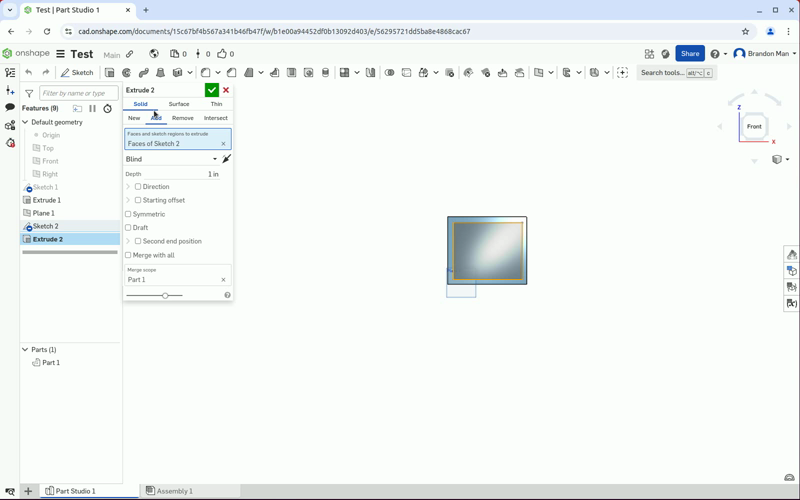
mouse_move(186, 120)
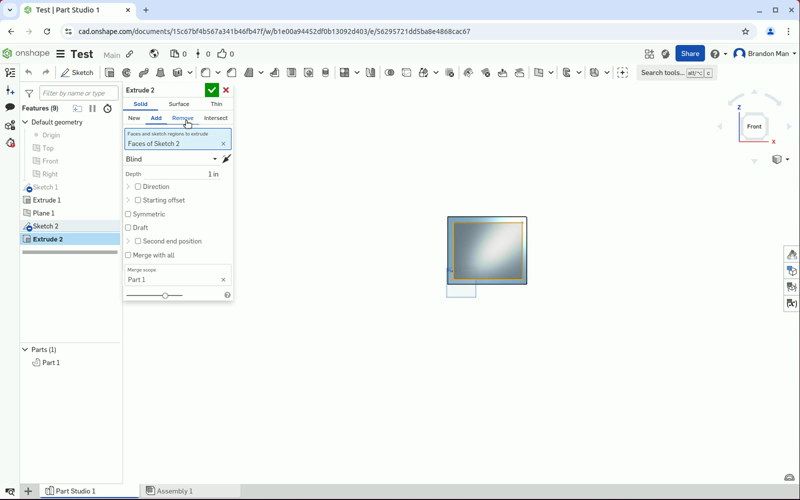
click(186, 120)
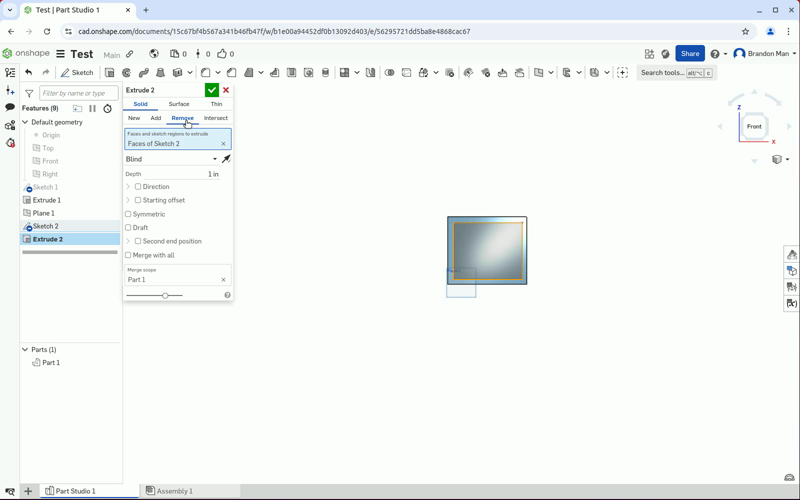
key(tab, 4)
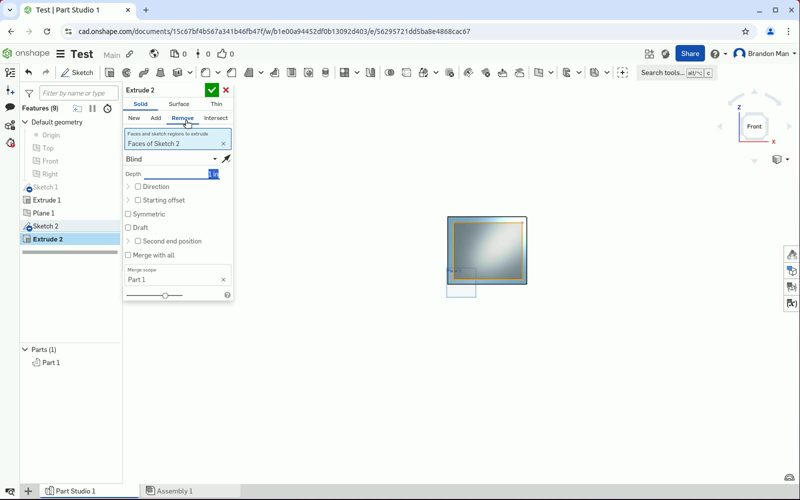
text(25.034)
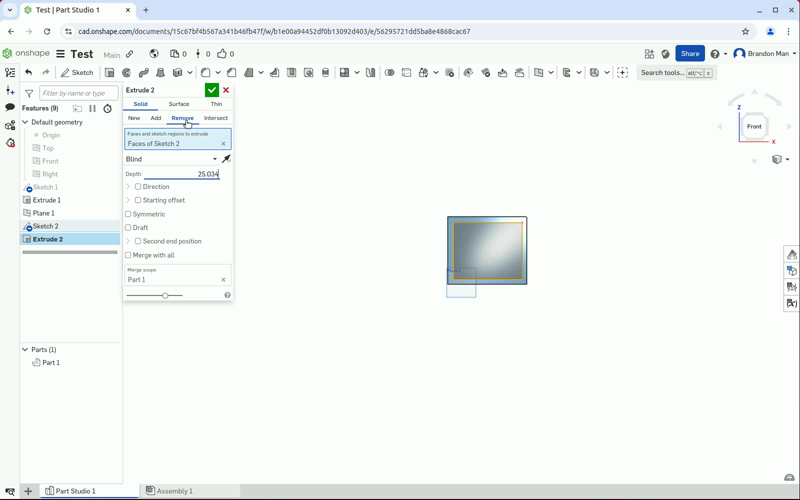
key(tab, 6)
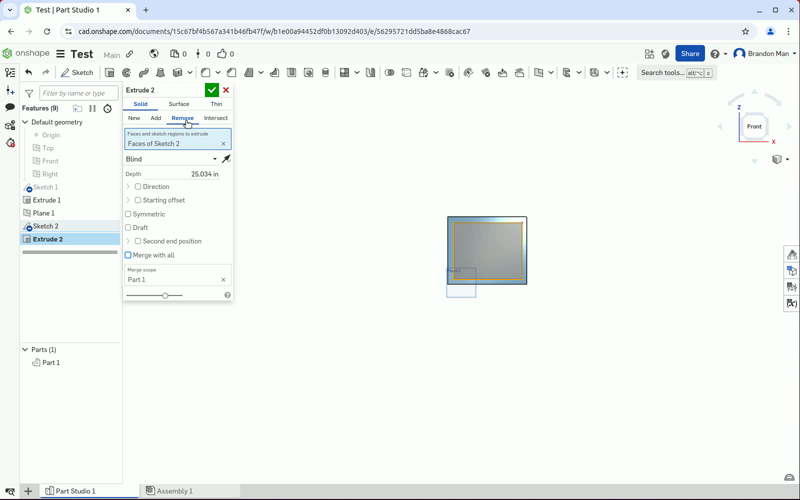
key(space)
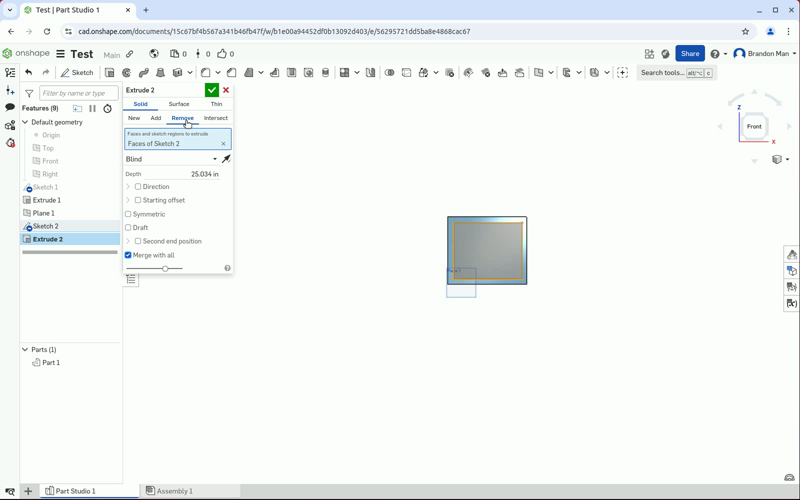
key(enter)
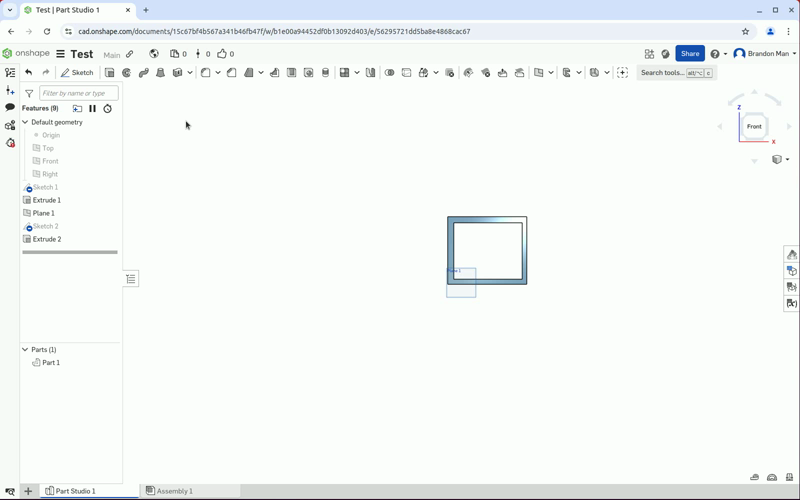
key(shift+h)
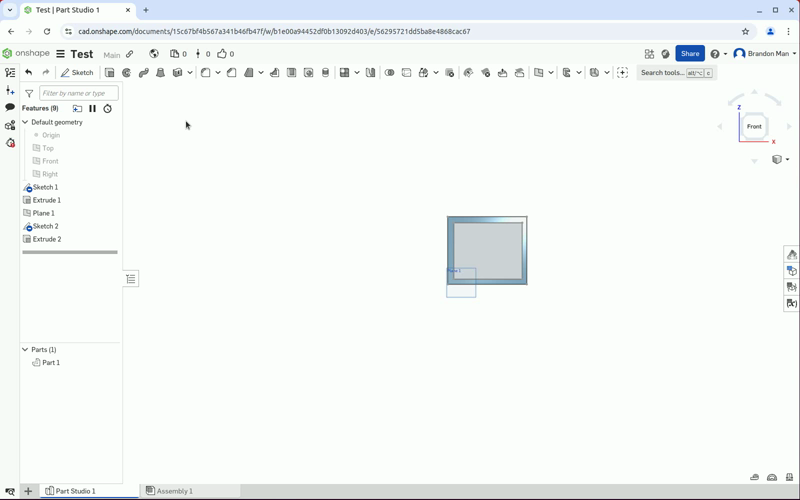
key(shift+h)
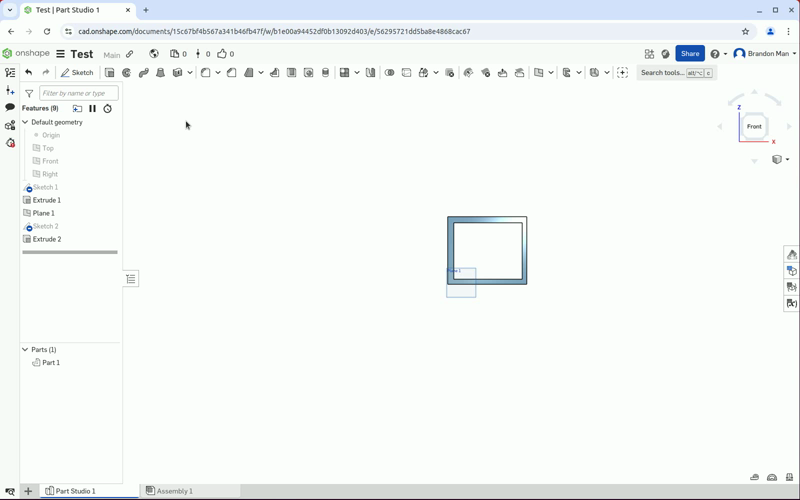
mouse_move(73, 189)
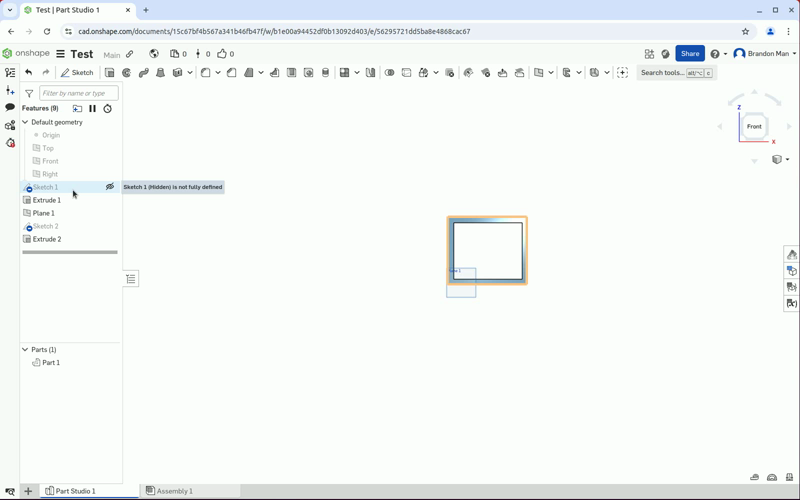
click(73, 189)
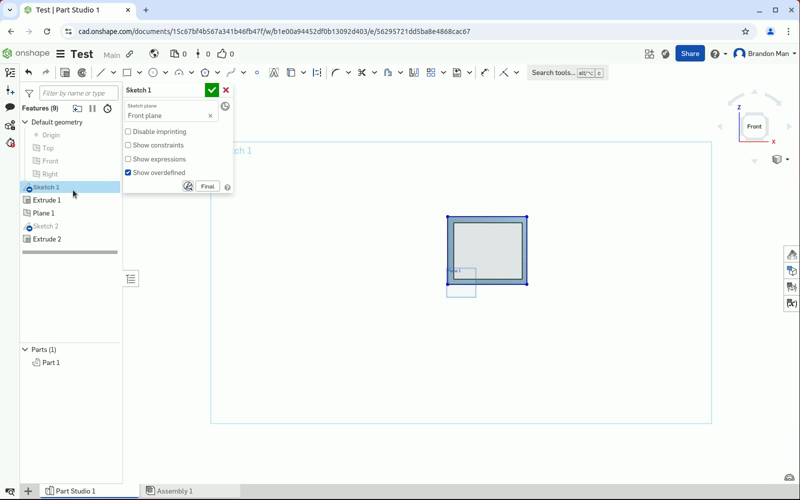
mouse_move(229, 92)
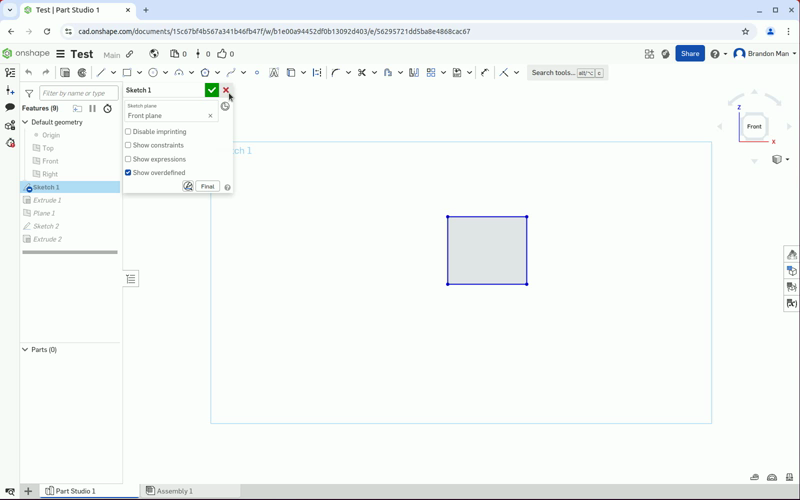
click(229, 92)
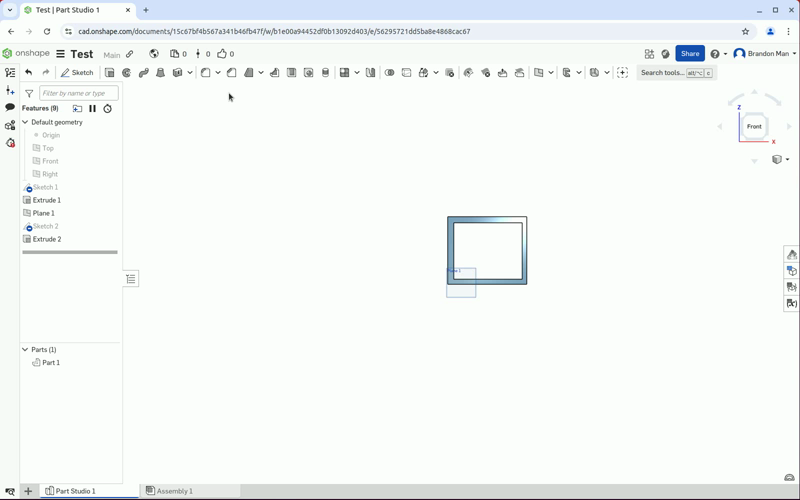
mouse_move(73, 352)
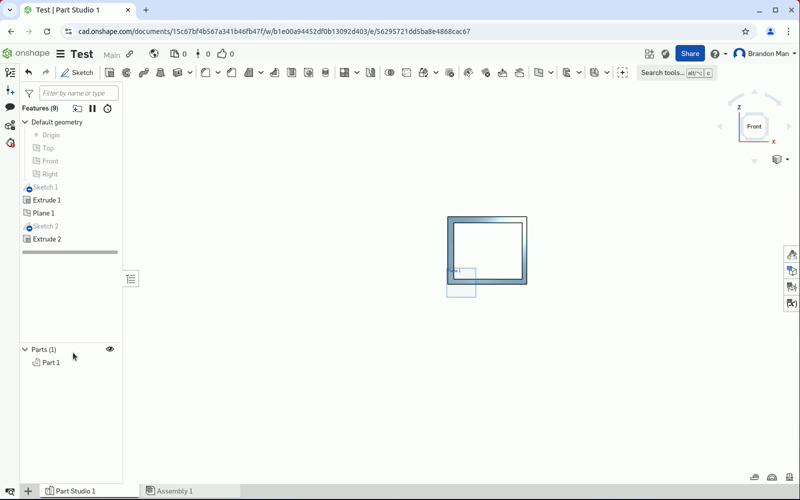
key(y)
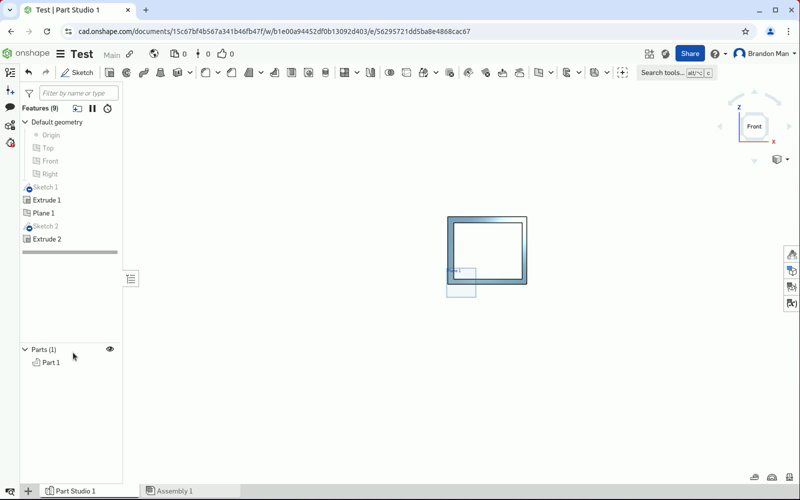
key(shift+p)
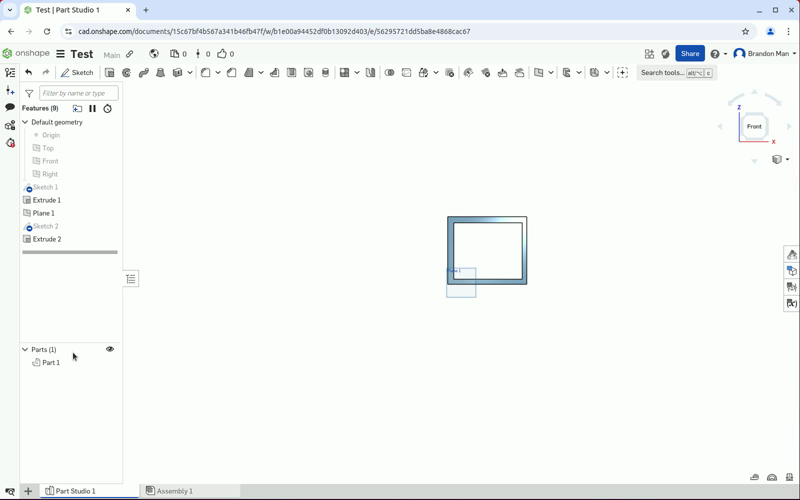
key(space)
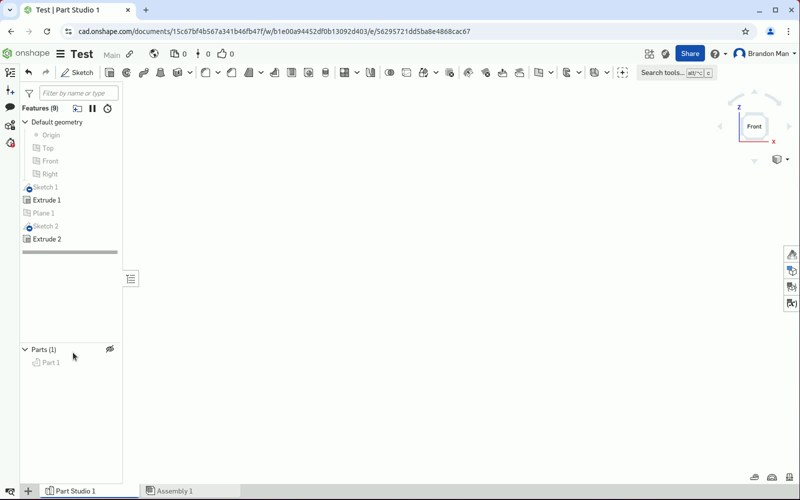
key_down(shift)
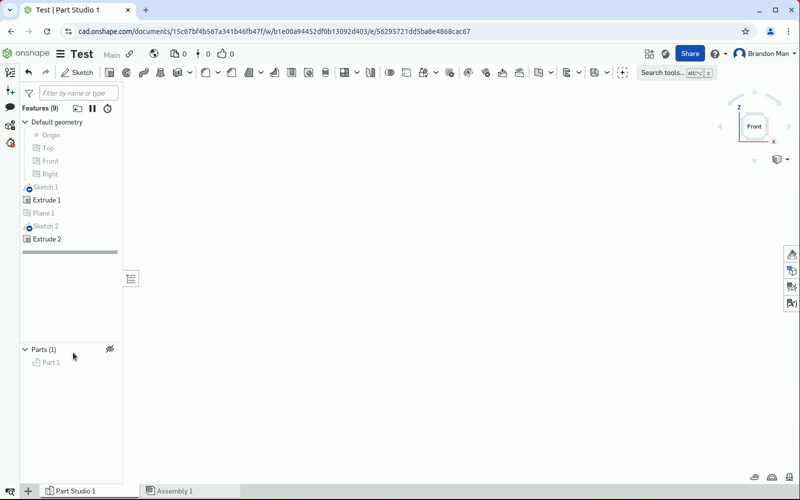
key(down)
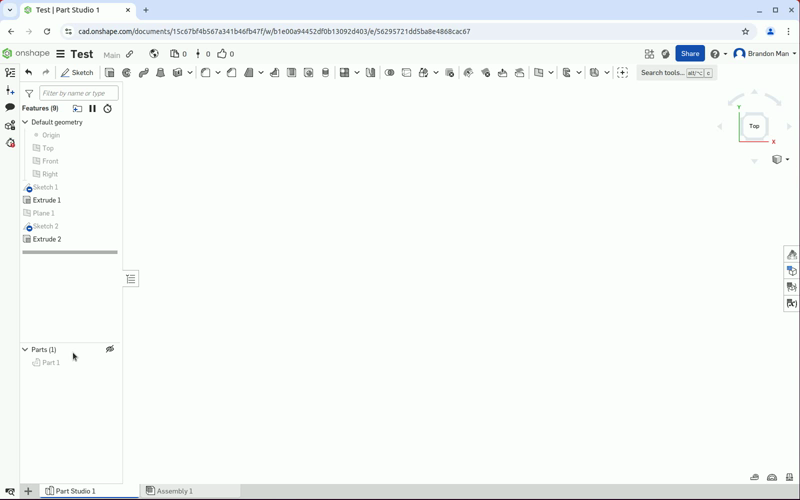
key_up(shift)
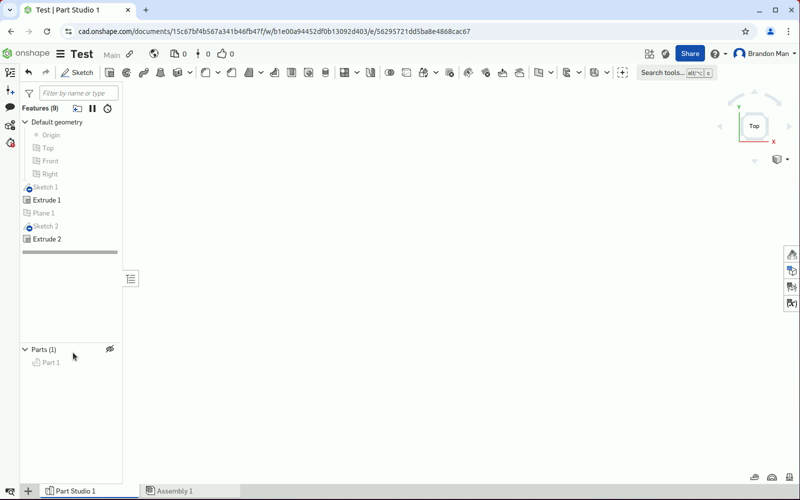
mouse_move(73, 352)
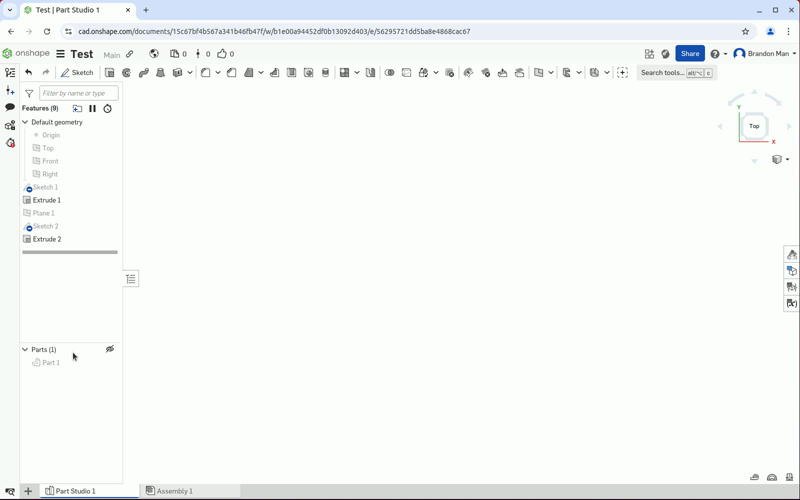
key(shift+y)
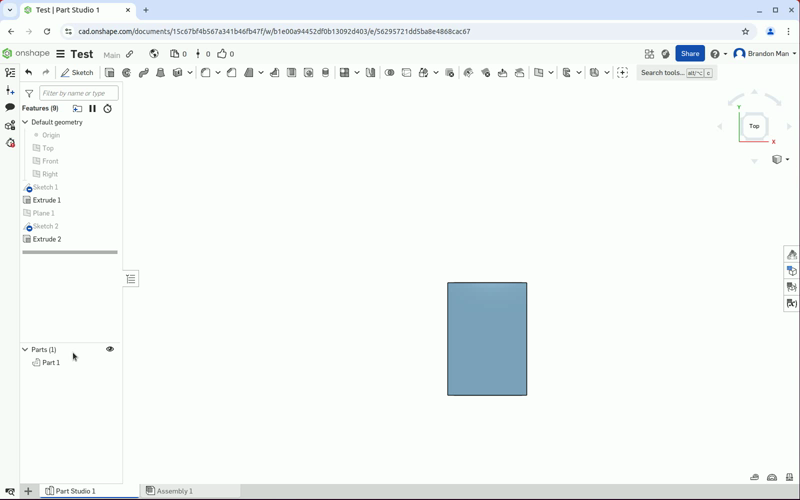
mouse_move(541, 75)
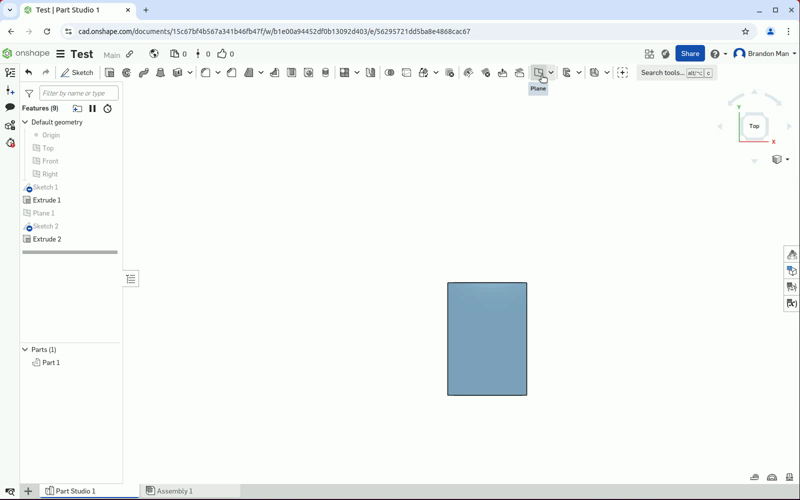
click(541, 75)
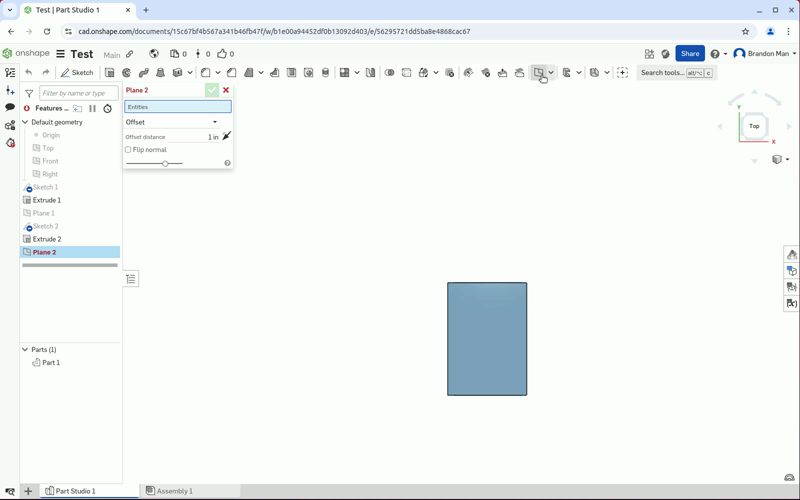
mouse_move(73, 150)
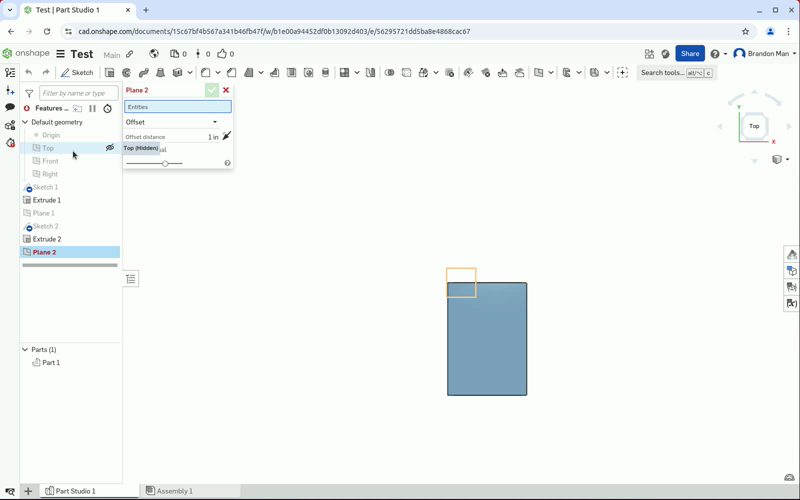
click(73, 150)
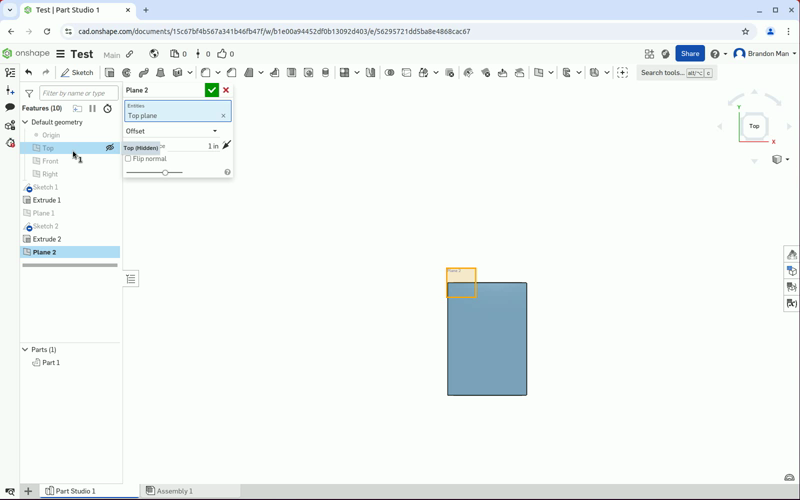
key(tab, 2)
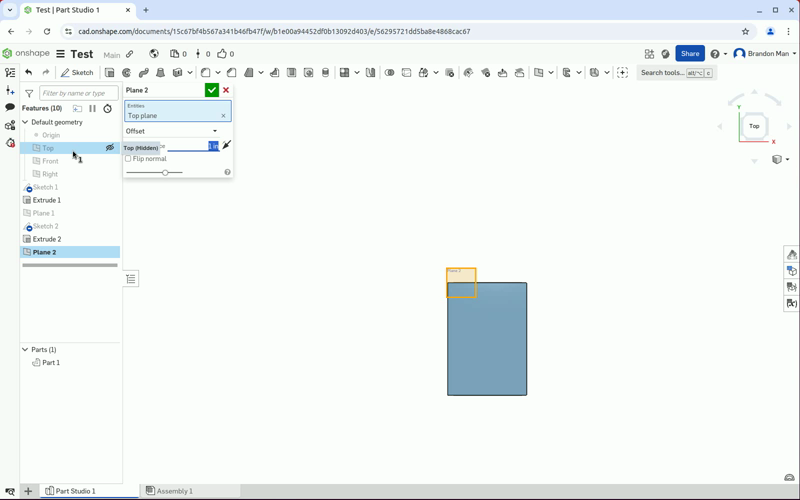
text(13.495)
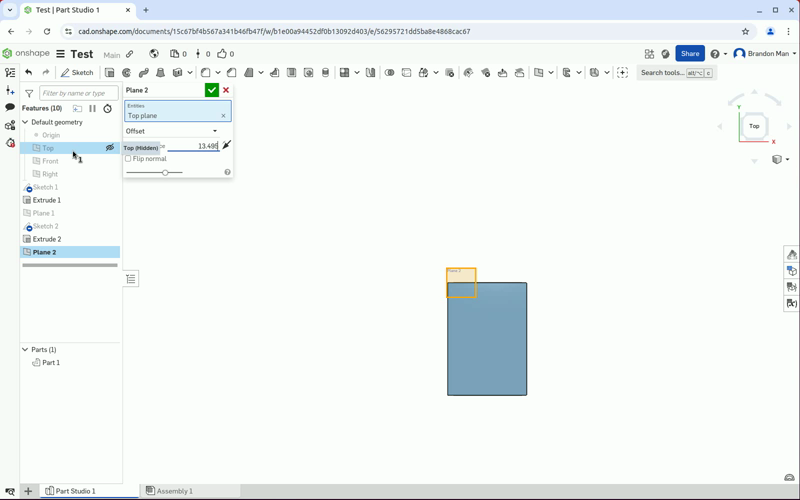
key(enter, 2)
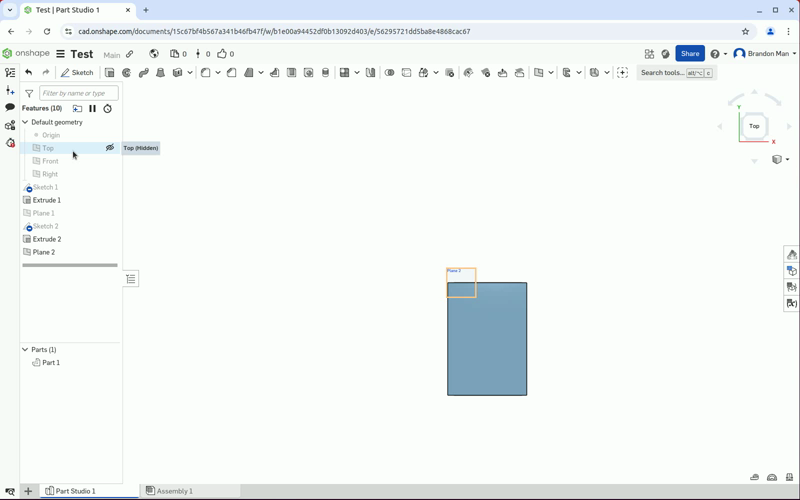
key(shift+s)
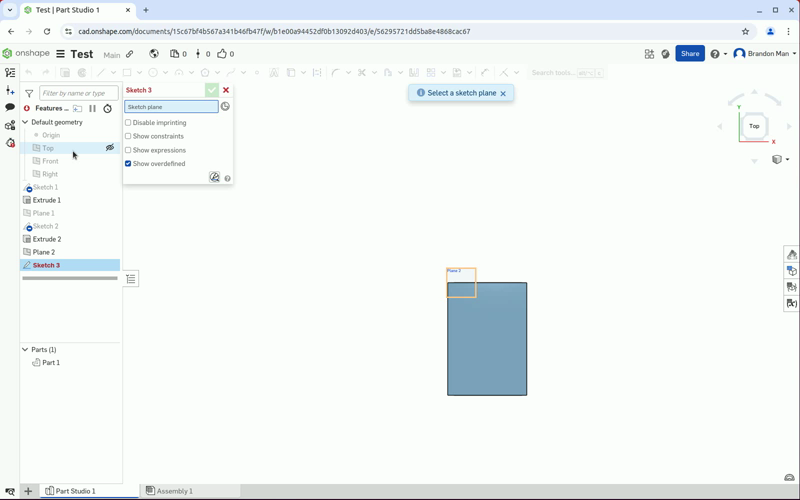
mouse_move(73, 254)
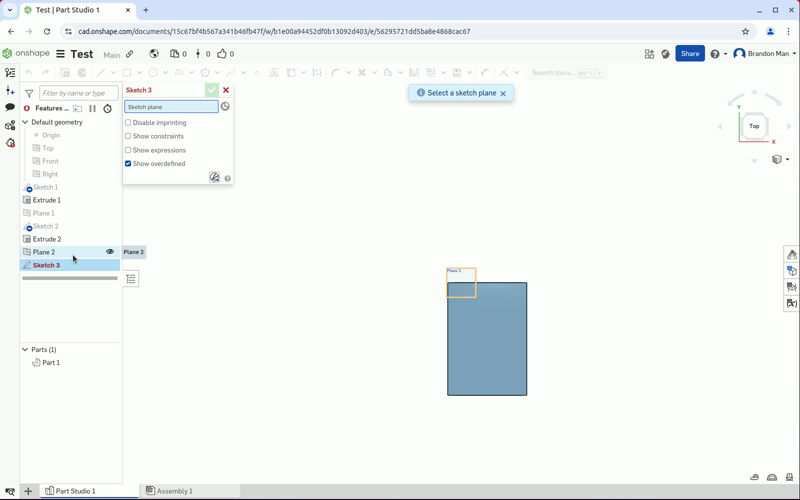
click(73, 254)
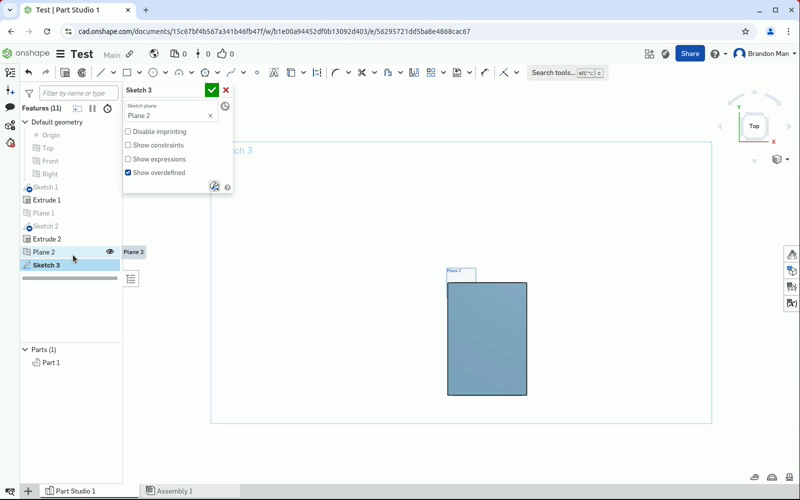
mouse_move(73, 352)
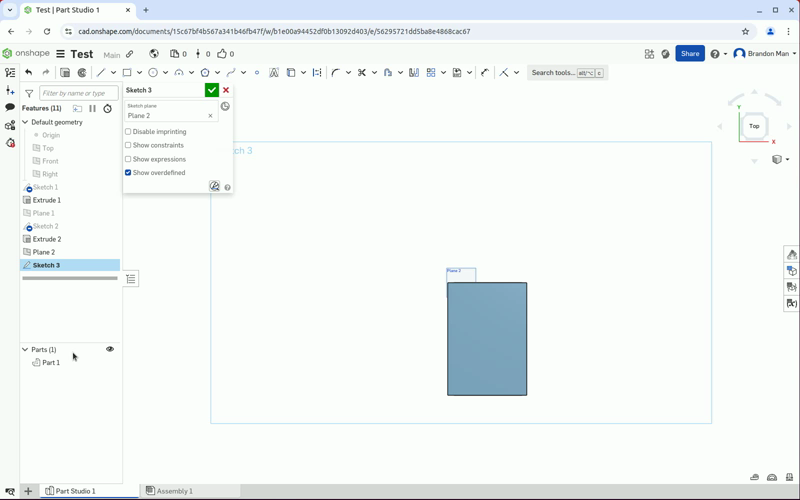
key(y)
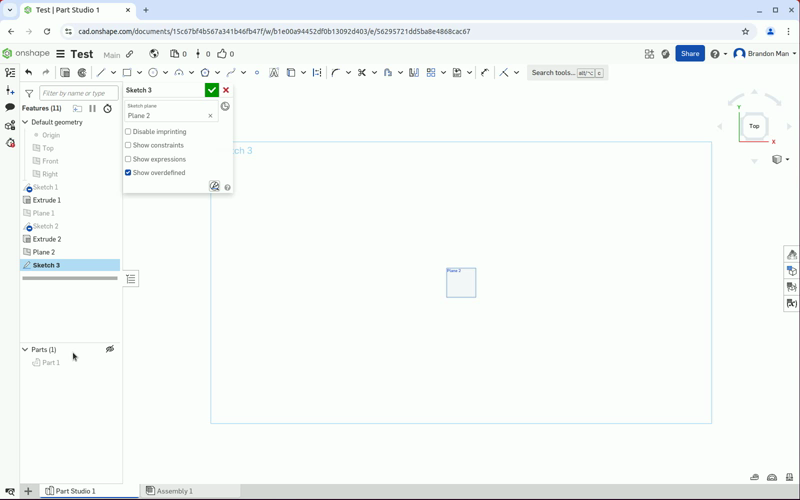
key(l)
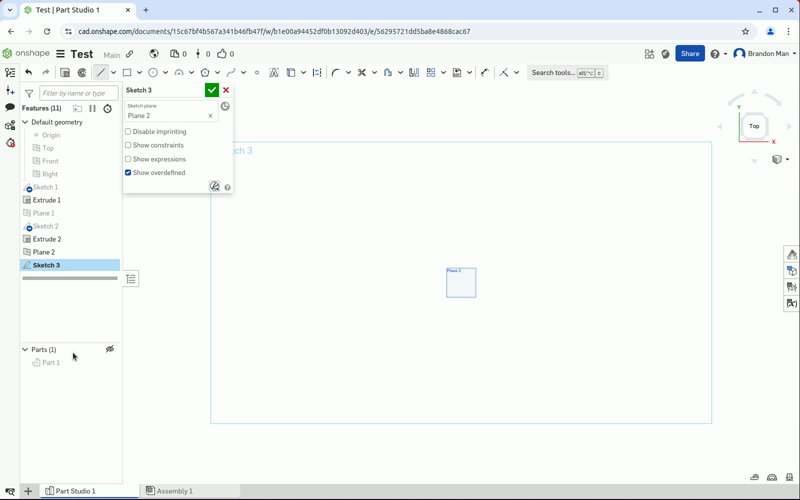
key_down(shift)
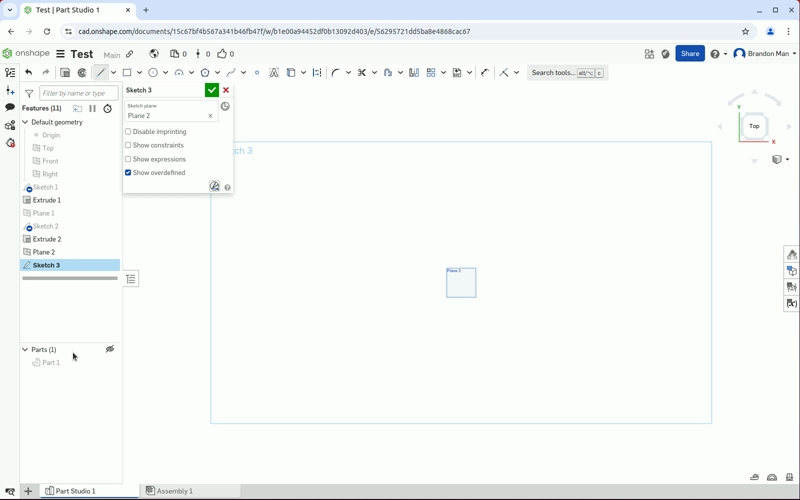
mouse_move(460, 393)
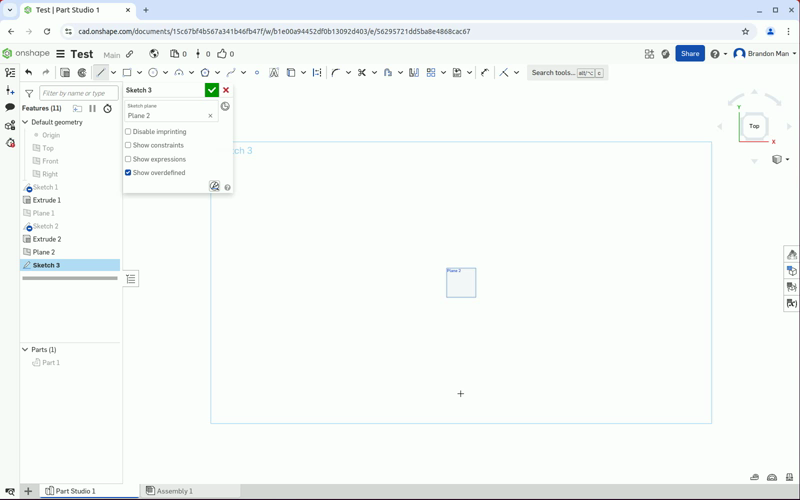
click(460, 393)
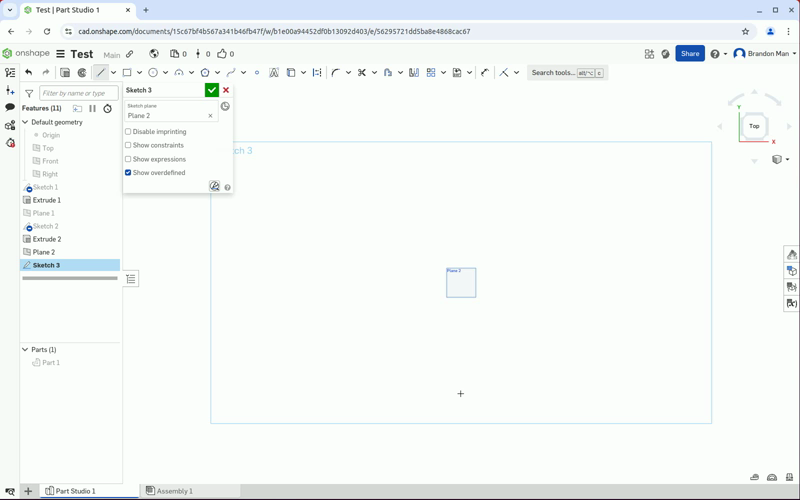
key_up(shift)
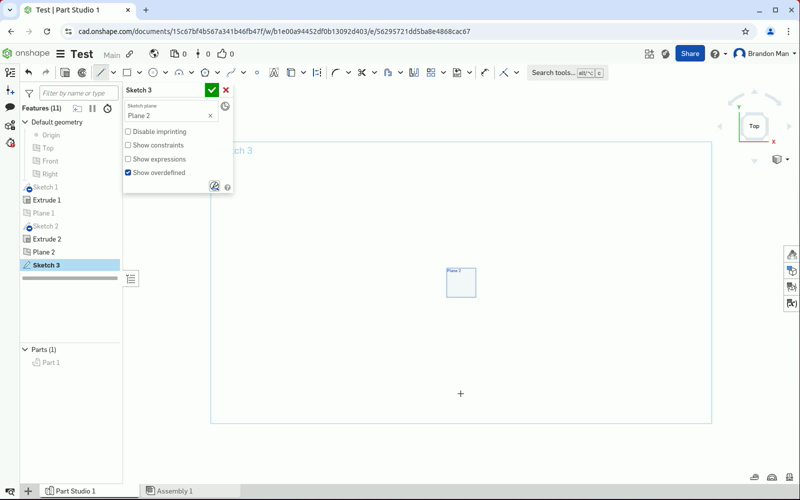
key_down(shift)
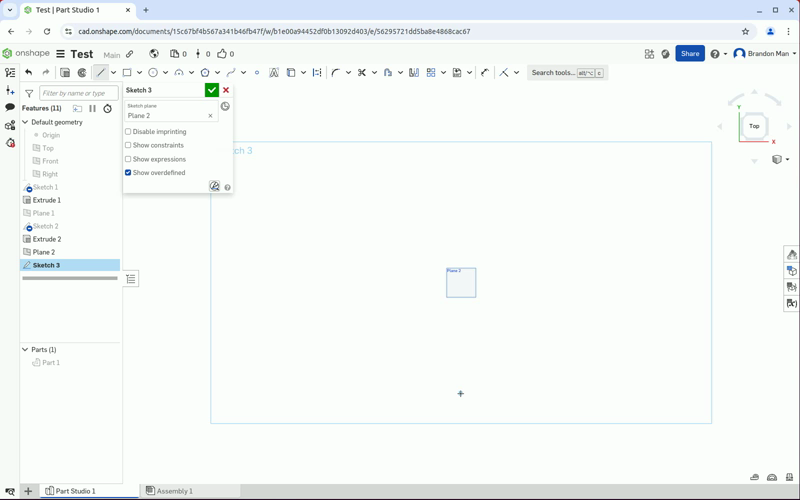
mouse_move(490, 393)
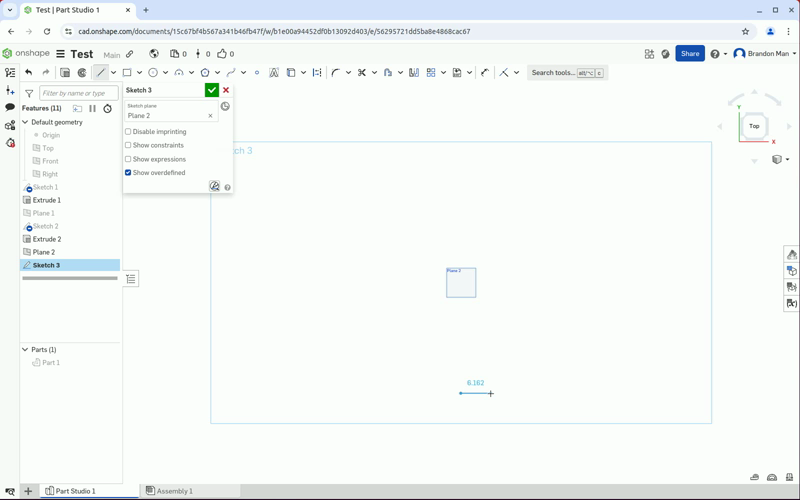
mouse_move(490, 393)
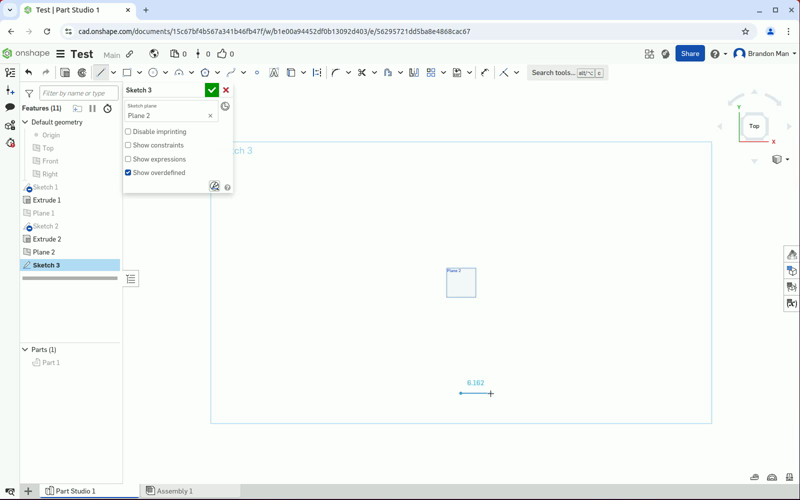
click(490, 393)
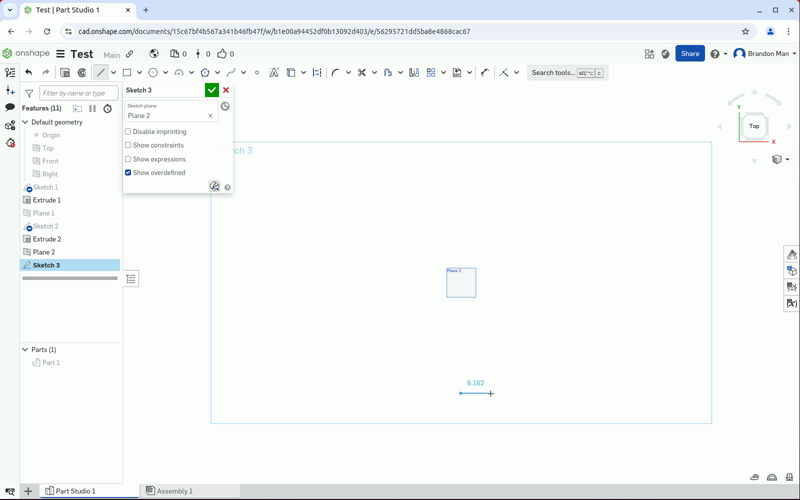
key_up(shift)
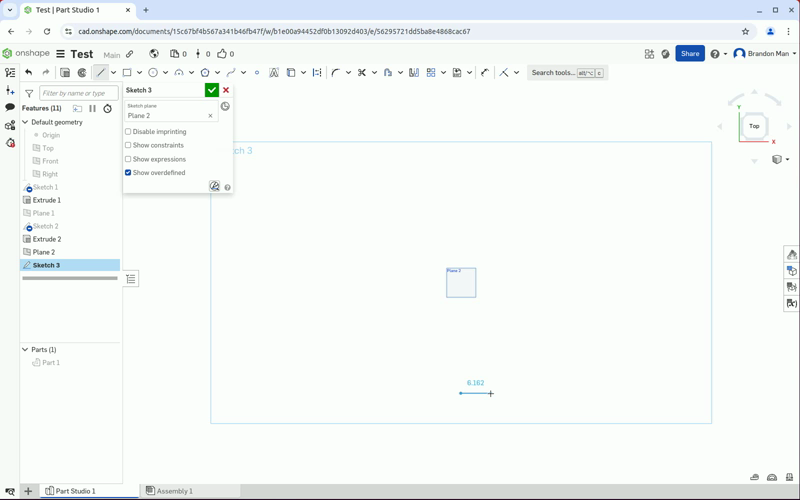
key_down(shift)
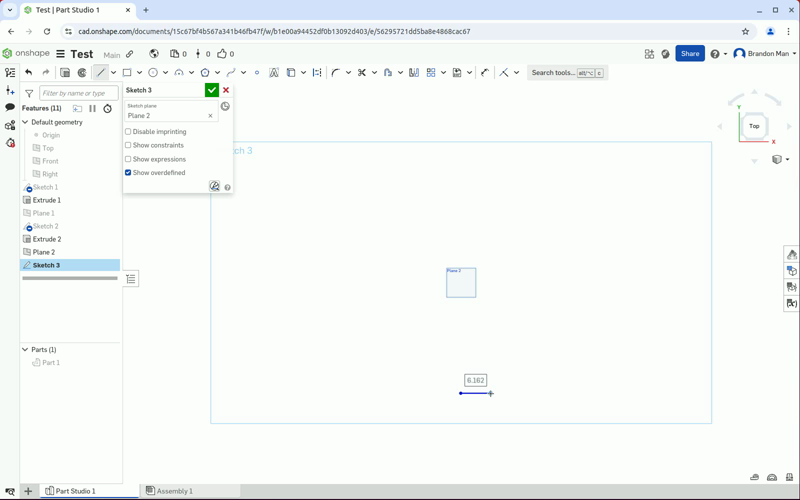
mouse_move(490, 314)
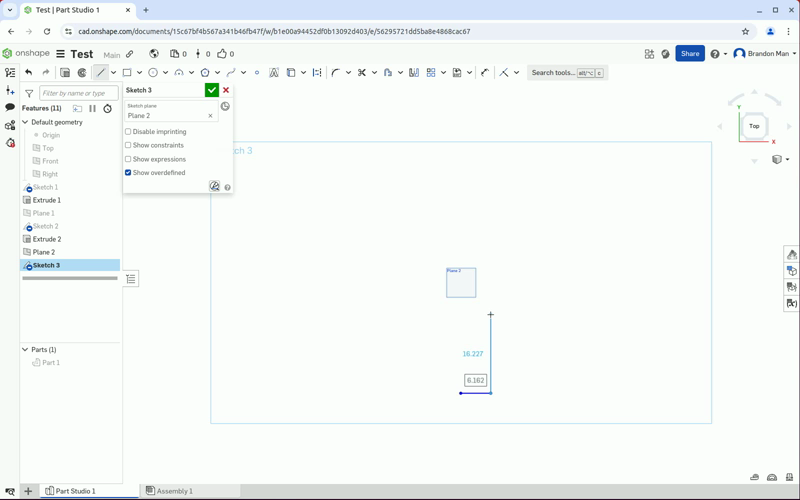
click(490, 314)
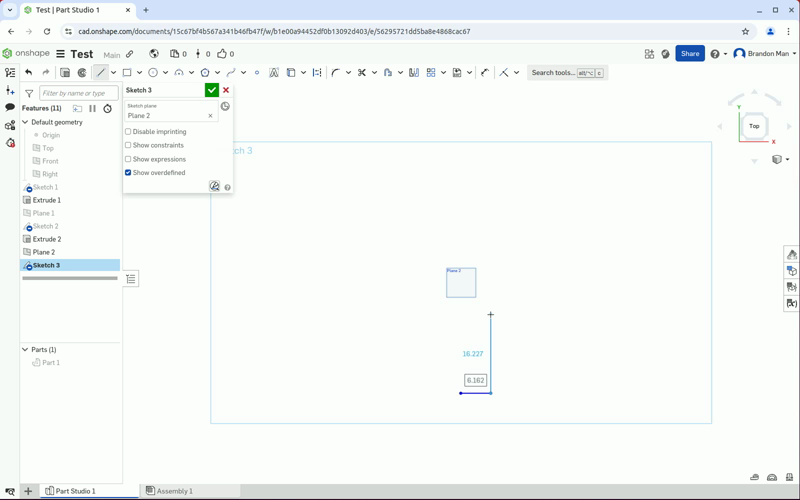
key_up(shift)
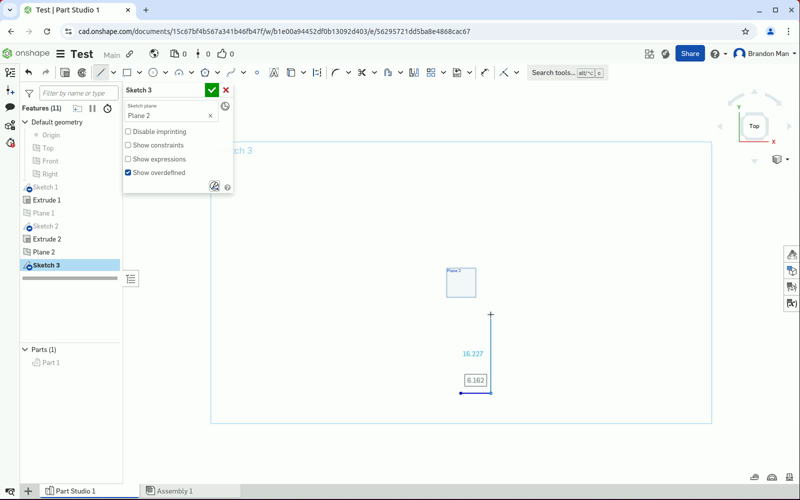
key_down(shift)
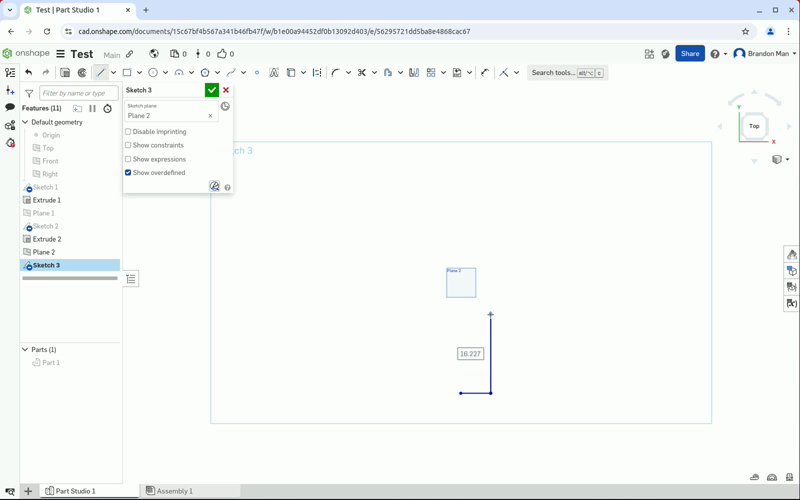
mouse_move(520, 314)
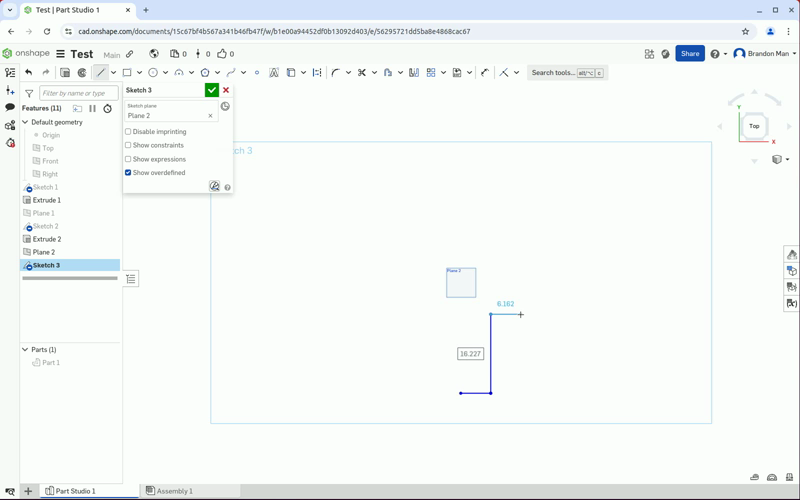
mouse_move(460, 314)
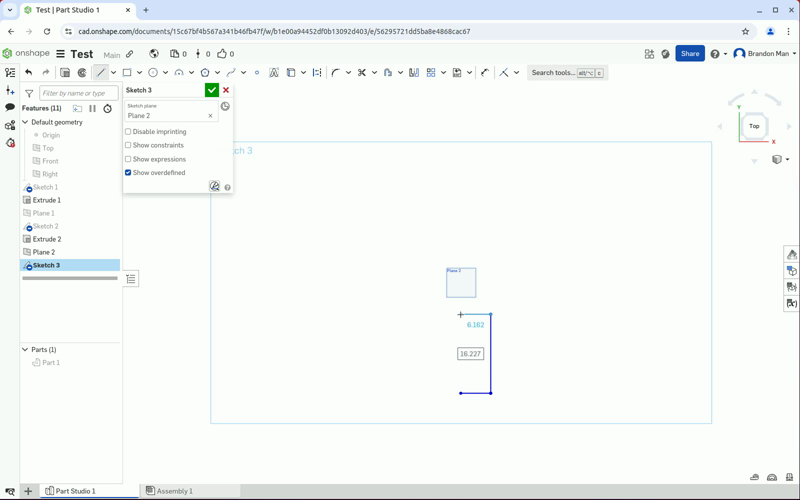
click(460, 314)
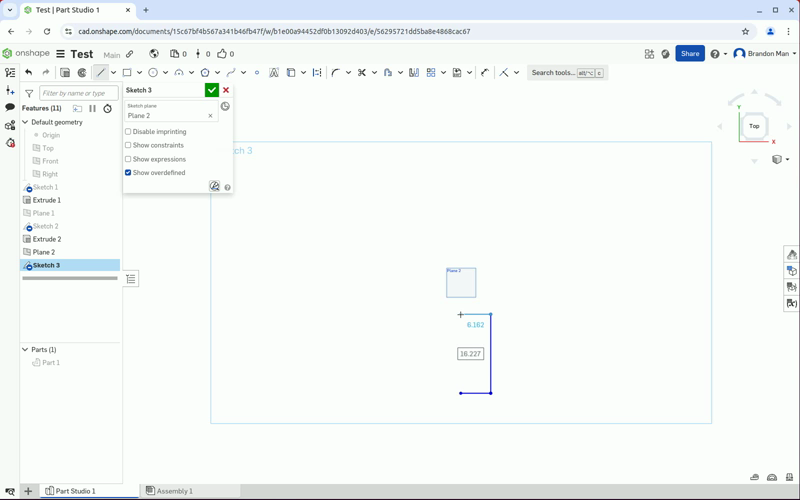
key_up(shift)
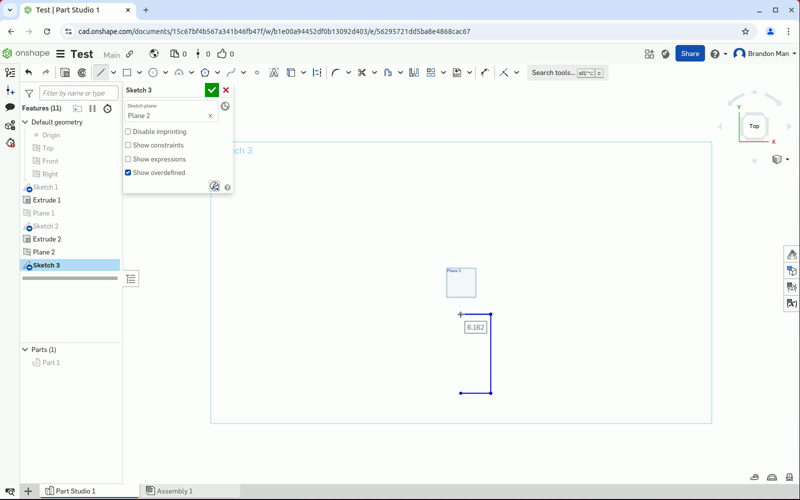
key_down(shift)
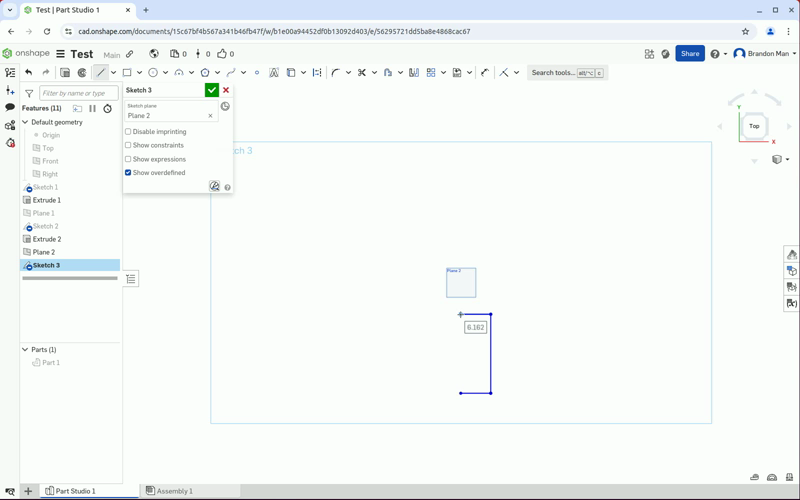
mouse_move(460, 393)
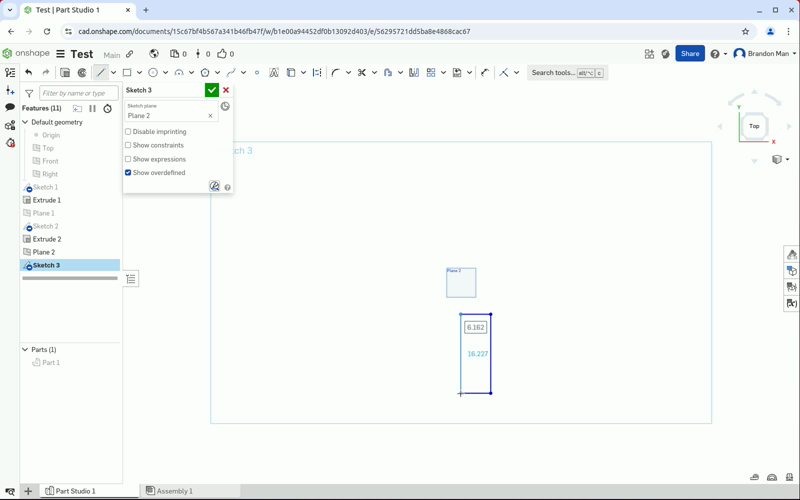
key_up(shift)
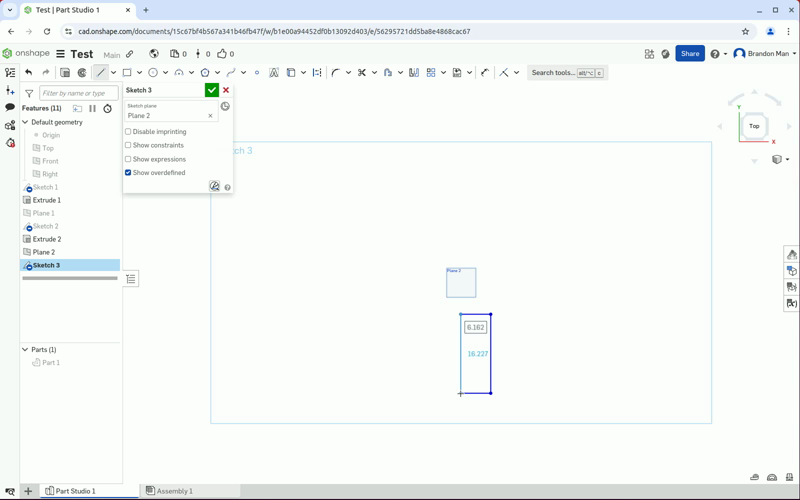
click(460, 393)
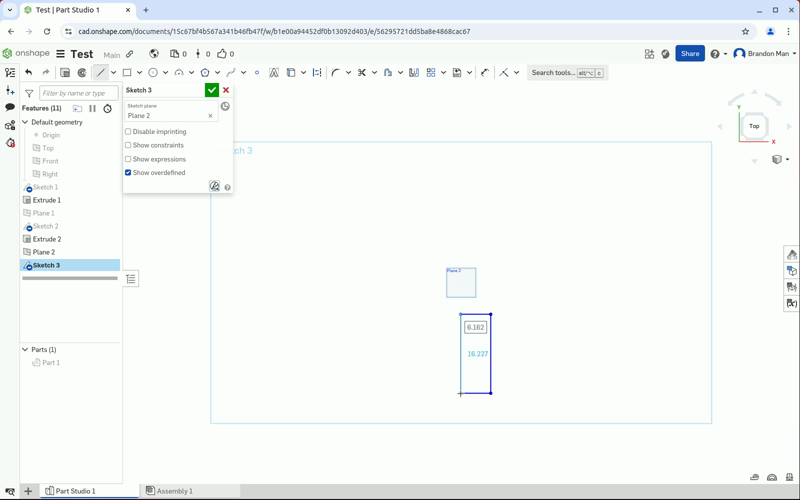
key(esc)
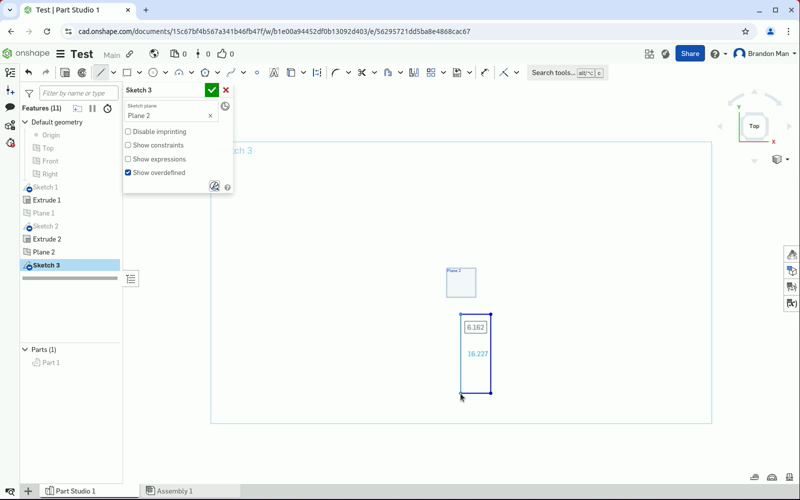
mouse_move(467, 367)
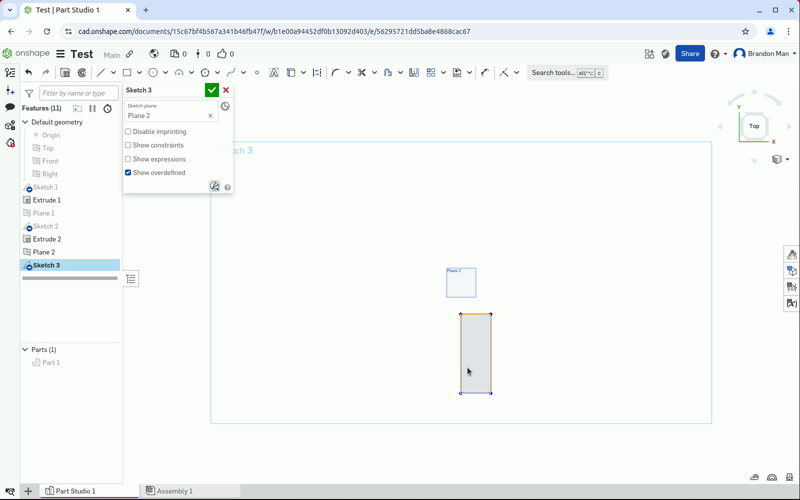
click(467, 367)
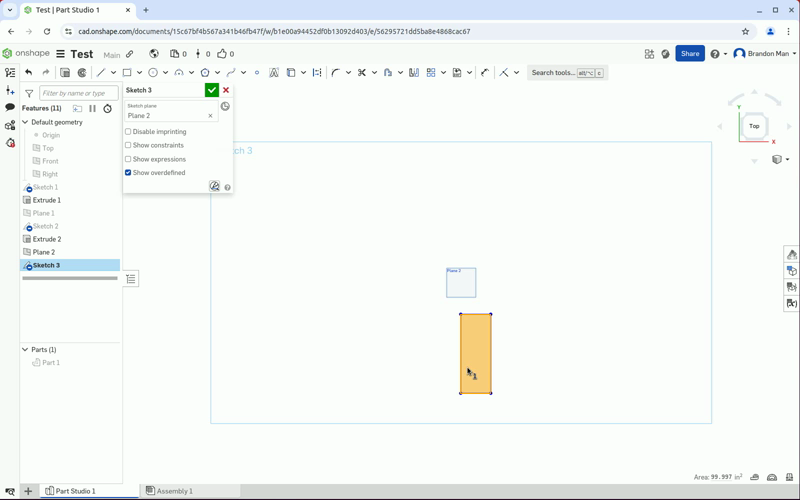
mouse_move(73, 352)
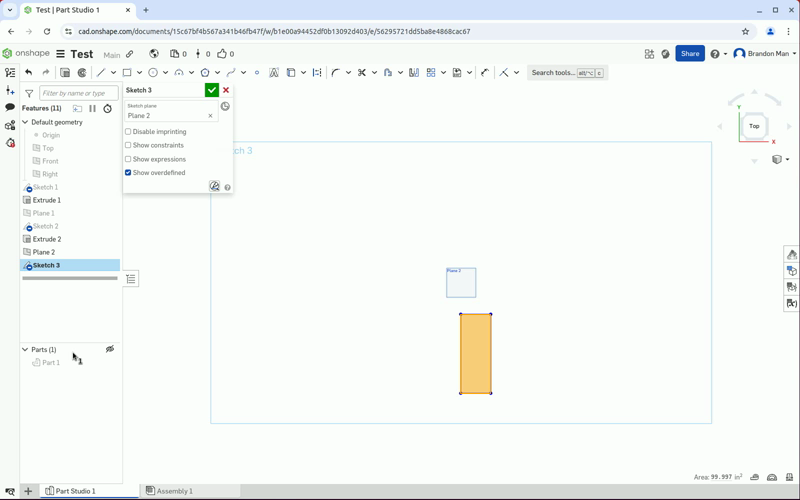
key(shift+y)
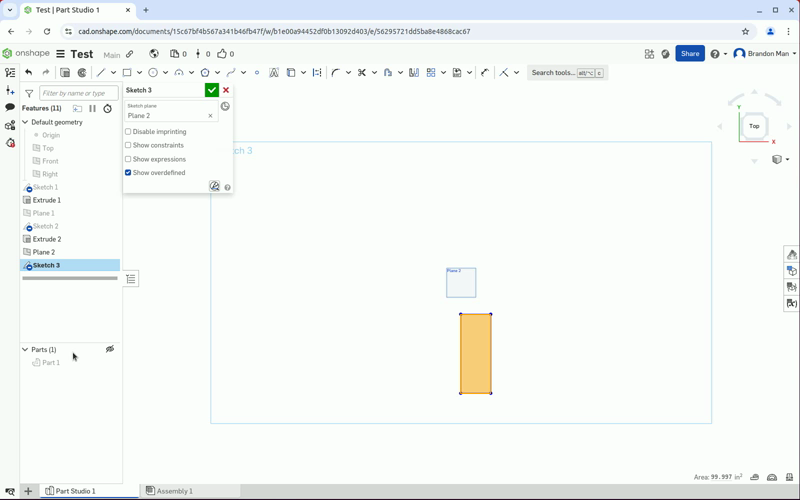
key(shift+e)
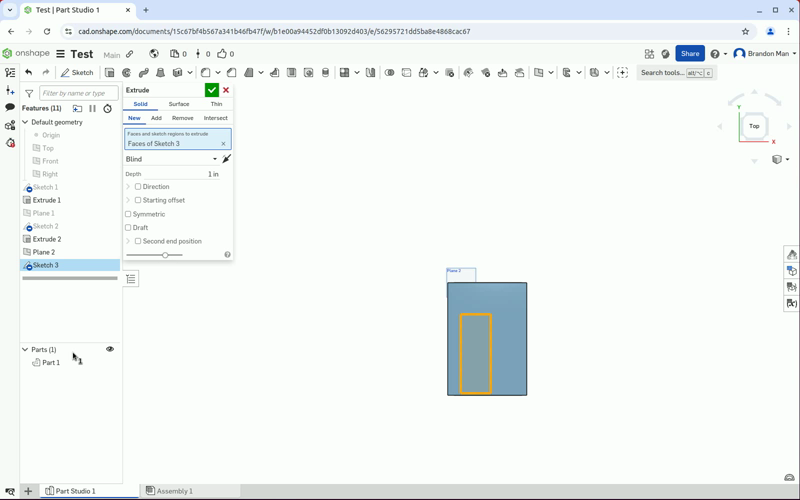
mouse_move(143, 106)
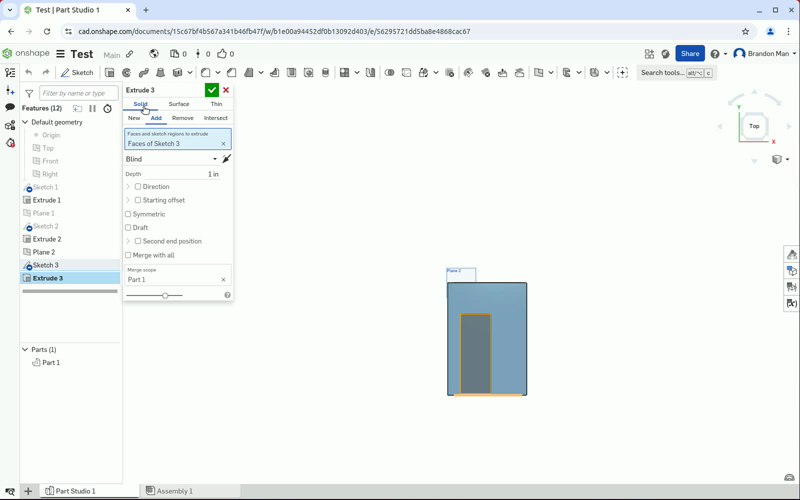
click(143, 106)
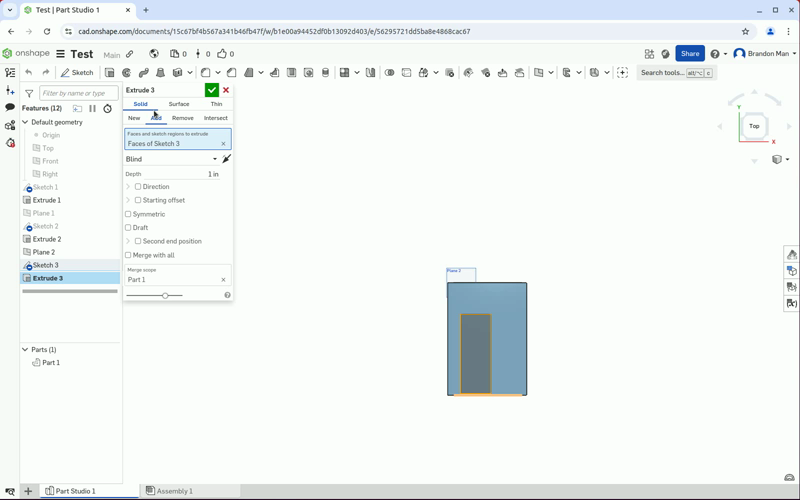
mouse_move(186, 120)
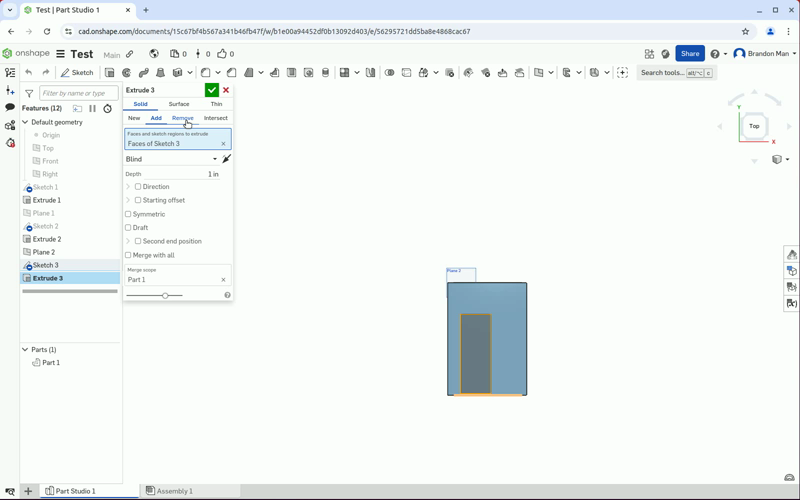
click(186, 120)
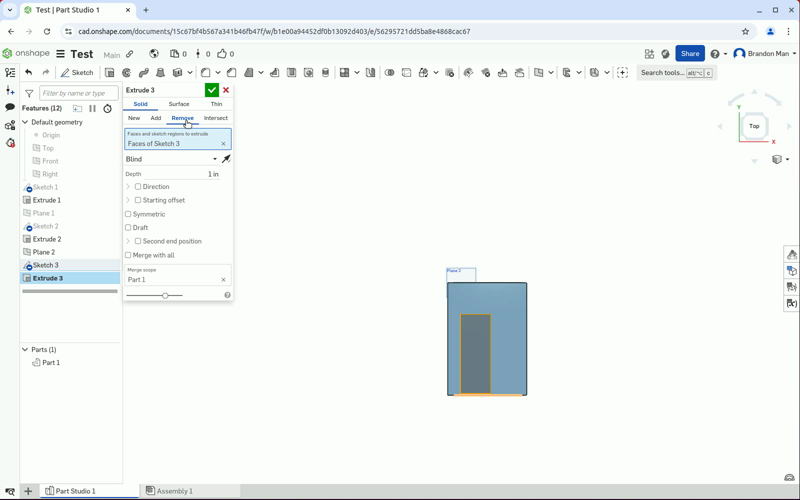
key(tab, 4)
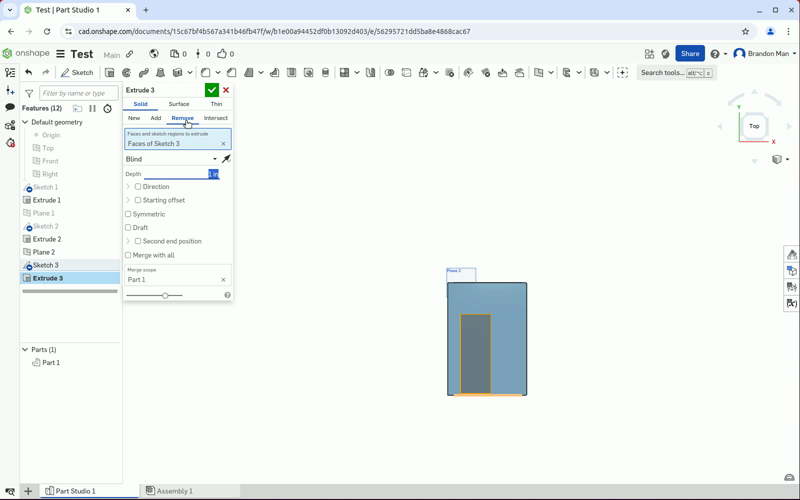
text(2.407)
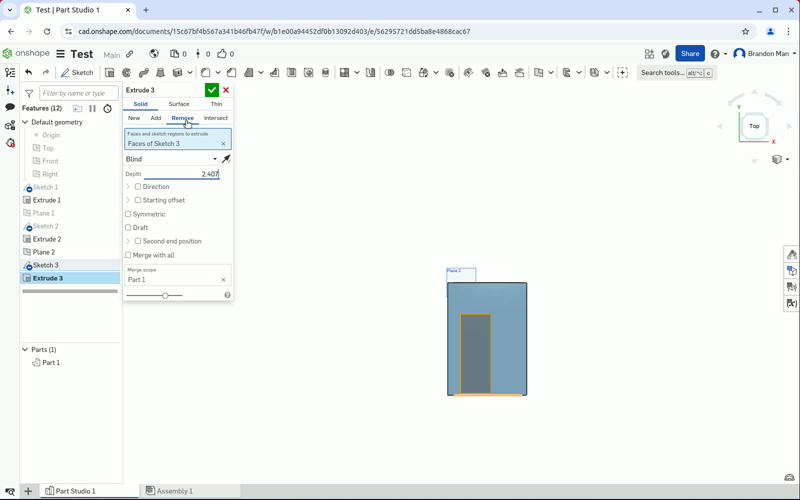
key(tab, 6)
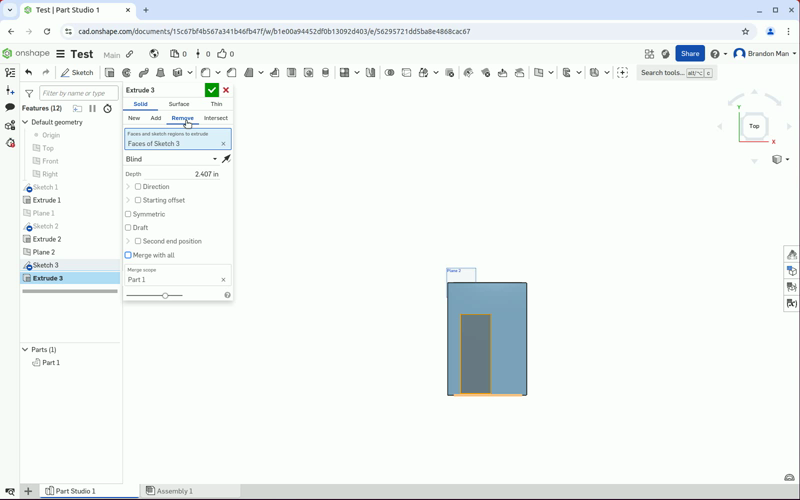
key(space)
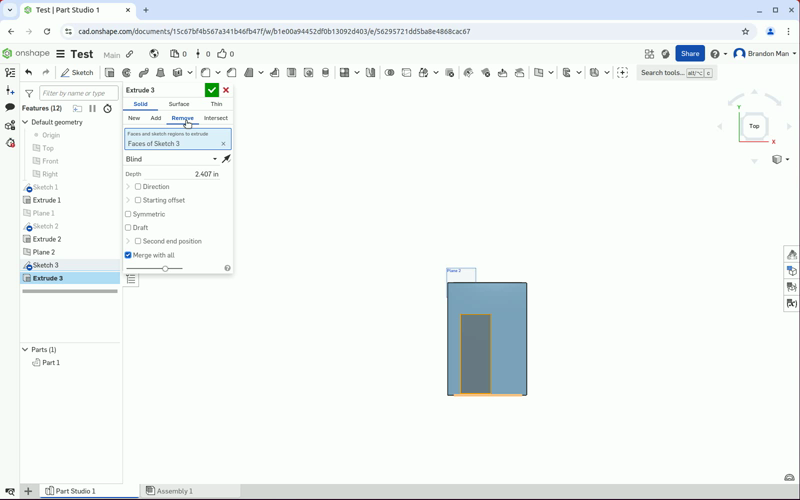
key(enter)
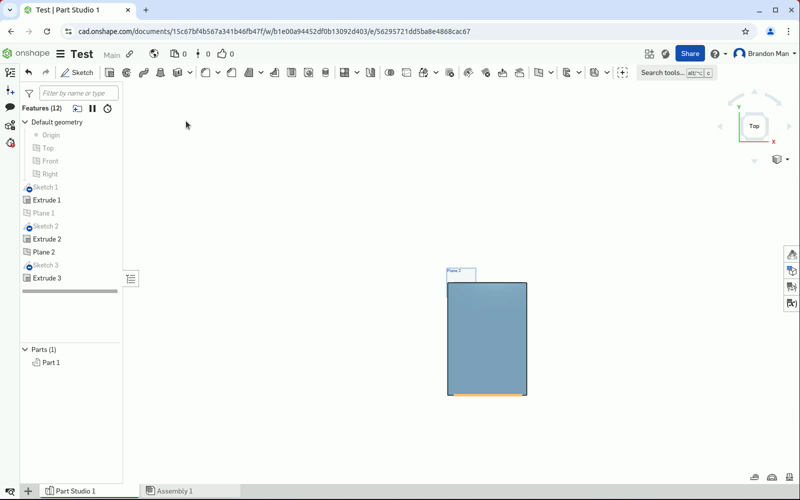
key(shift+h)
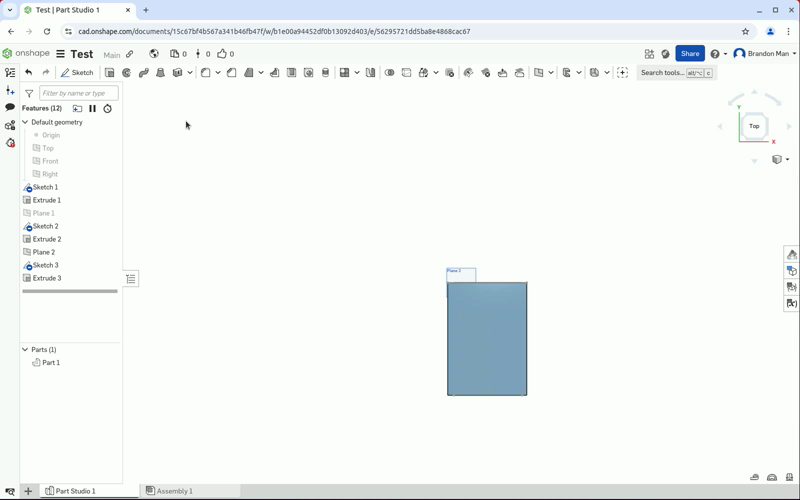
key(shift+h)
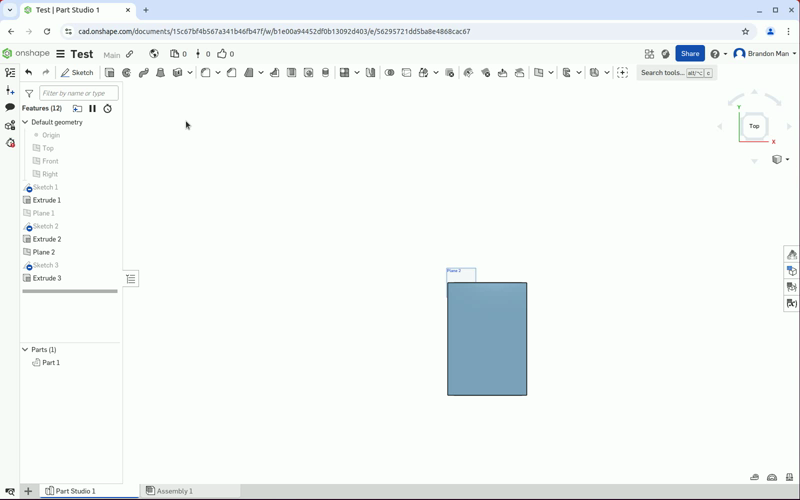
mouse_move(73, 189)
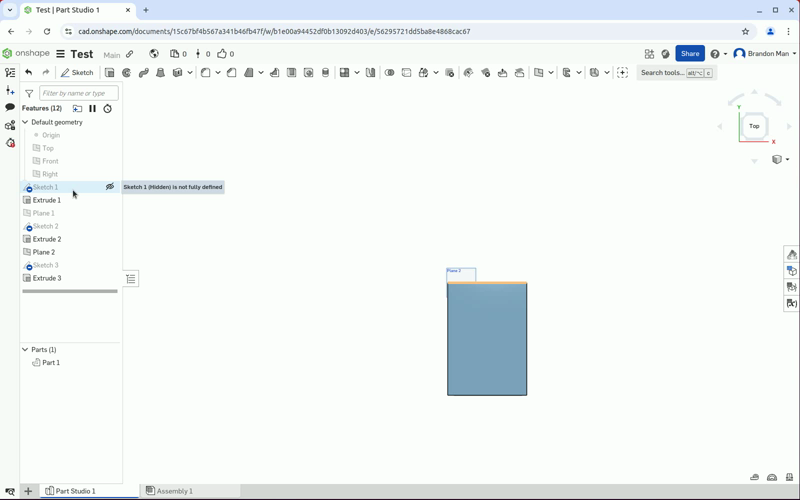
click(73, 189)
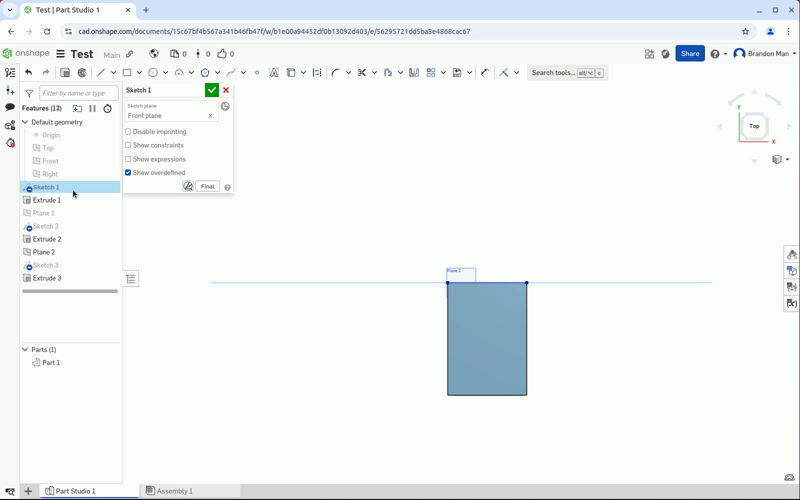
mouse_move(229, 92)
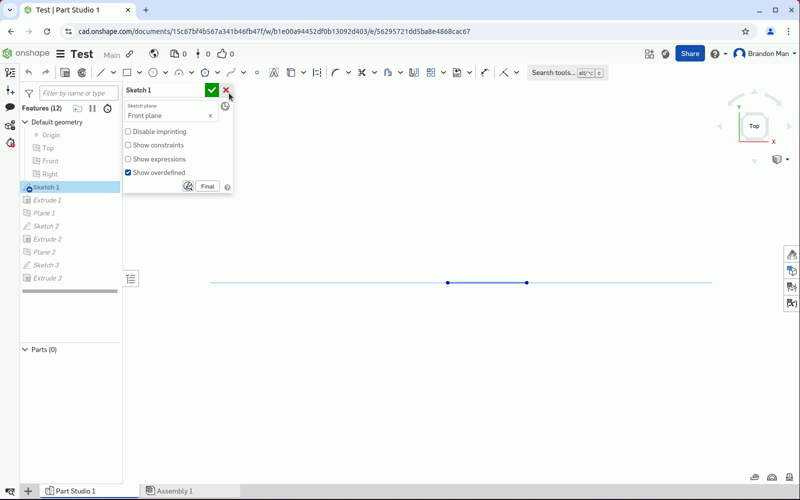
click(229, 92)
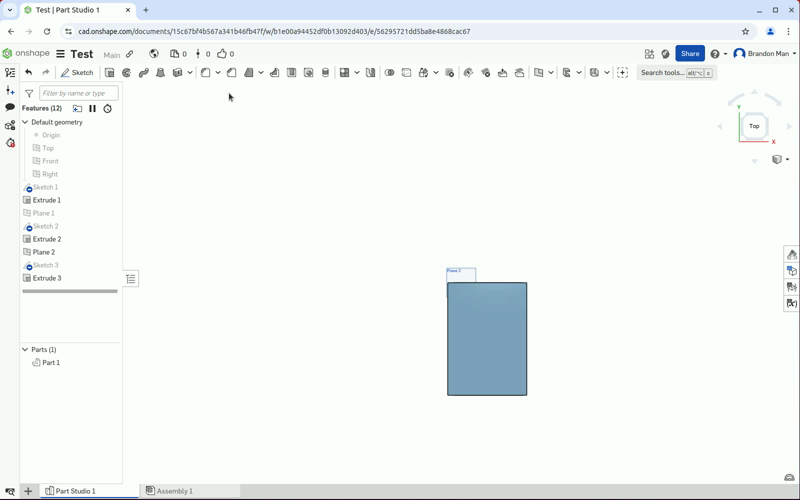
mouse_move(73, 352)
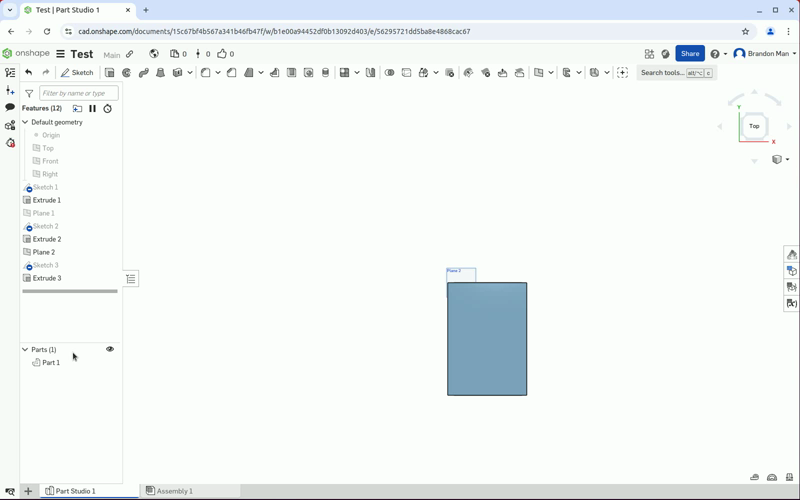
key(y)
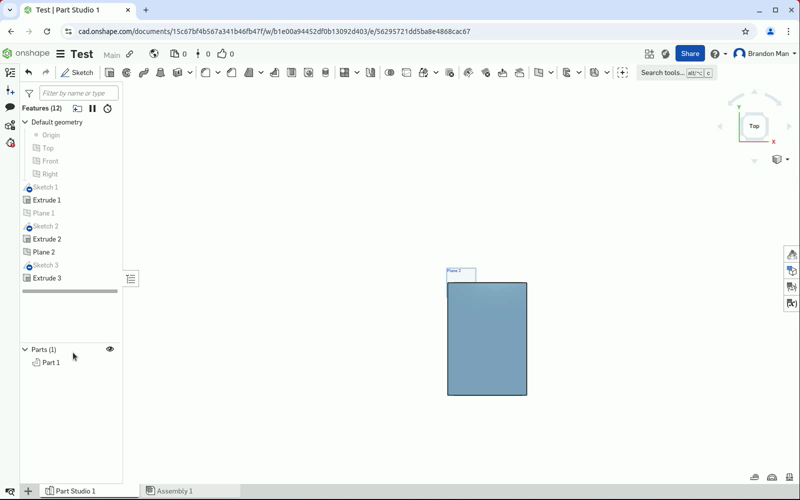
key(shift+p)
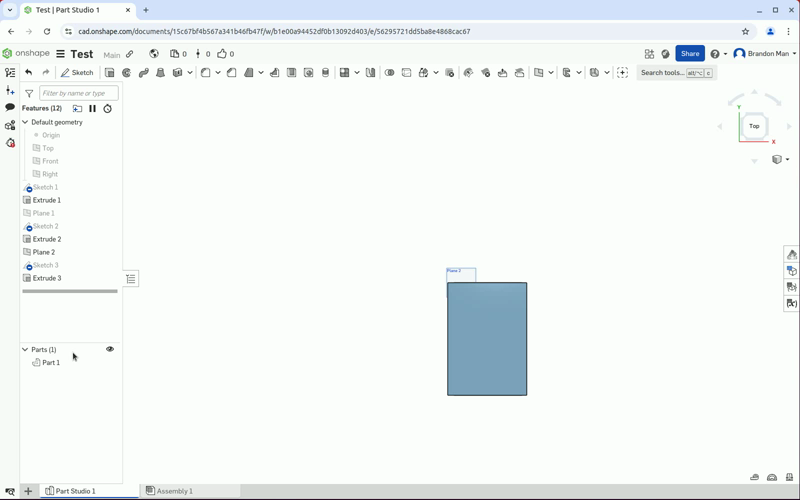
key(space)
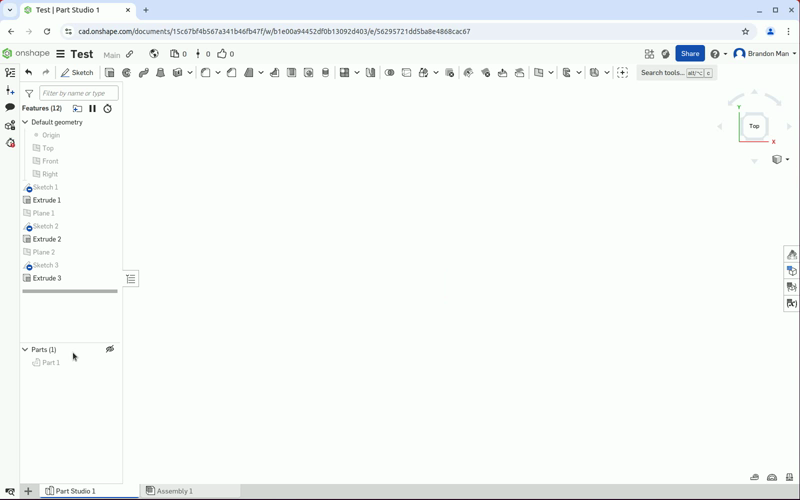
key_down(shift)
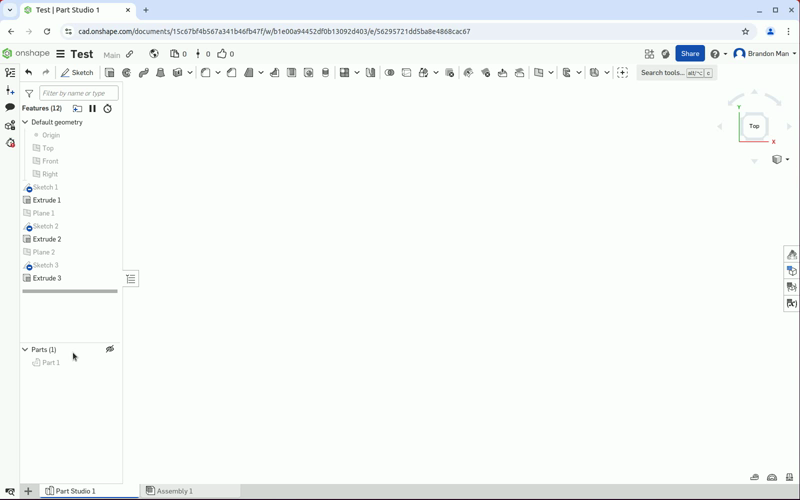
key(up)
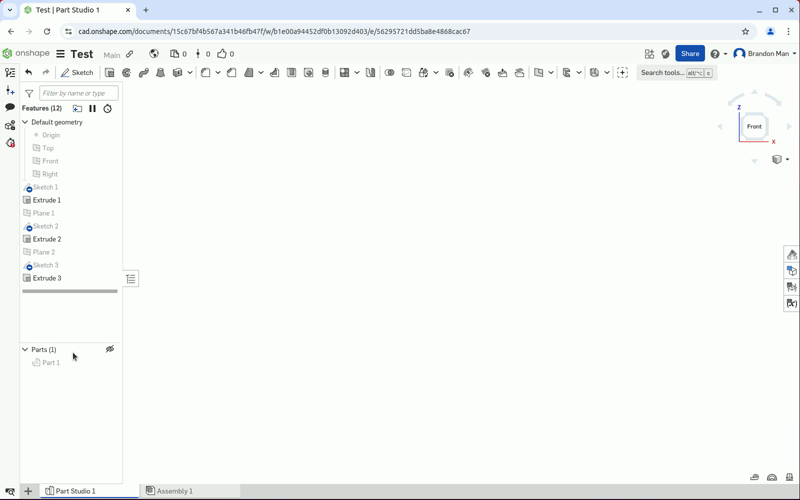
key_up(shift)
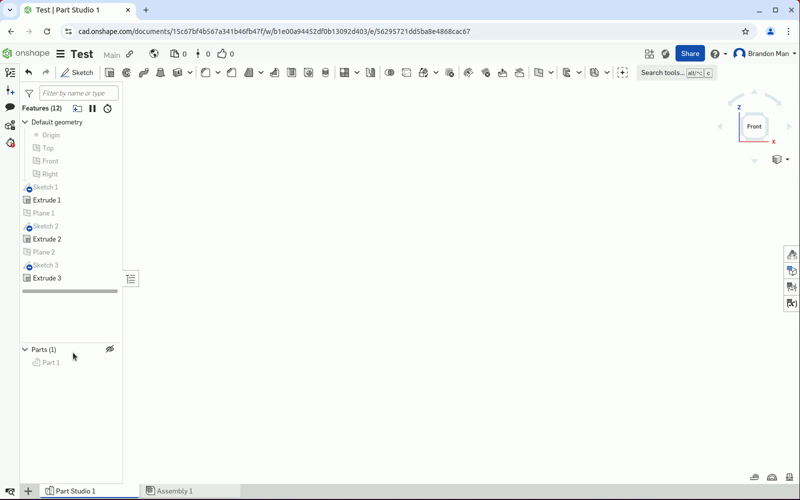
key(space)
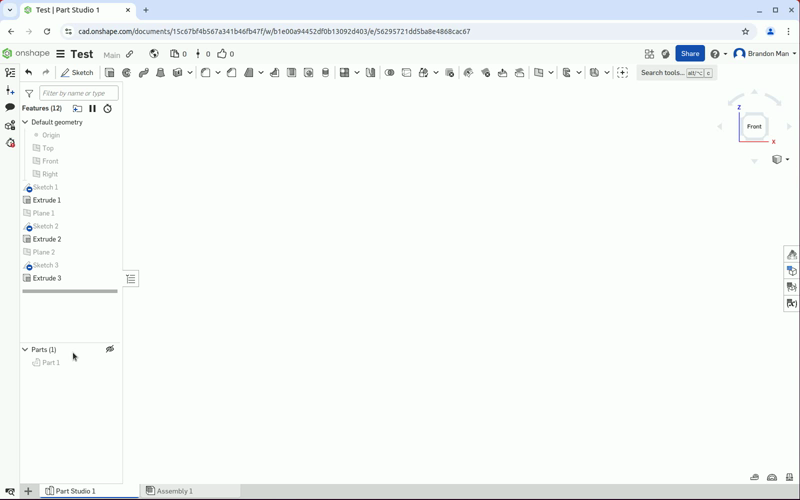
key_down(shift)
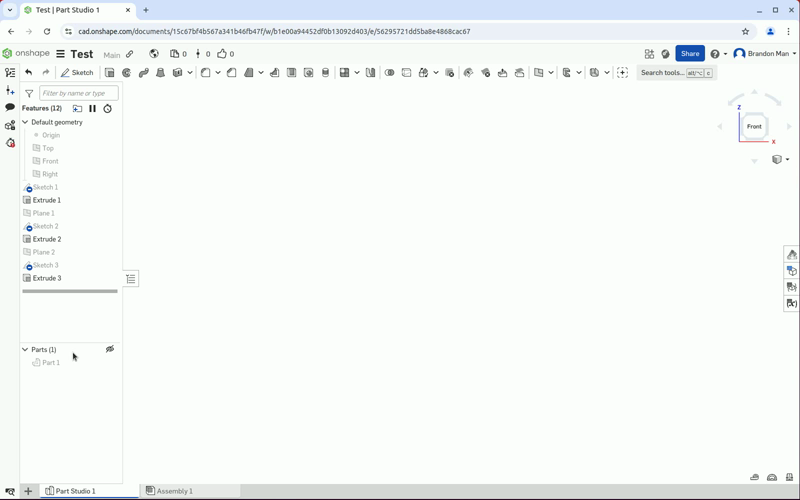
key(left)
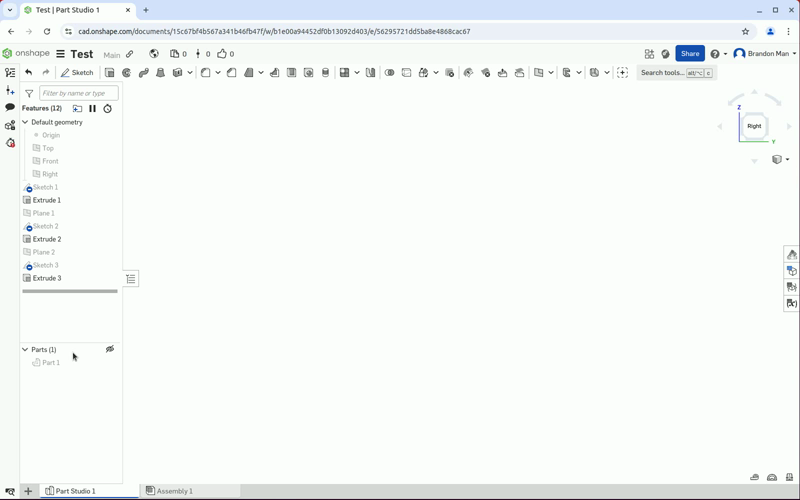
key_up(shift)
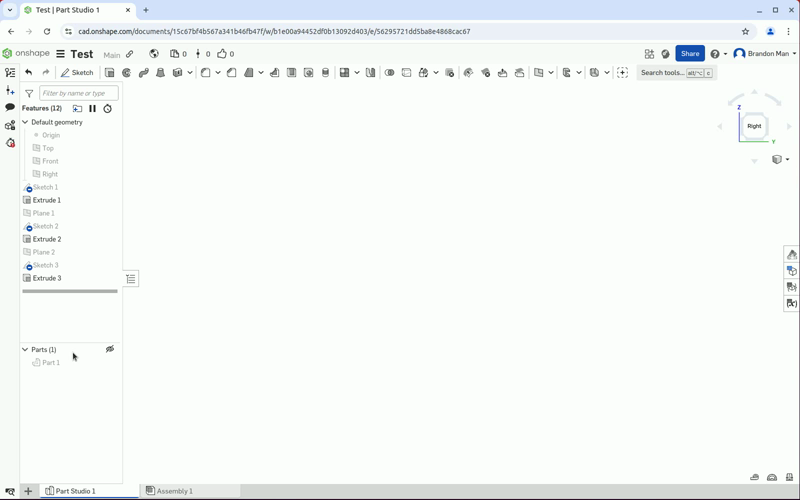
mouse_move(73, 352)
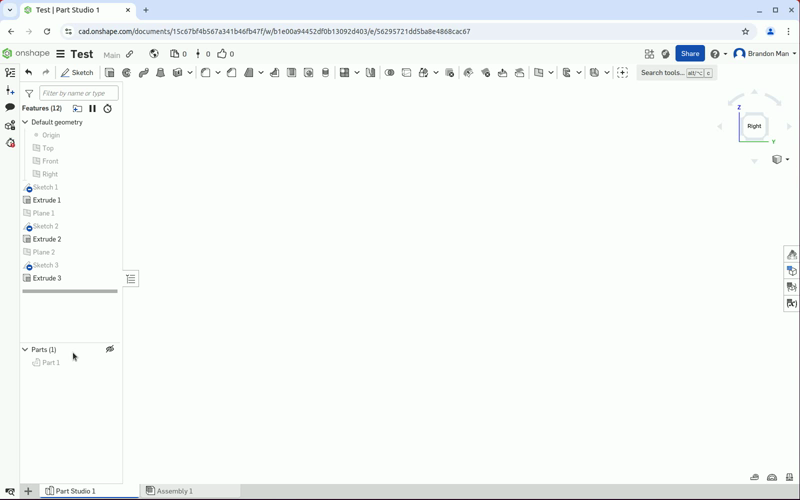
key(shift+y)
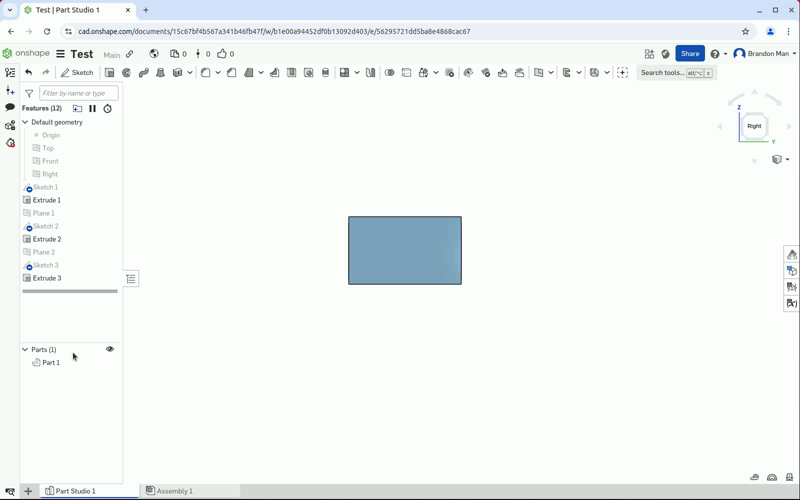
mouse_move(541, 75)
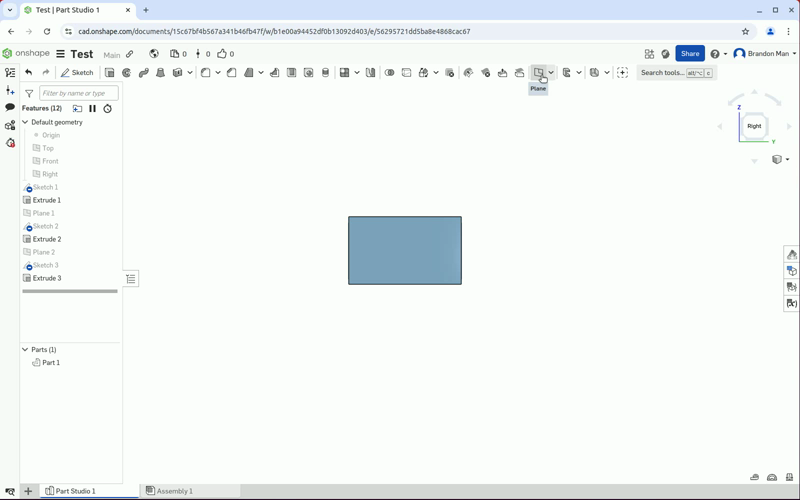
click(541, 75)
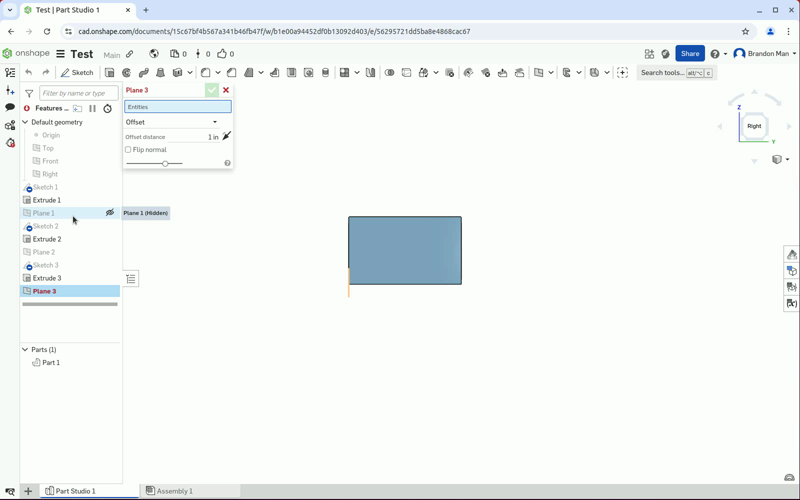
scroll(3)
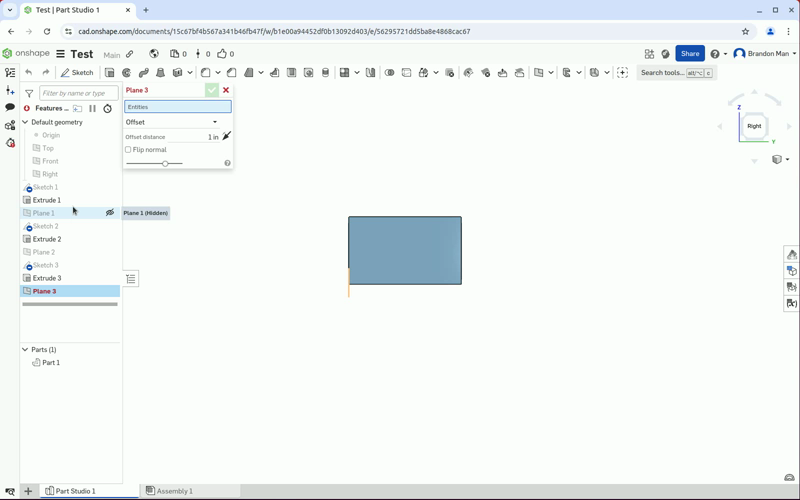
mouse_move(73, 176)
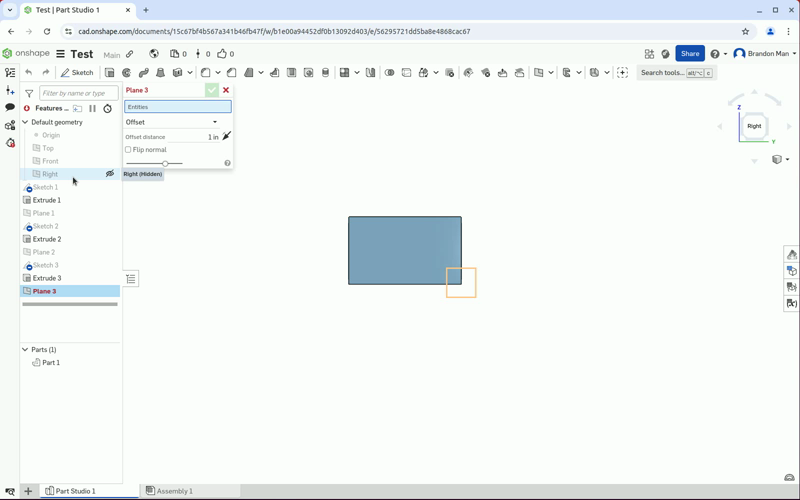
click(73, 176)
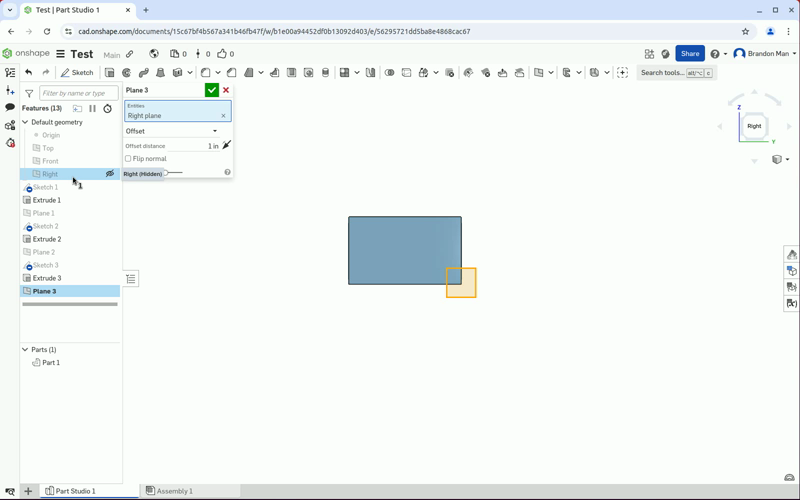
key(tab, 2)
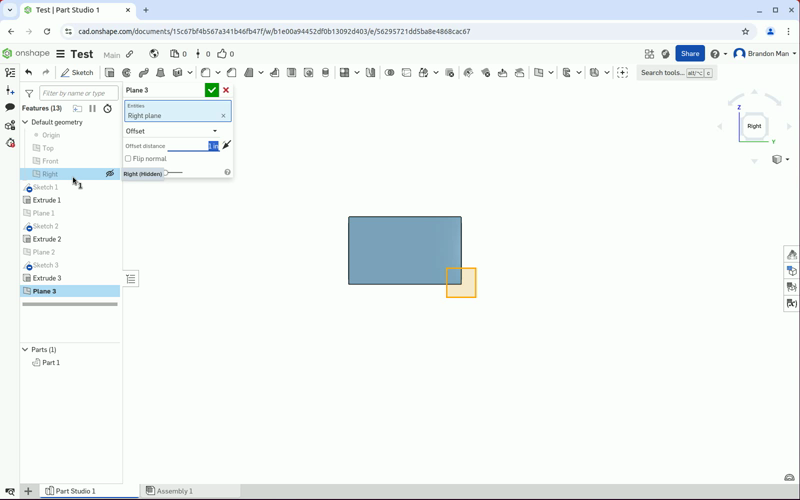
text(13.711)
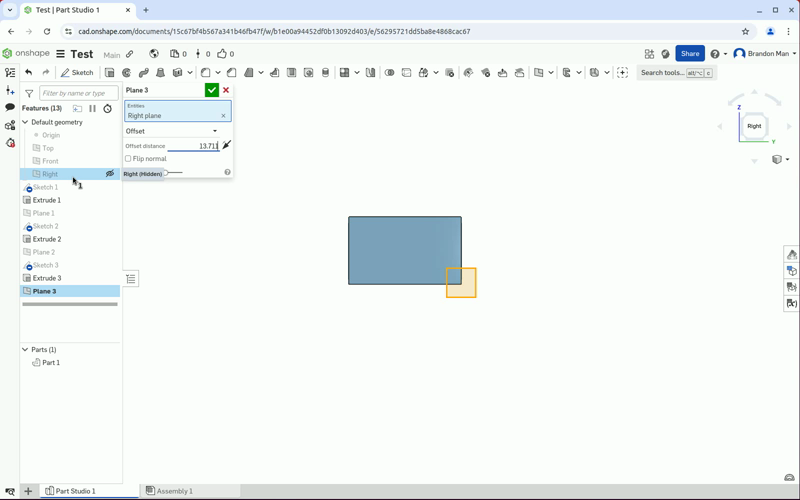
key(enter, 2)
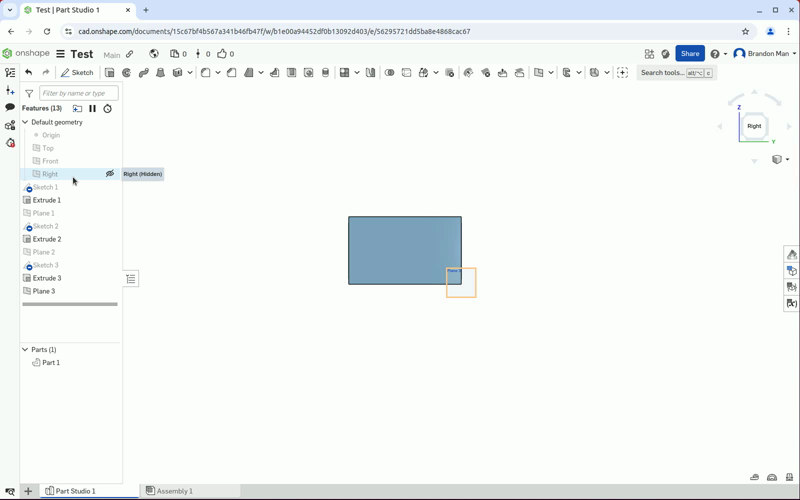
key(shift+s)
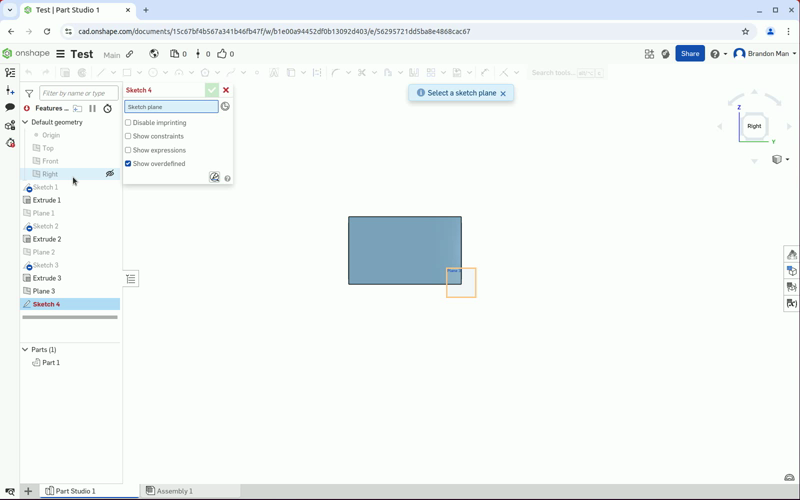
mouse_move(73, 293)
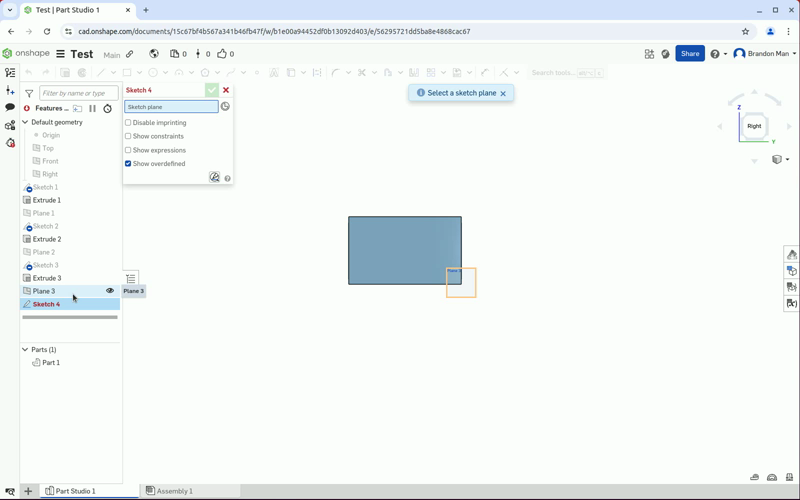
click(73, 293)
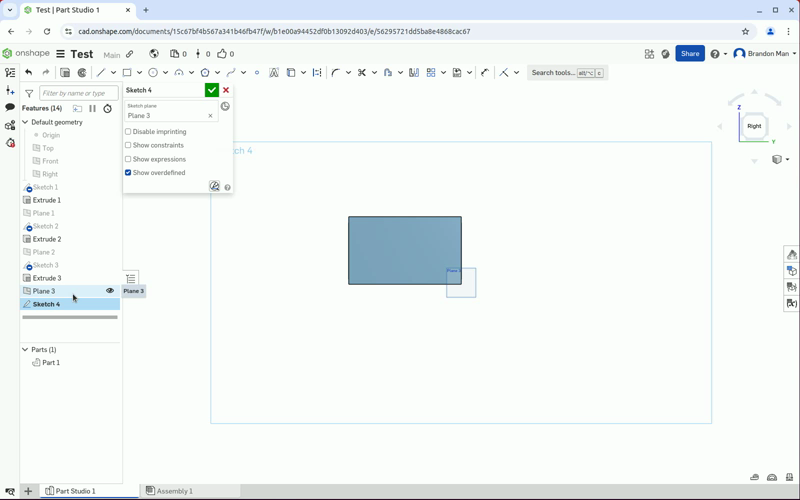
mouse_move(73, 352)
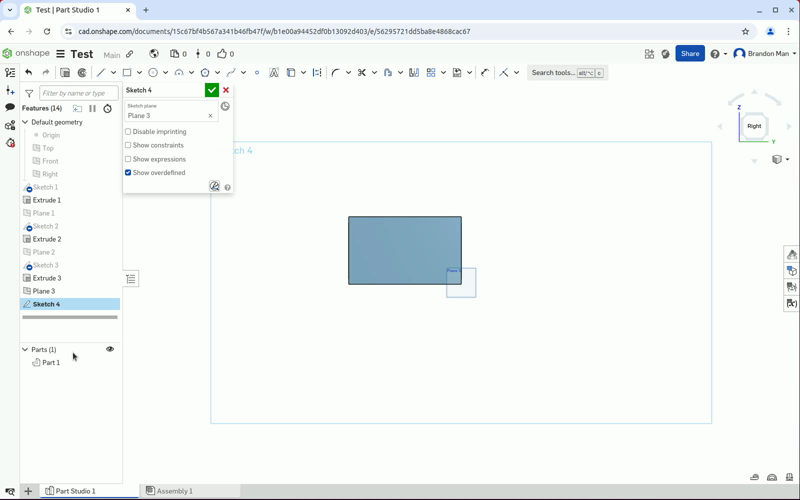
key(y)
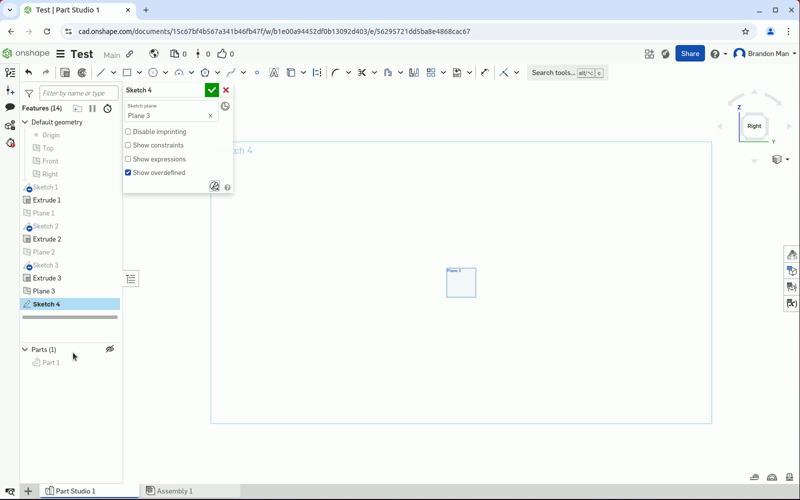
key(l)
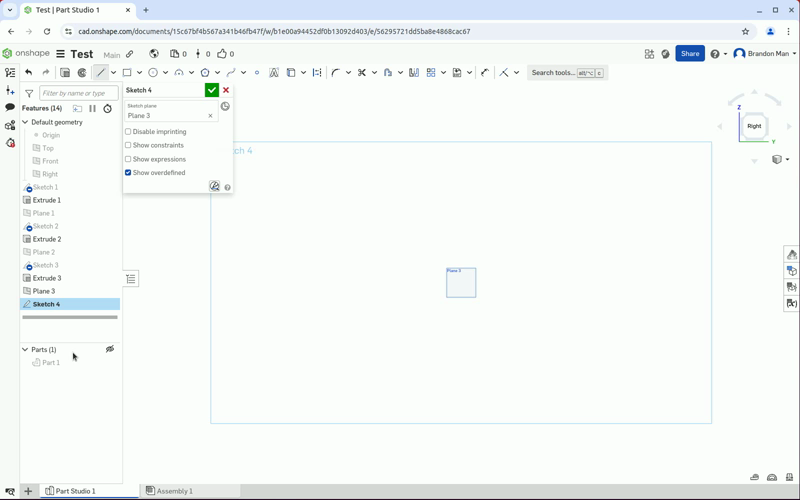
key_down(shift)
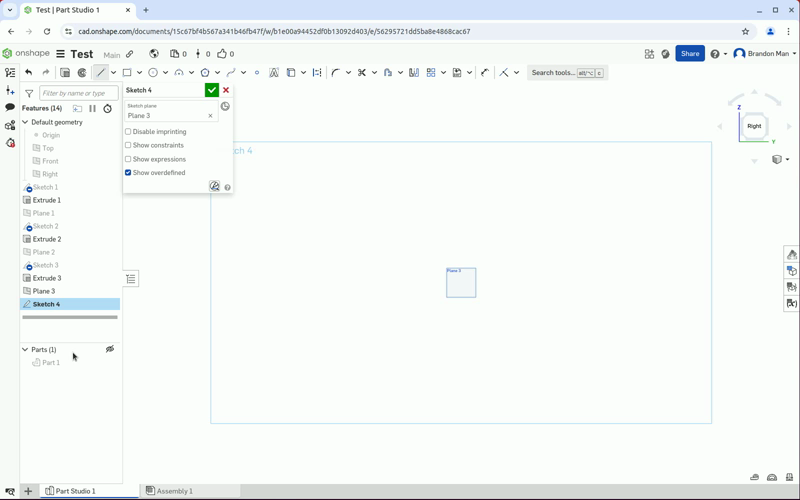
mouse_move(382, 282)
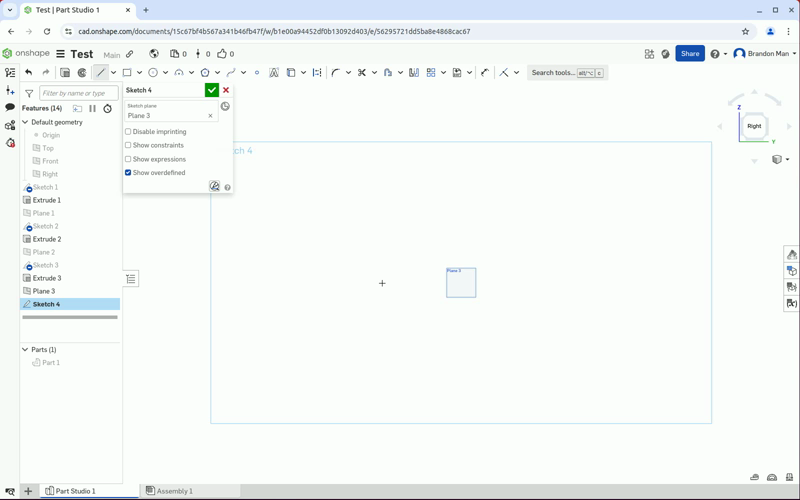
click(382, 282)
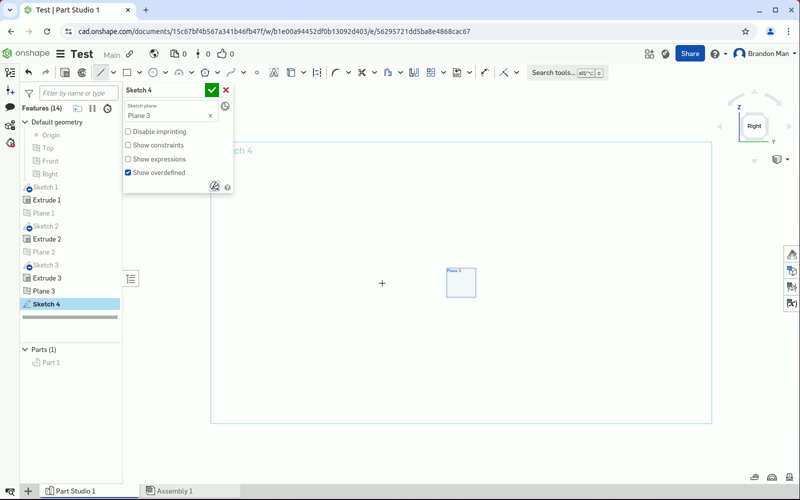
key_up(shift)
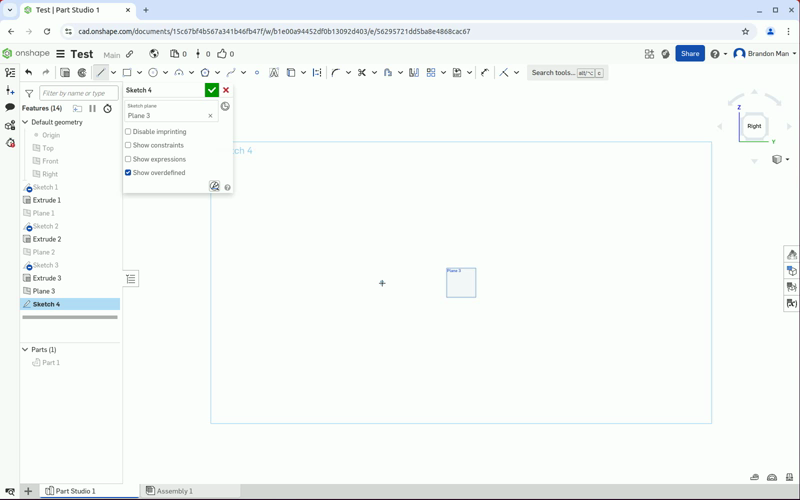
key_down(shift)
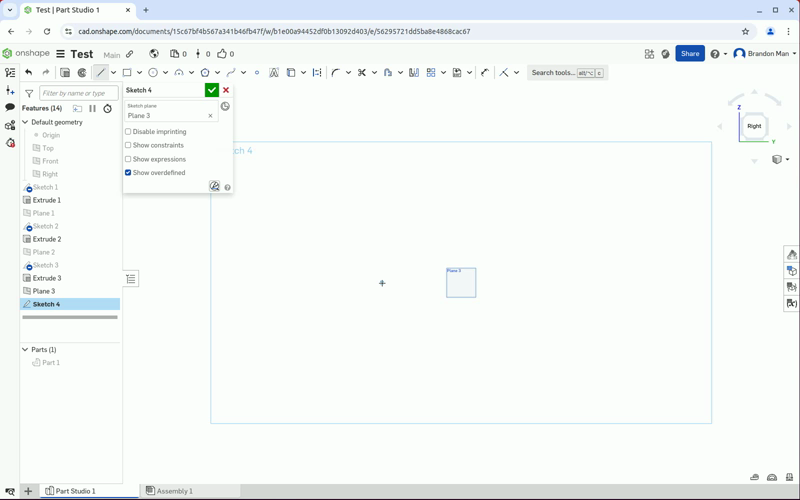
mouse_move(412, 282)
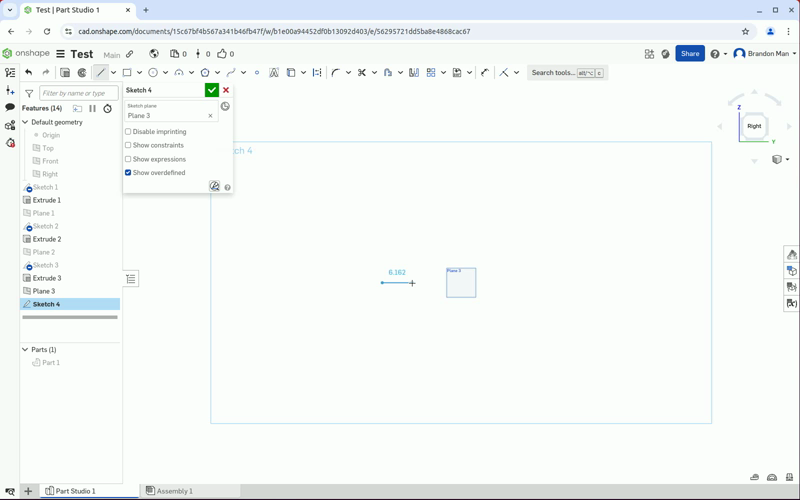
mouse_move(415, 282)
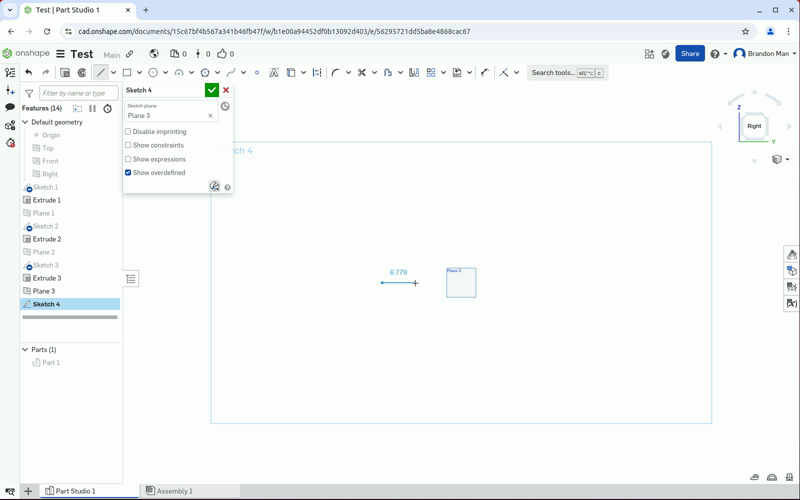
click(415, 282)
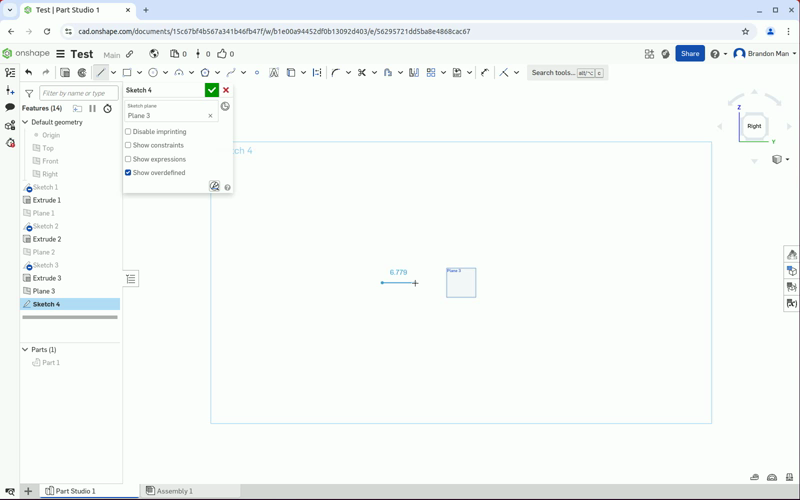
key_up(shift)
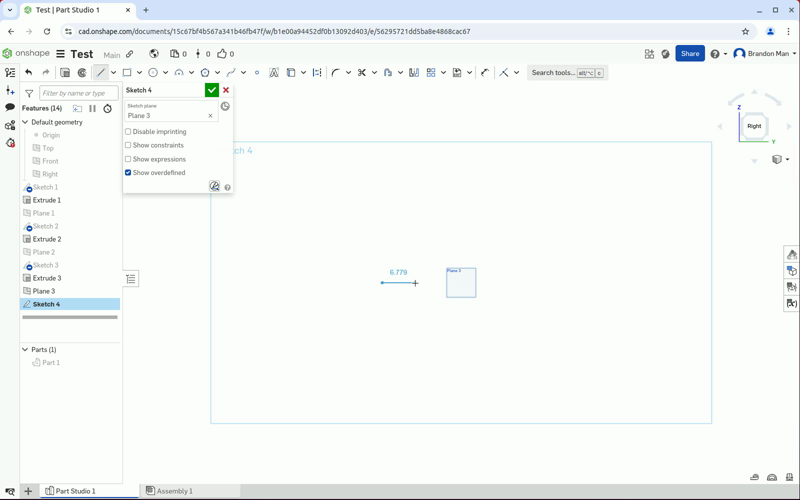
key_down(shift)
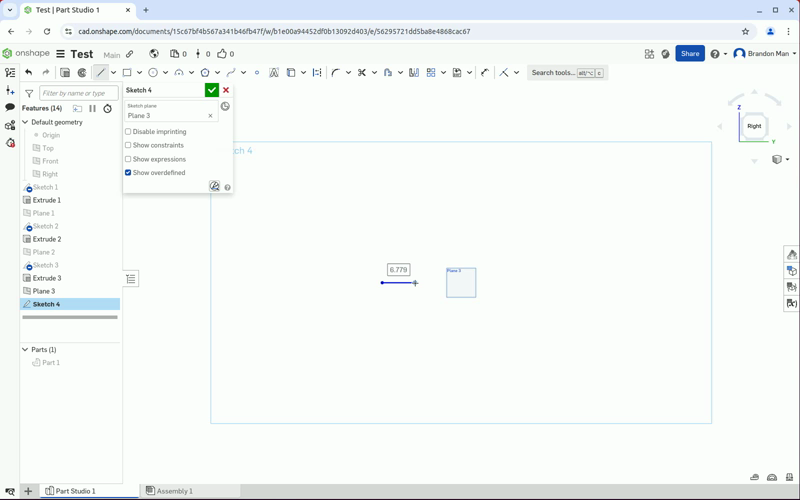
mouse_move(415, 222)
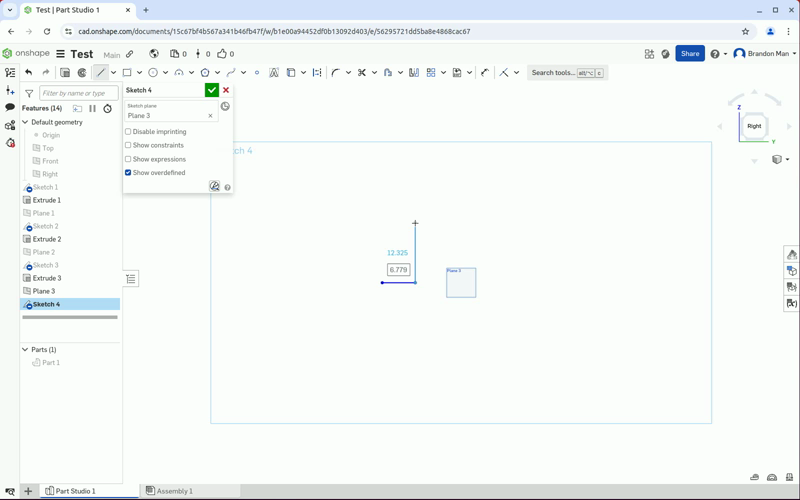
click(415, 222)
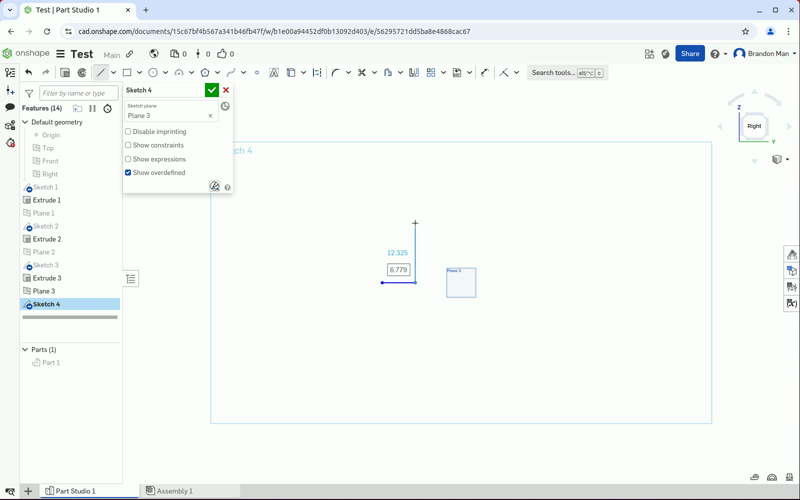
key_up(shift)
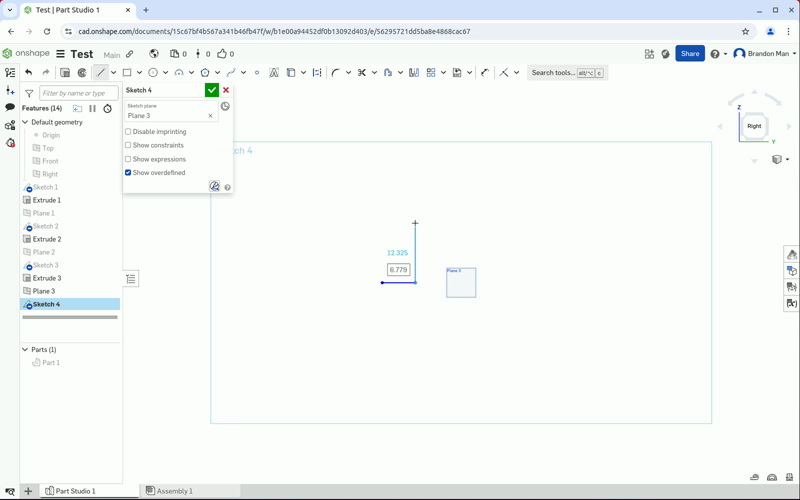
key_down(shift)
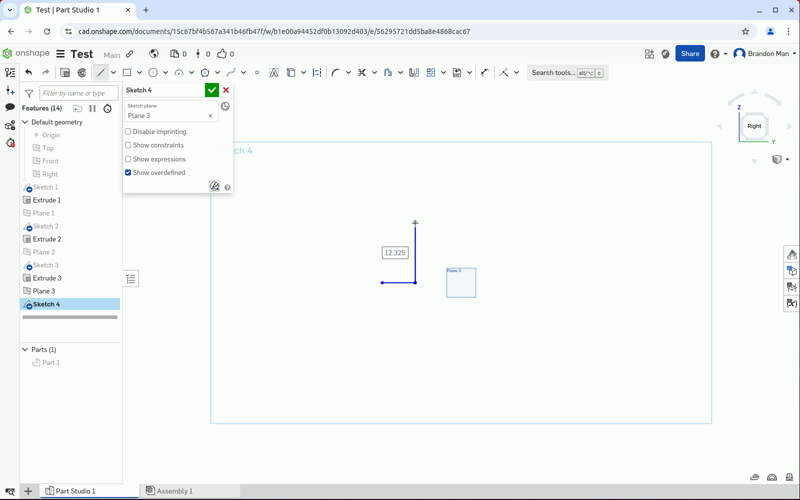
mouse_move(445, 222)
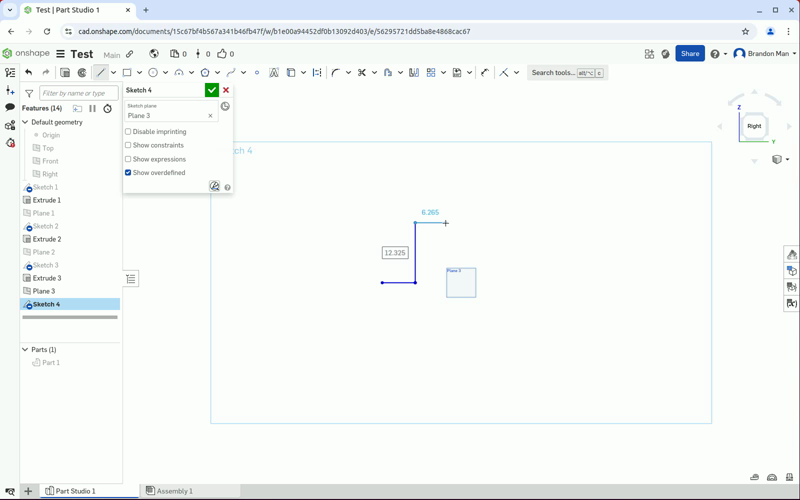
mouse_move(382, 222)
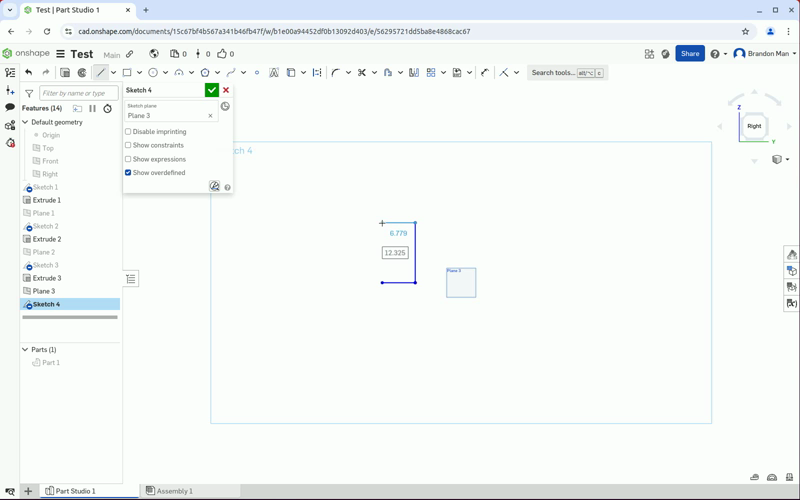
click(382, 222)
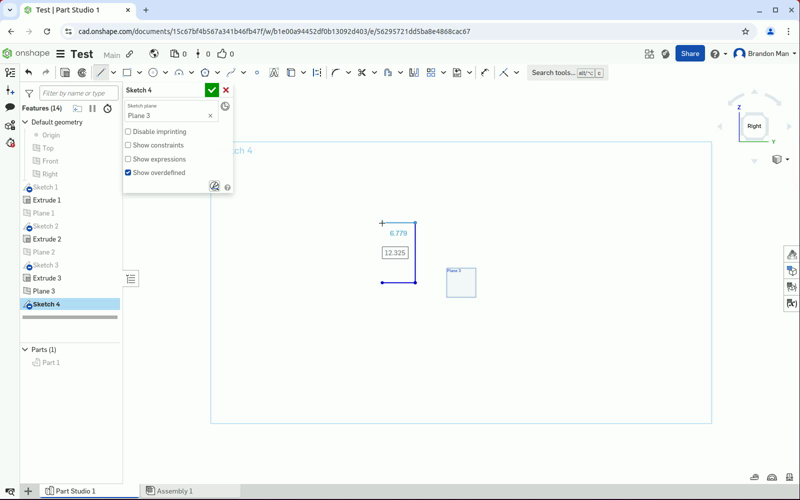
key_up(shift)
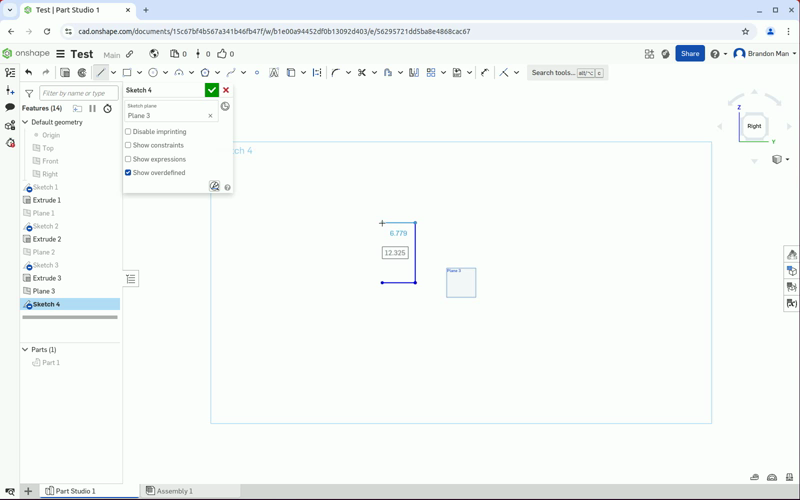
key_down(shift)
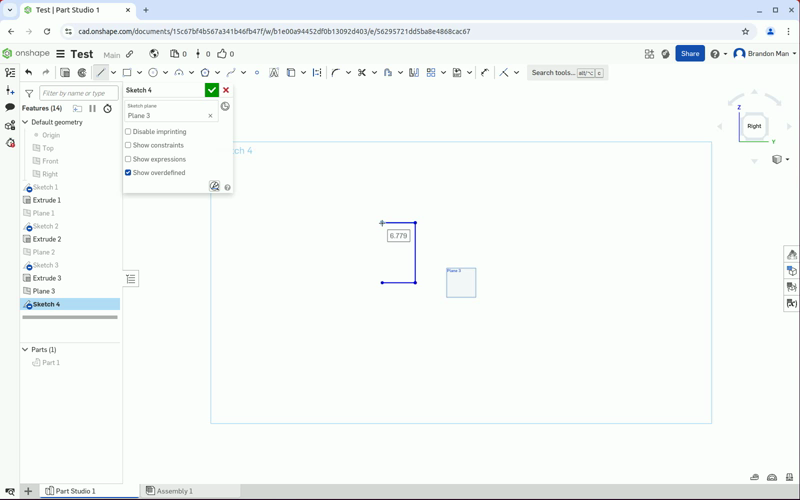
mouse_move(382, 282)
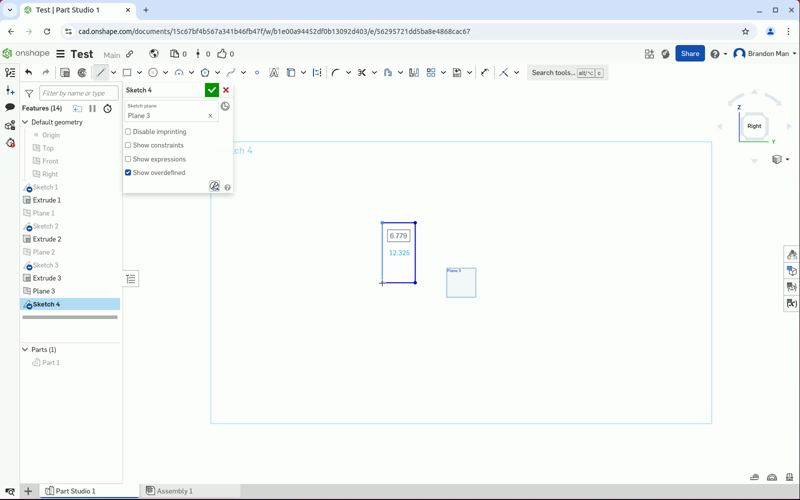
key_up(shift)
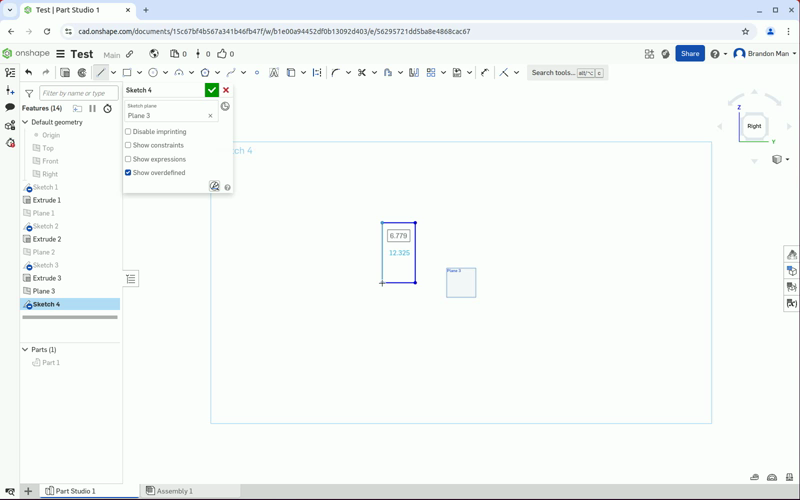
click(382, 282)
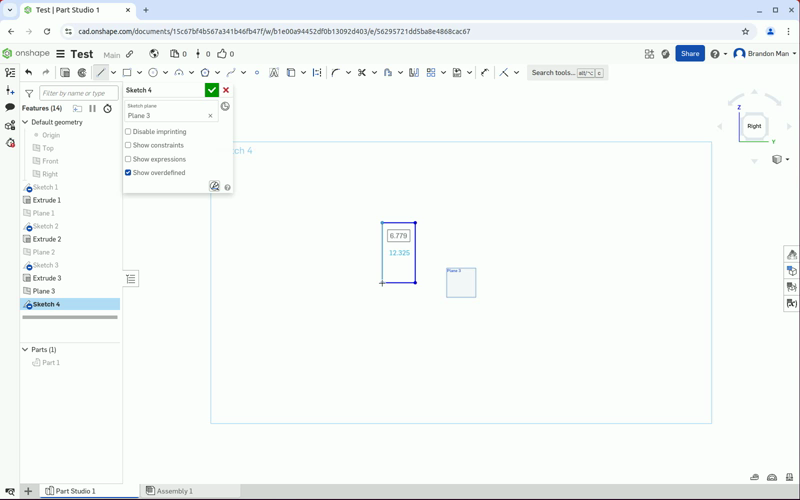
key(esc)
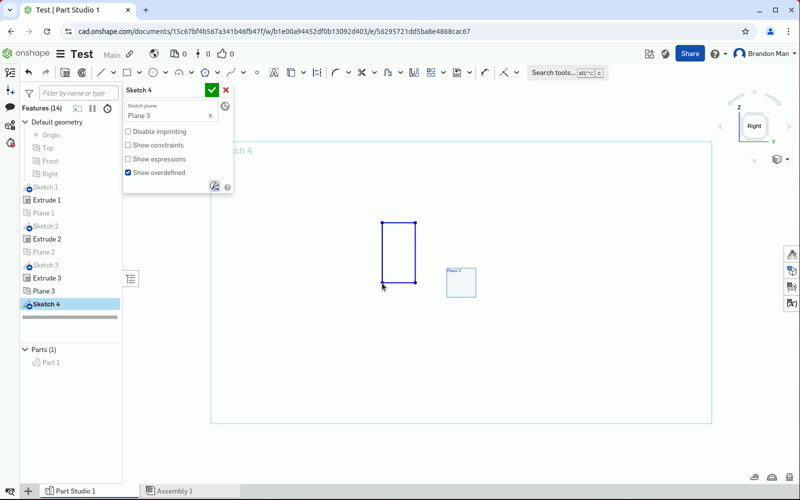
mouse_move(406, 234)
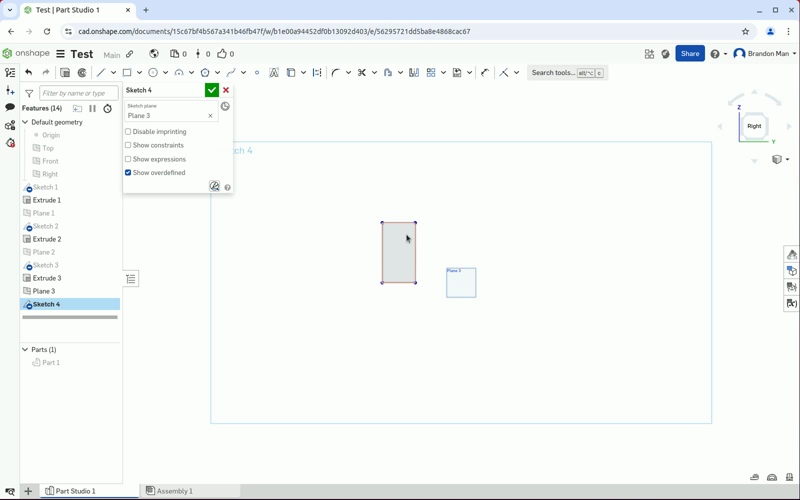
click(406, 234)
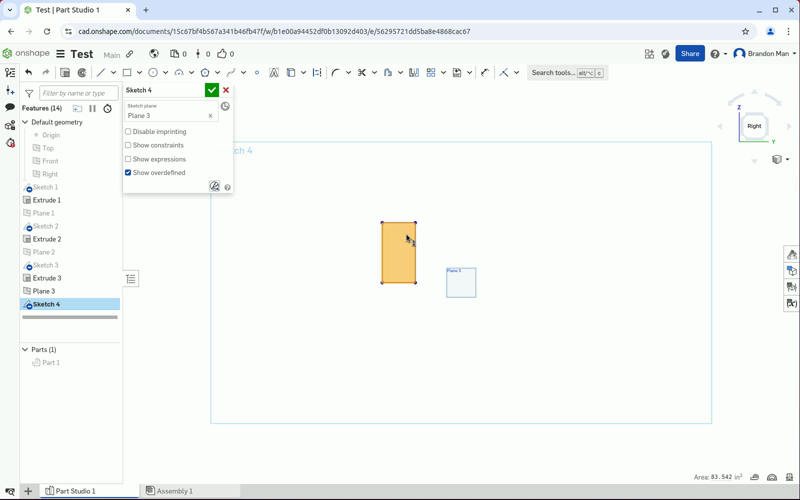
mouse_move(73, 352)
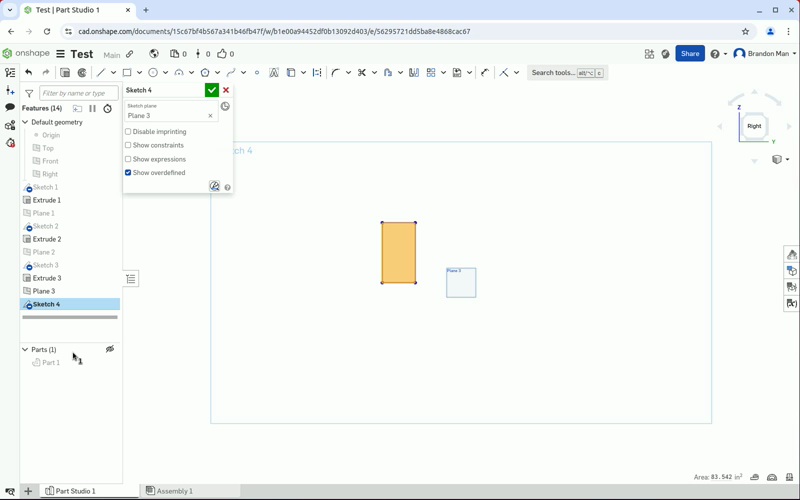
key(shift+y)
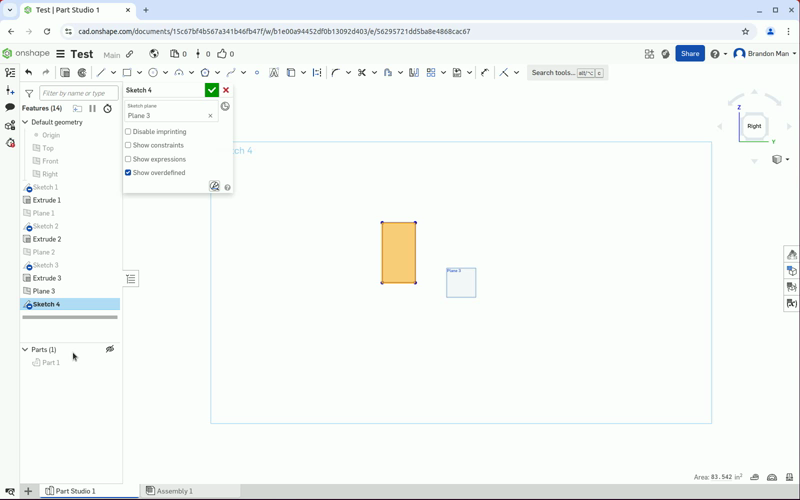
key(shift+e)
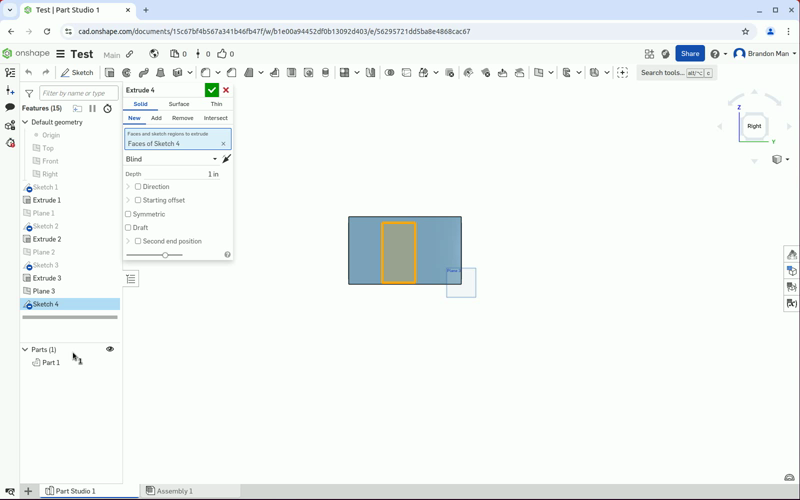
mouse_move(143, 106)
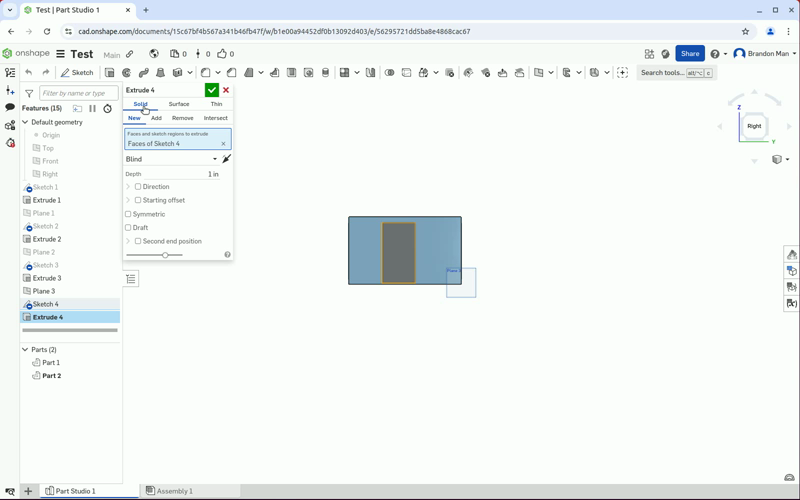
click(143, 106)
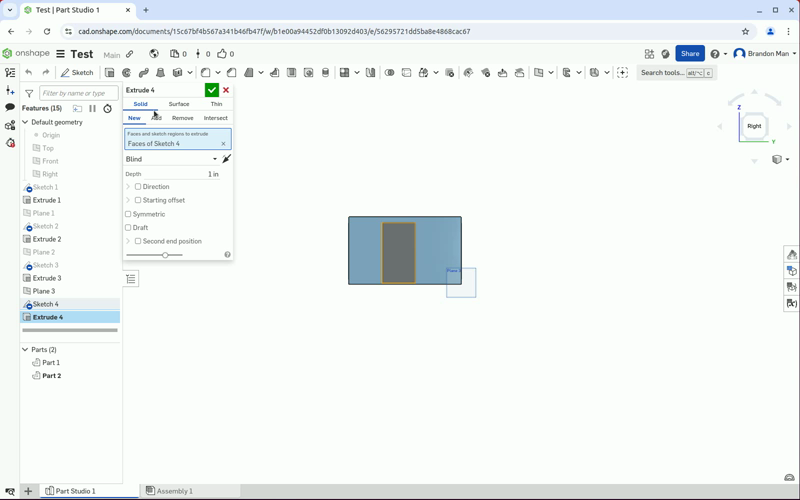
mouse_move(186, 120)
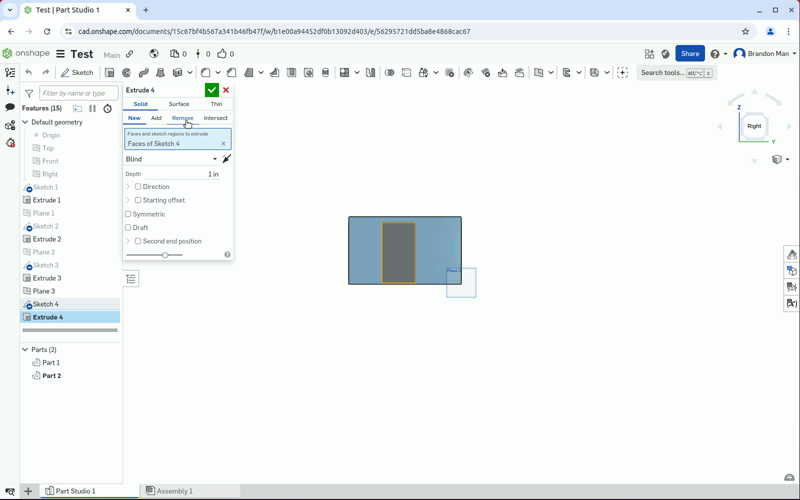
click(186, 120)
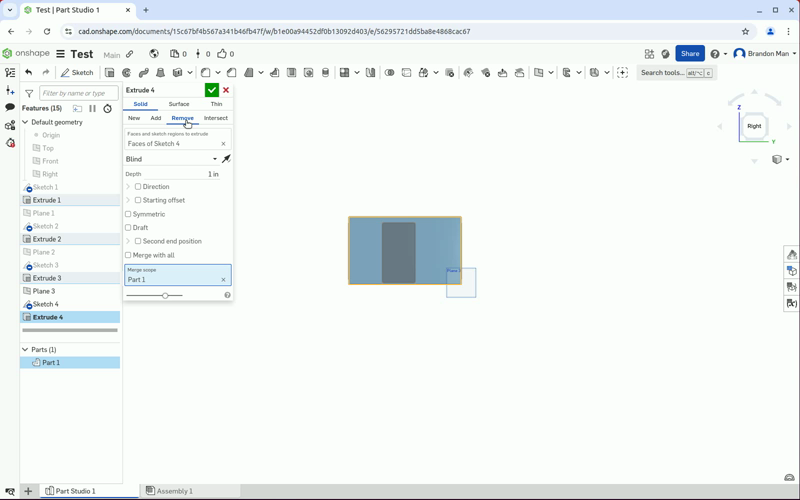
key(tab, 4)
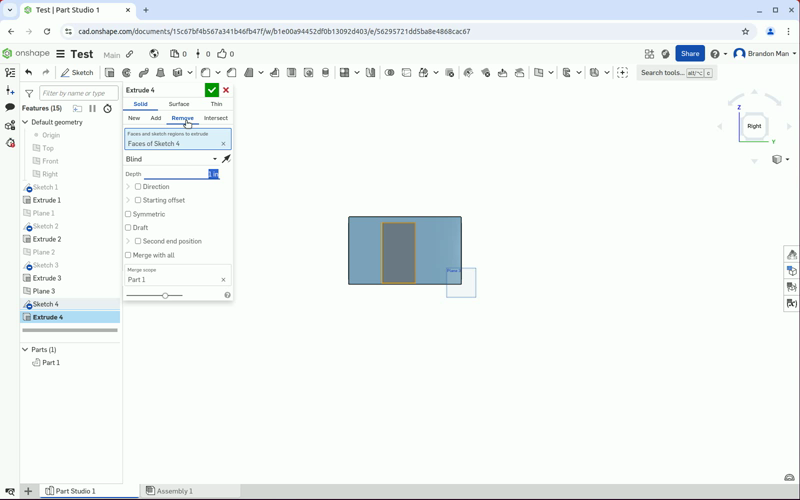
text(2.889)
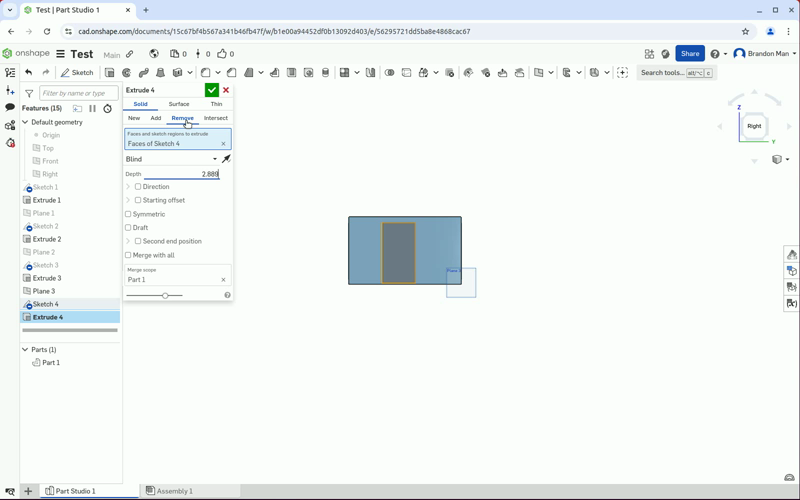
key(tab, 6)
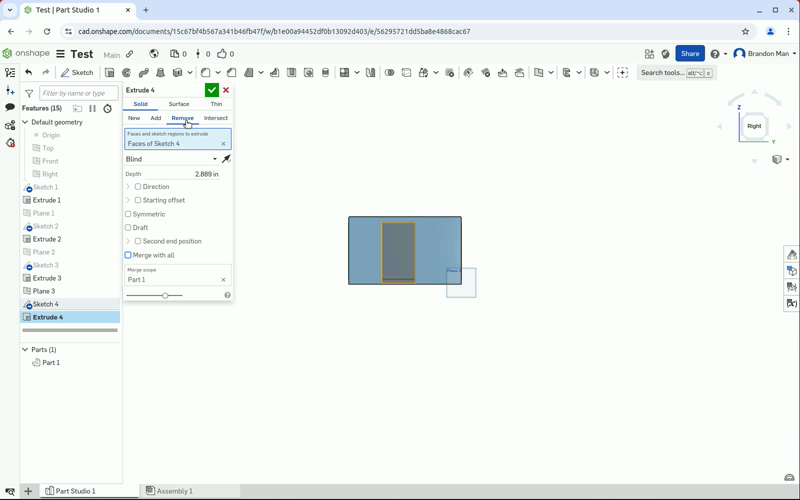
key(space)
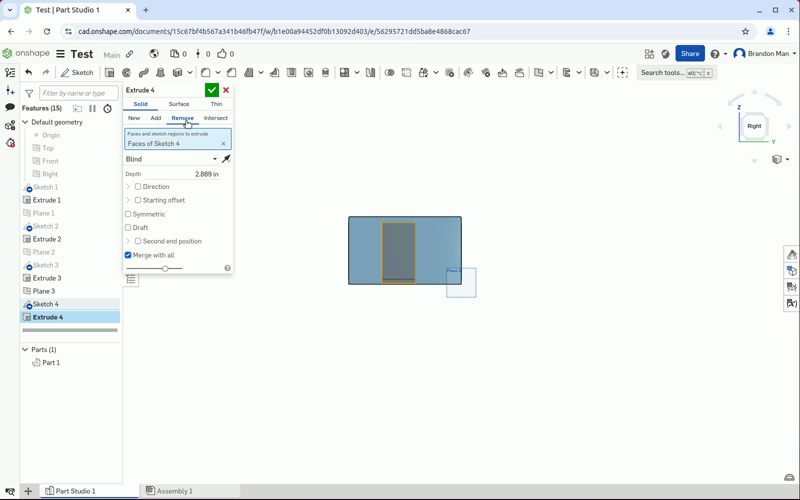
key(enter)
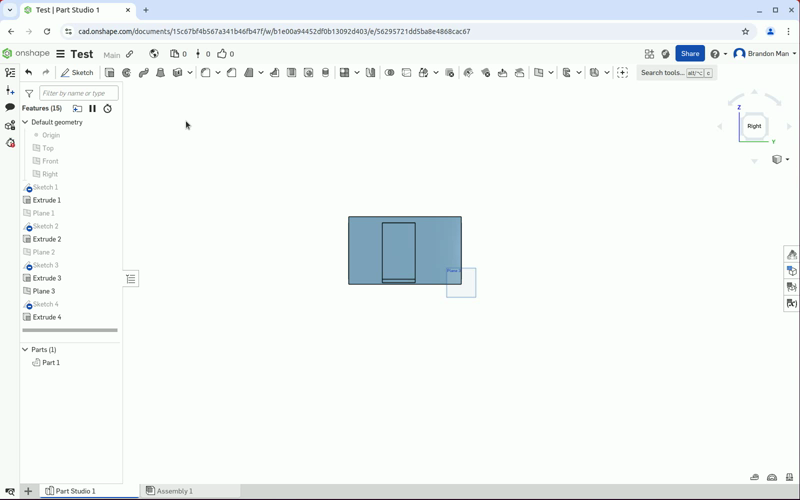
key(shift+h)
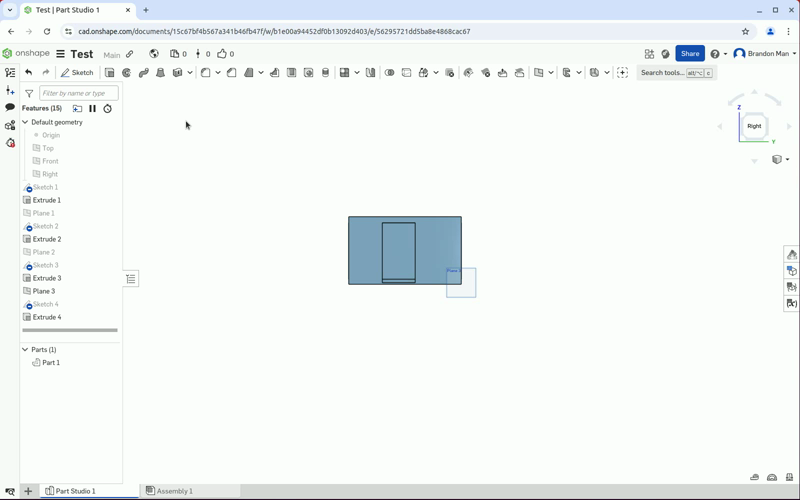
key(shift+h)
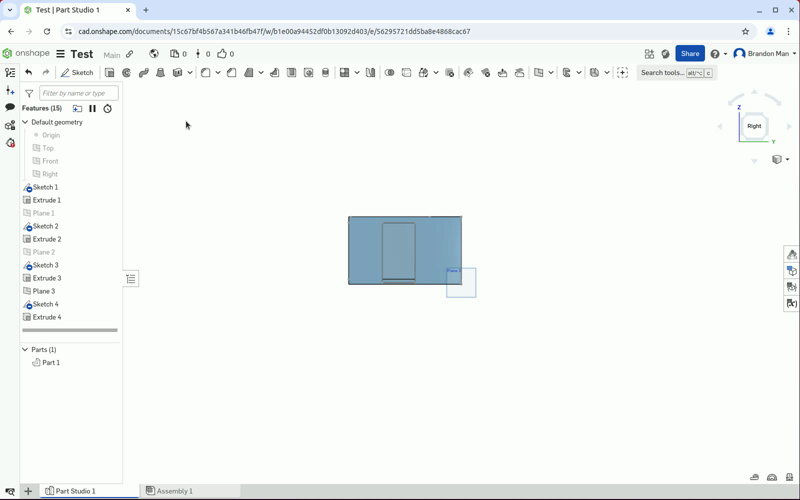
key(shift+7)
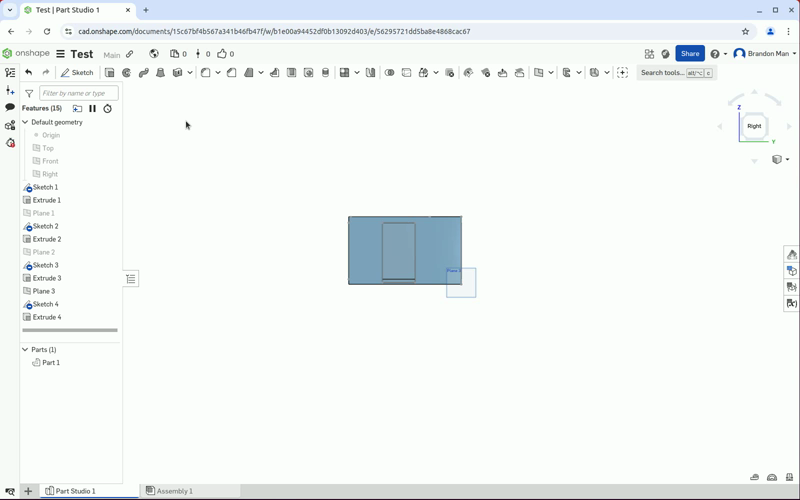
key(right, 2)
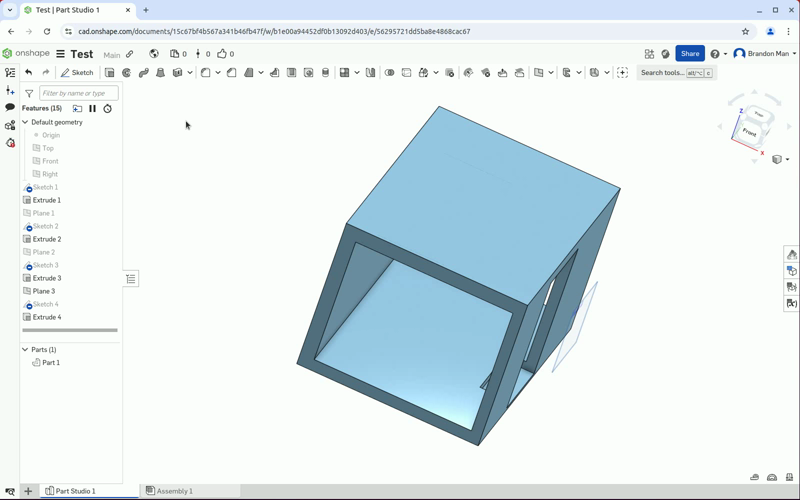
key(down, 2)
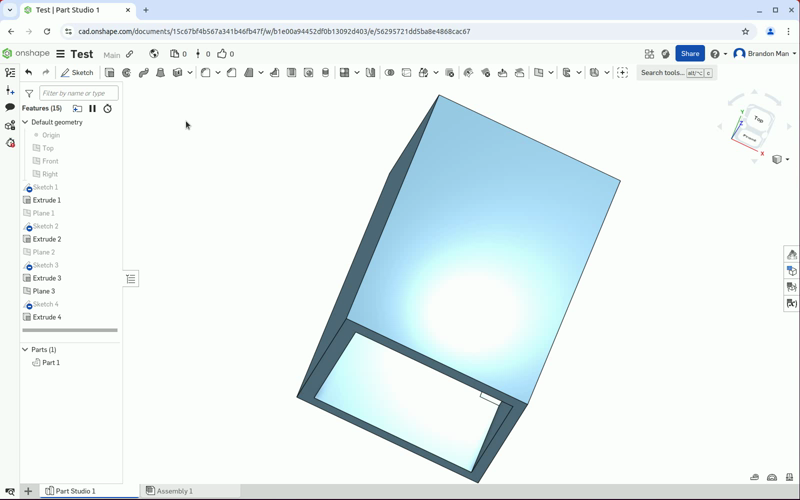
key(up, 2)
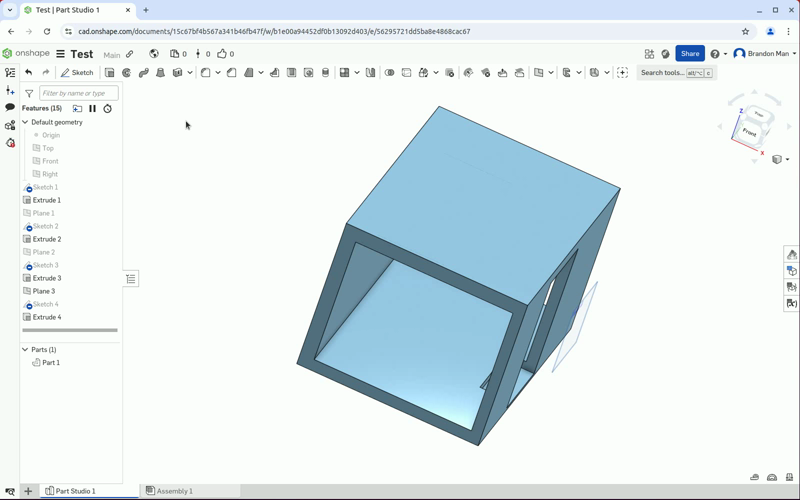
key(left, 2)
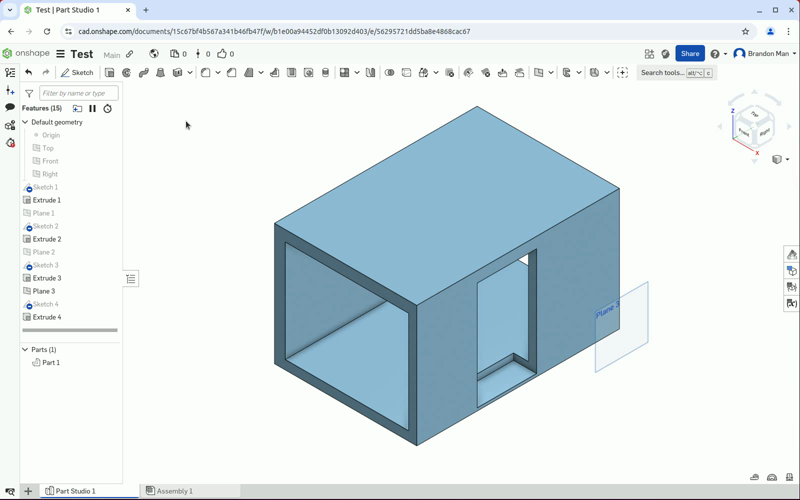
mouse_move(73, 189)
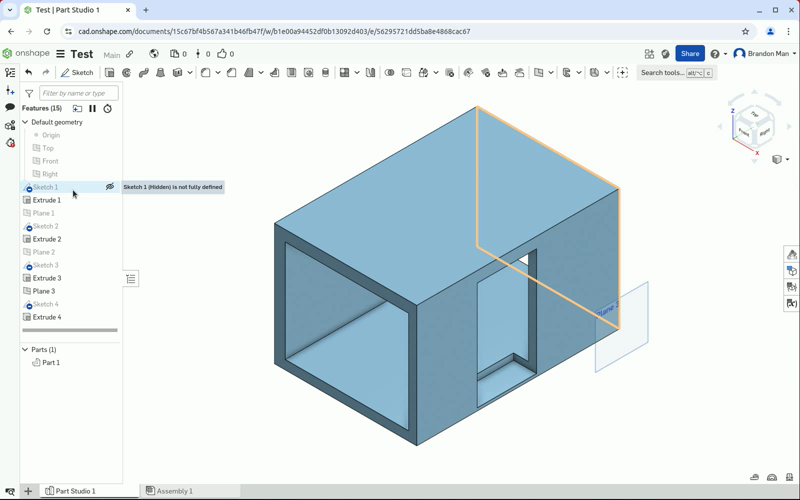
click(73, 189)